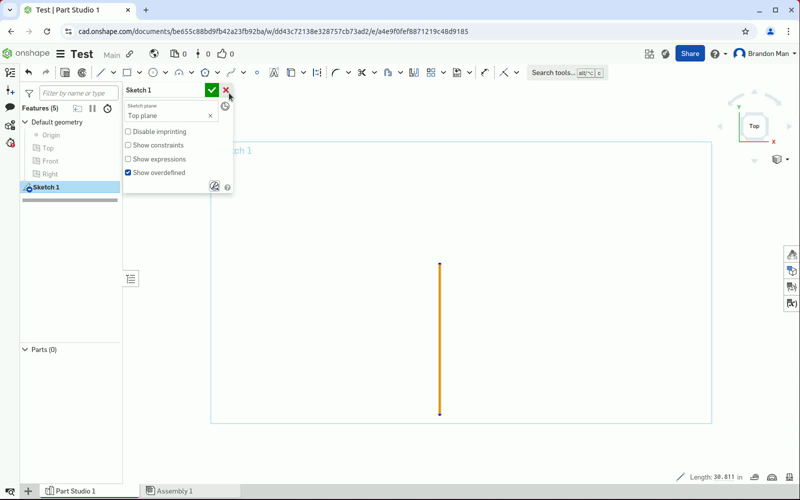
key(shift+h)
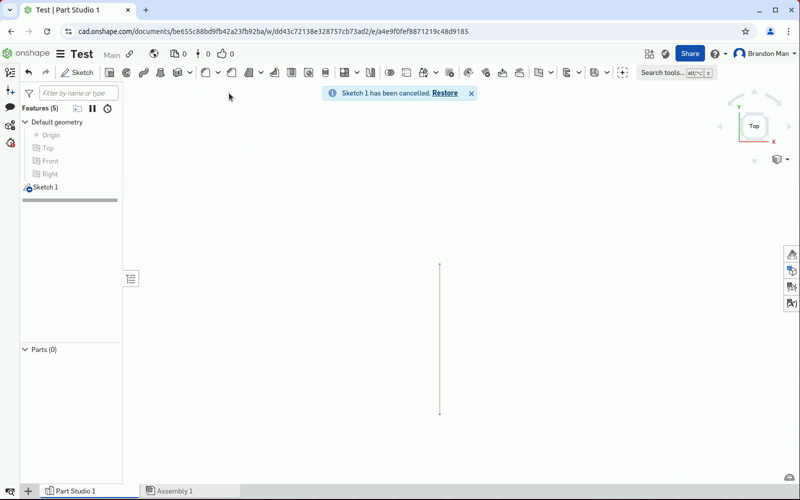
key(shift+s)
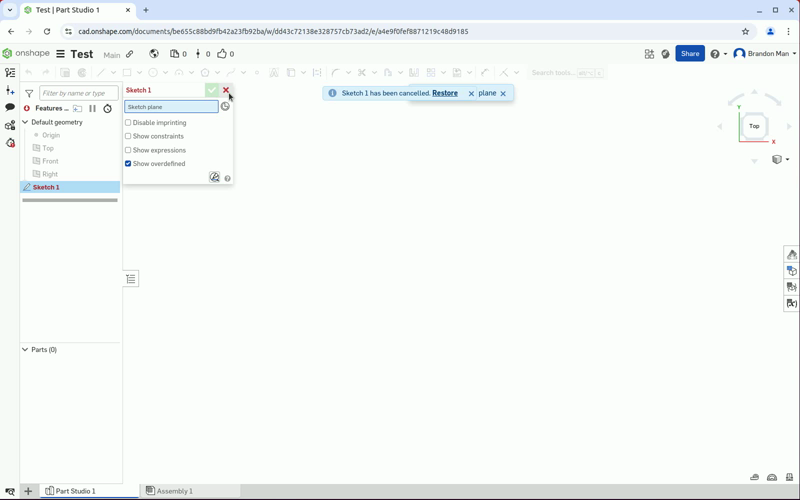
mouse_move(73, 150)
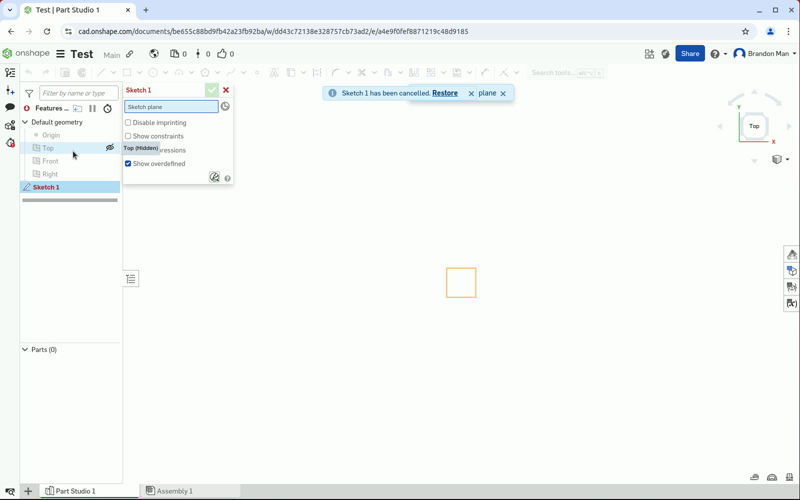
click(73, 150)
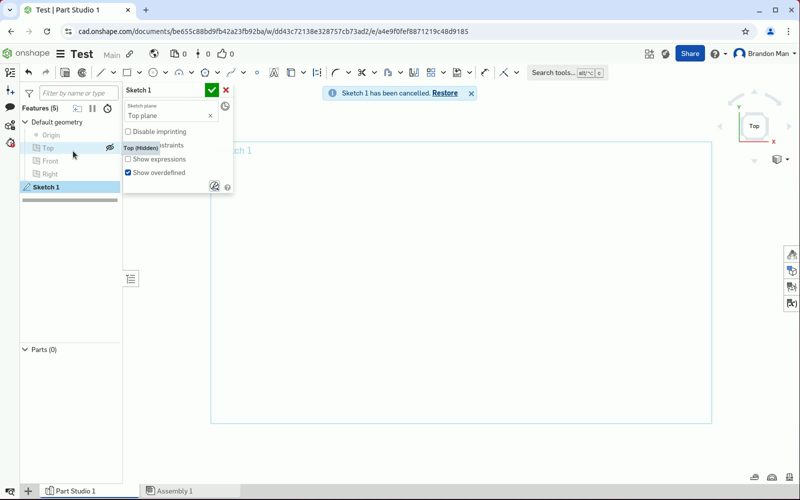
mouse_move(73, 352)
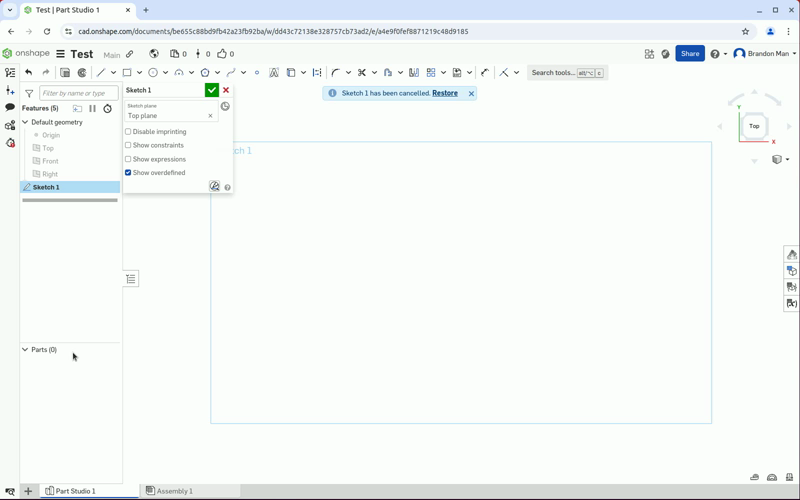
key(y)
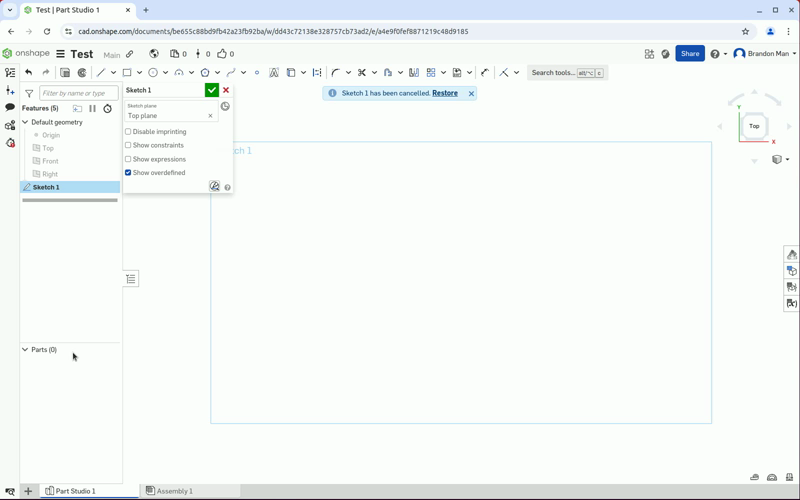
key(c)
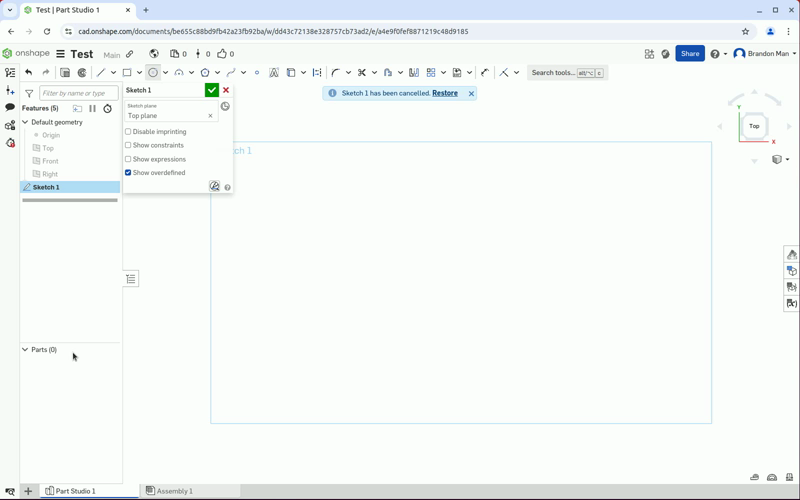
key_down(shift)
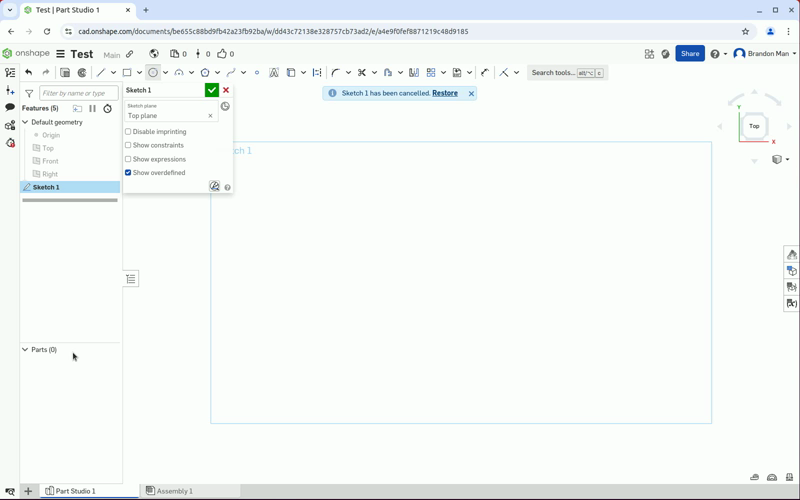
mouse_move(461, 282)
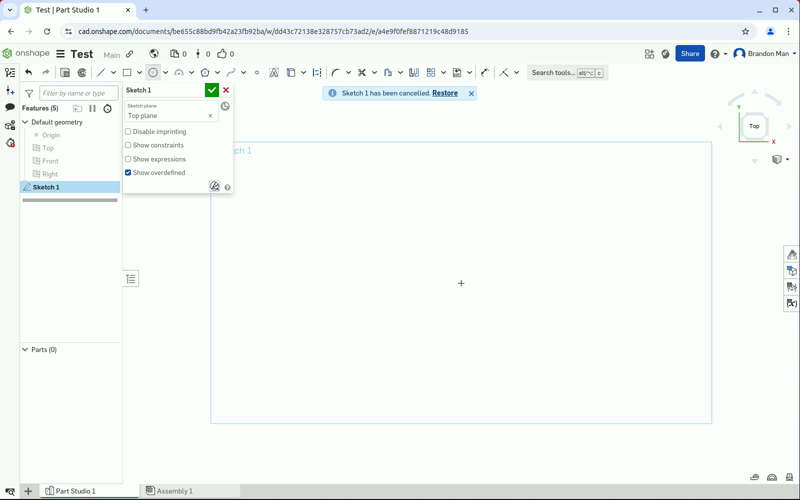
click(461, 282)
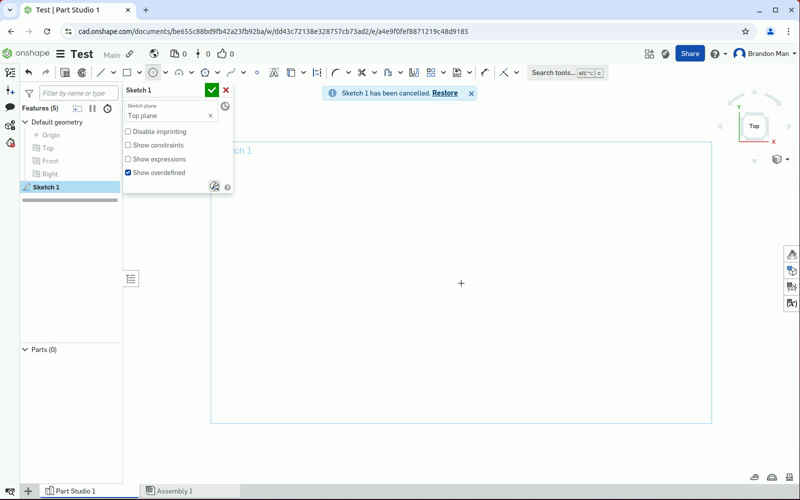
key_up(shift)
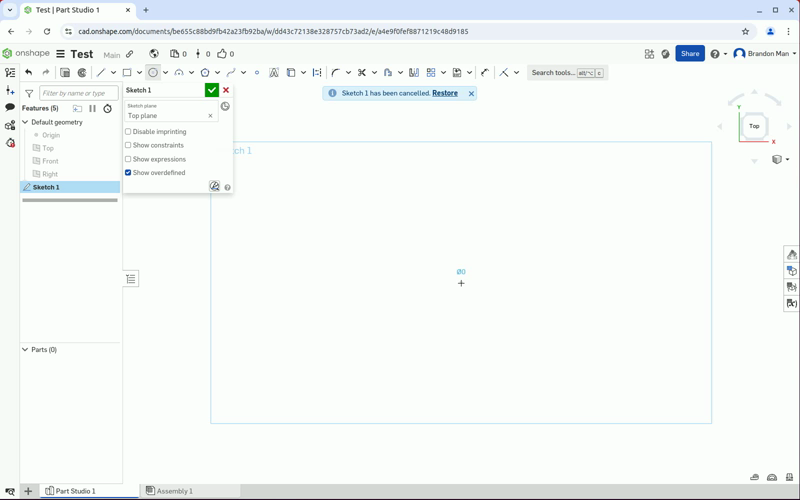
mouse_move(574, 282)
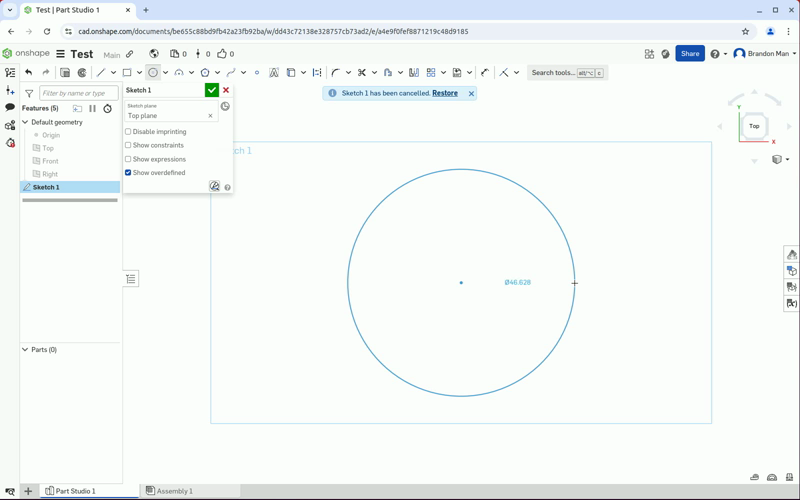
click(574, 282)
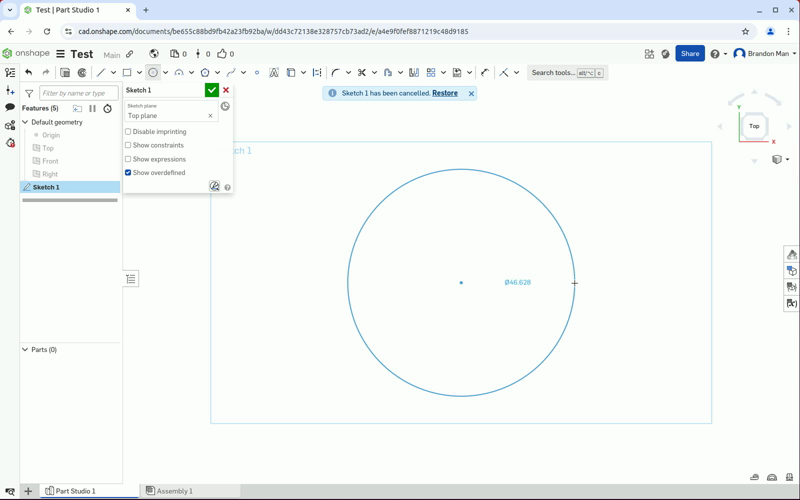
key(esc)
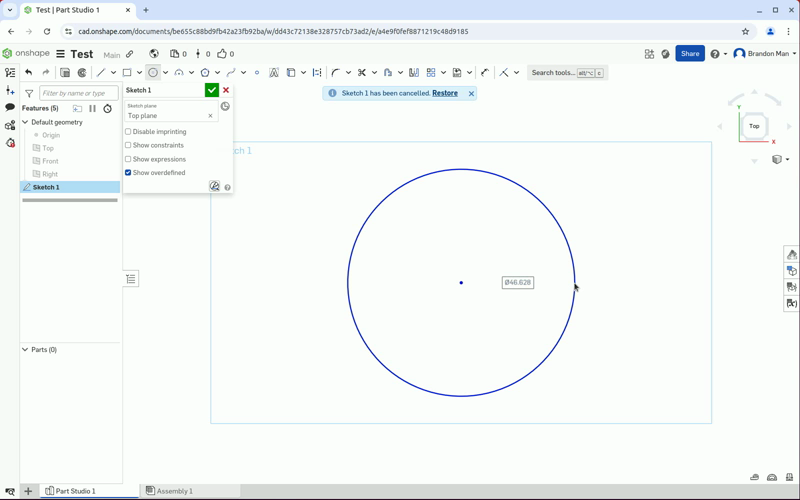
key(c)
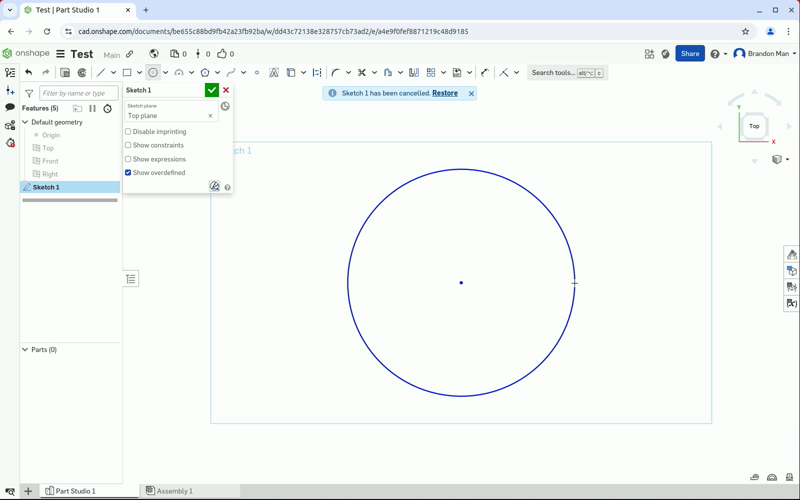
key_down(shift)
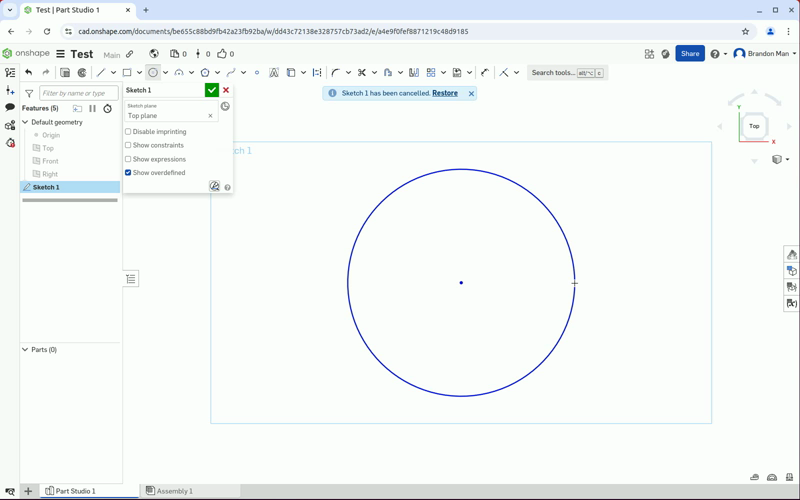
mouse_move(461, 282)
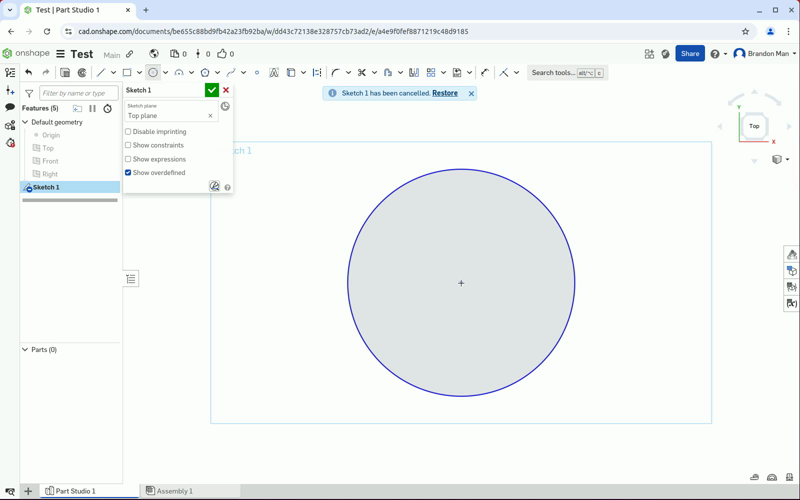
click(461, 282)
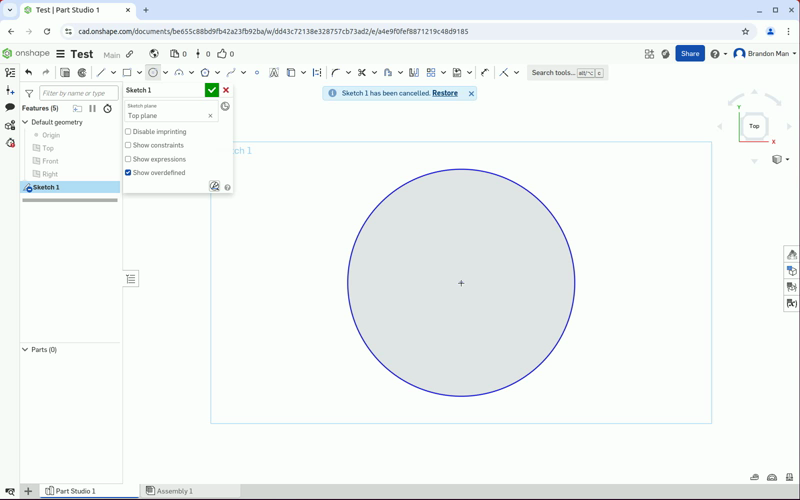
key_up(shift)
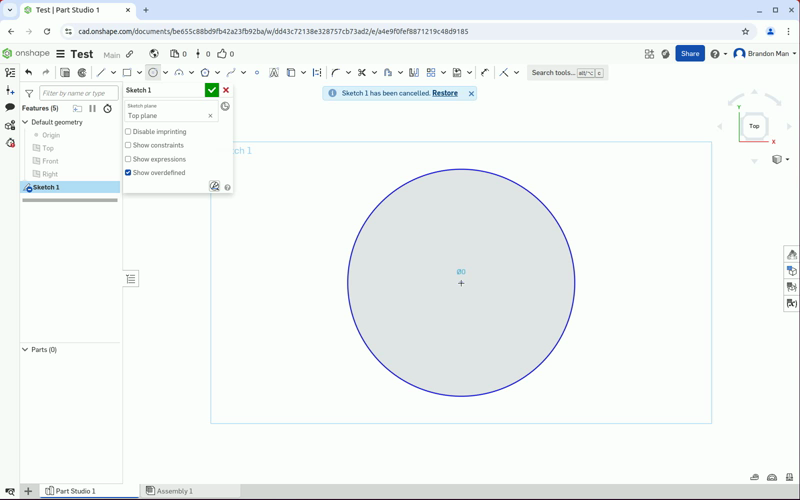
mouse_move(529, 282)
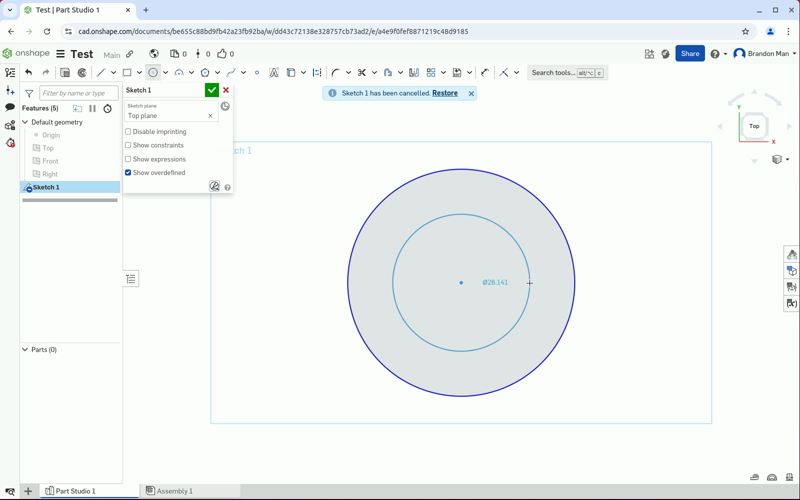
click(529, 282)
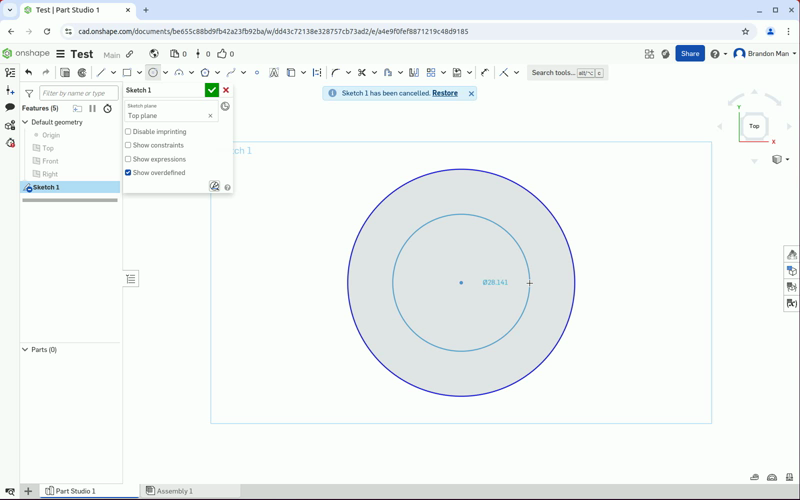
key(esc)
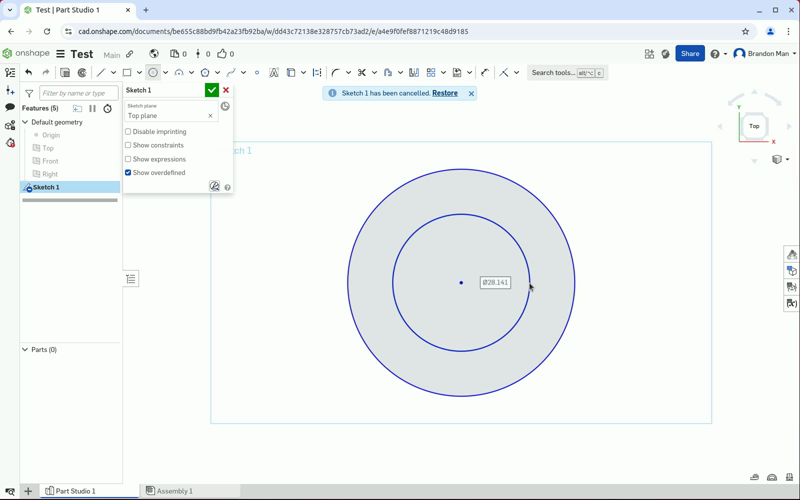
mouse_move(505, 199)
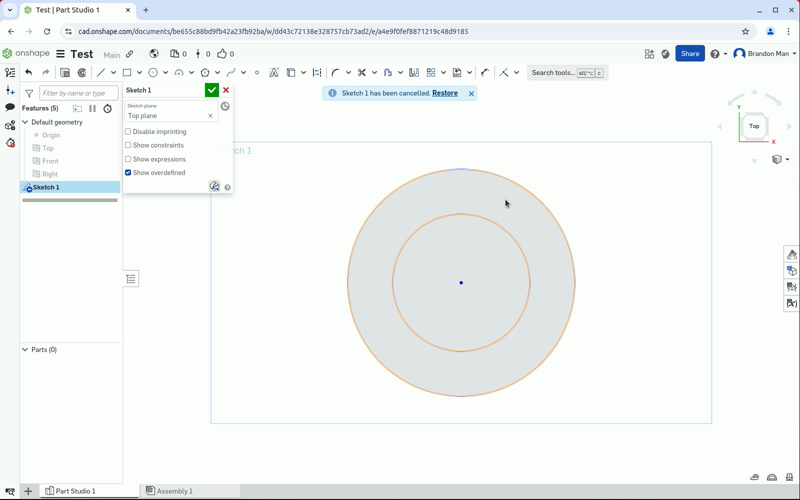
click(505, 199)
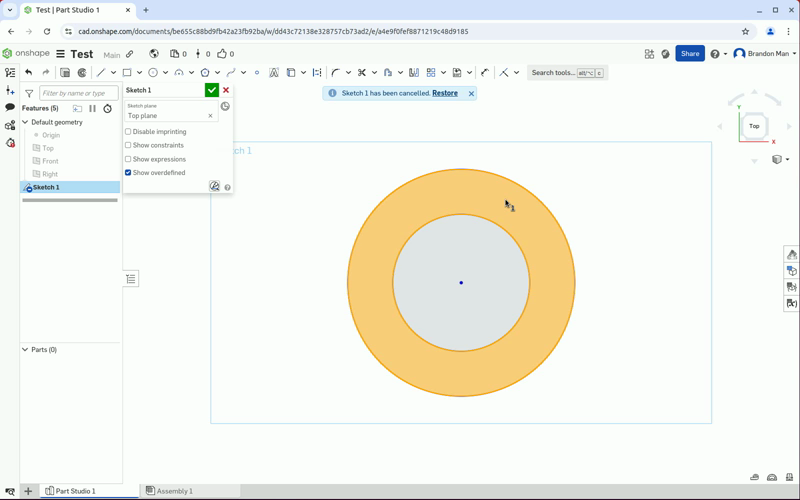
mouse_move(73, 352)
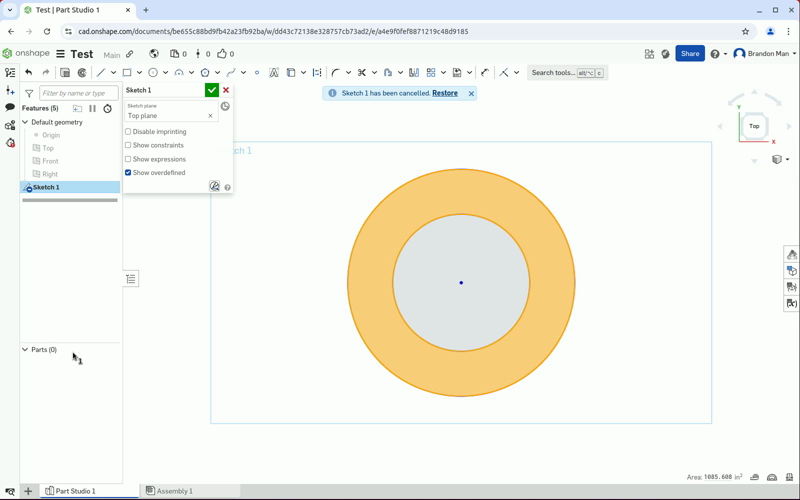
key(shift+y)
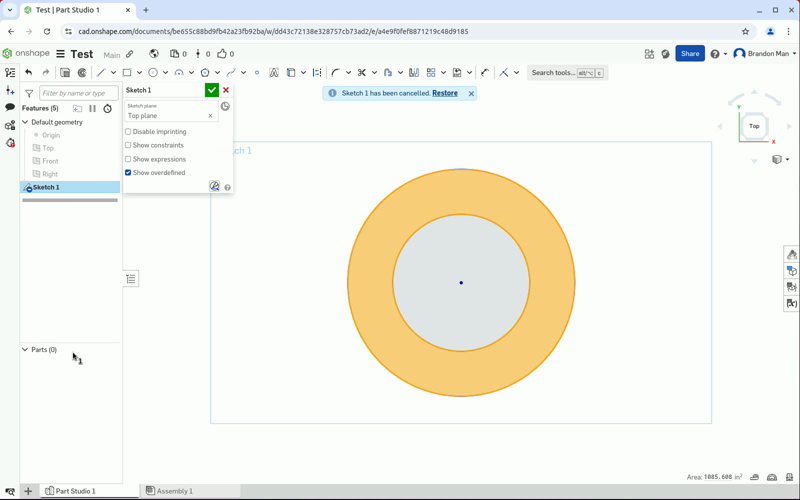
key(shift+e)
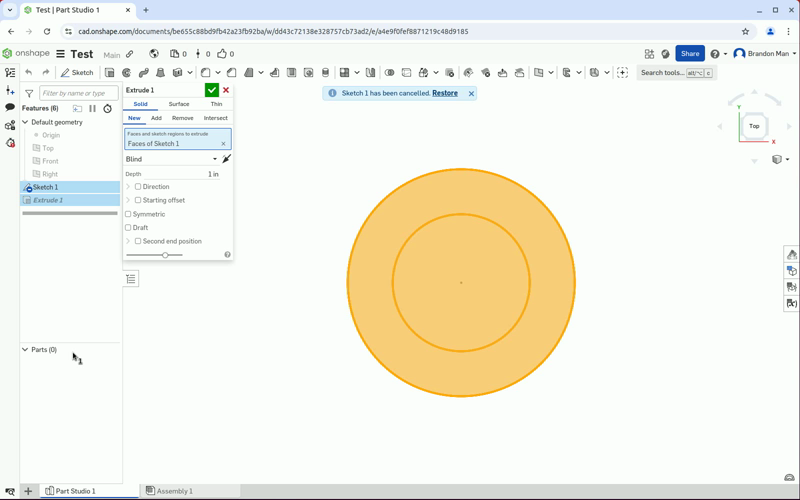
mouse_move(143, 106)
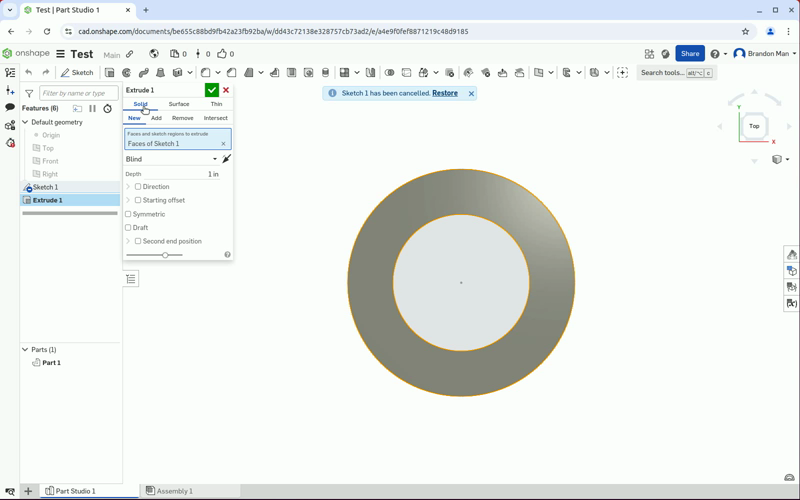
click(143, 106)
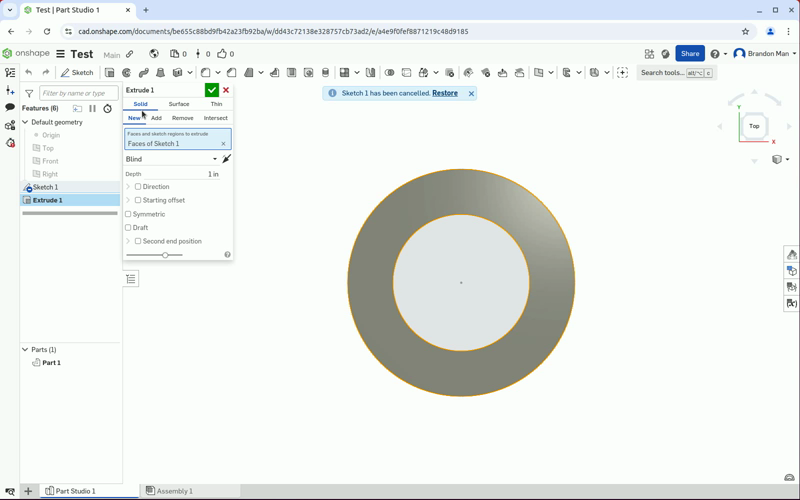
mouse_move(137, 120)
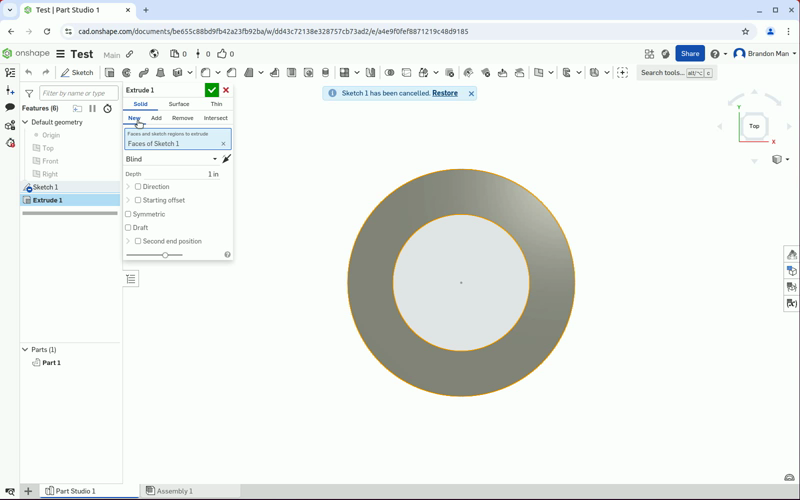
click(137, 120)
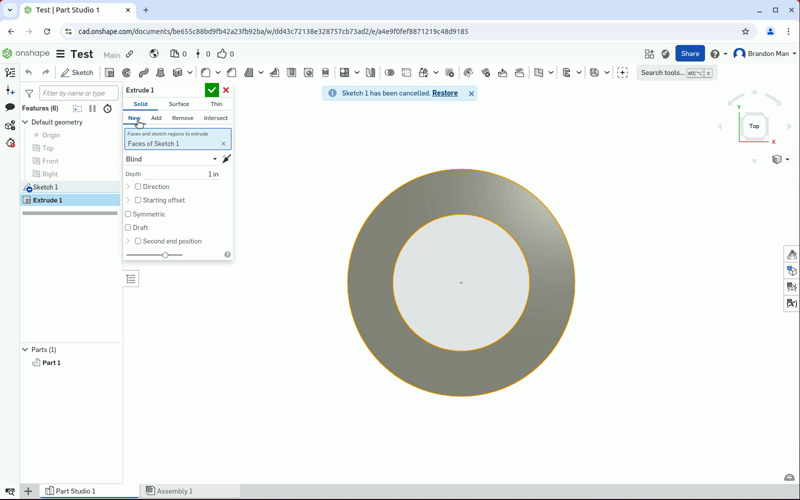
key(tab, 4)
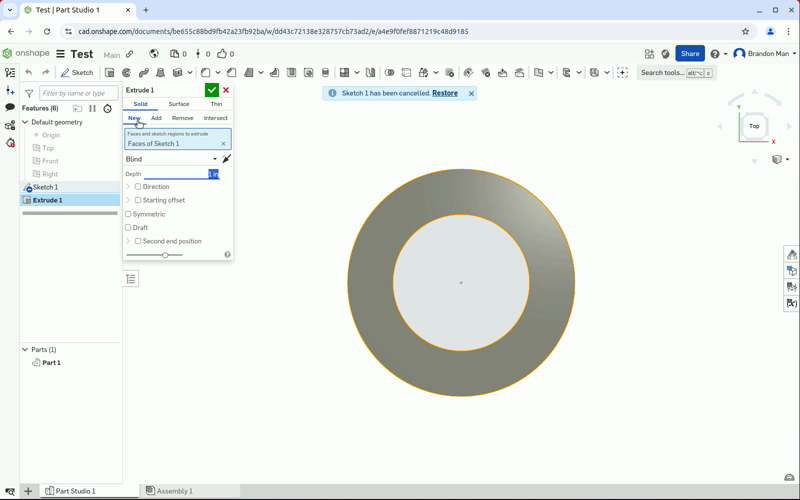
text(1.685)
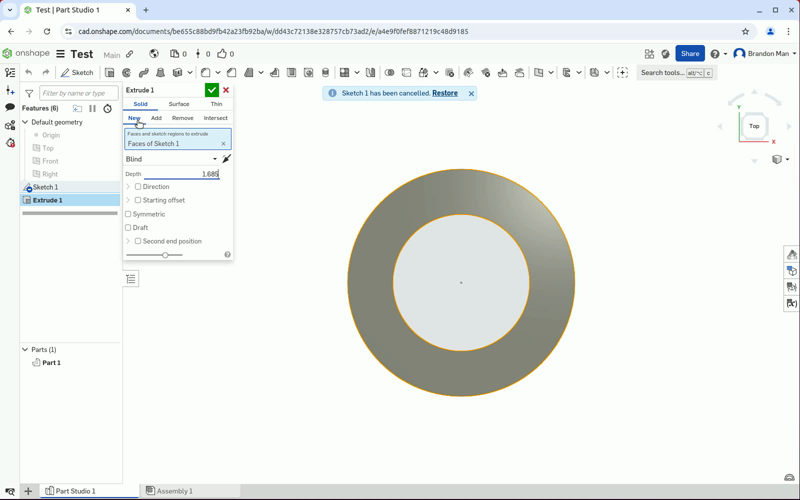
key(enter)
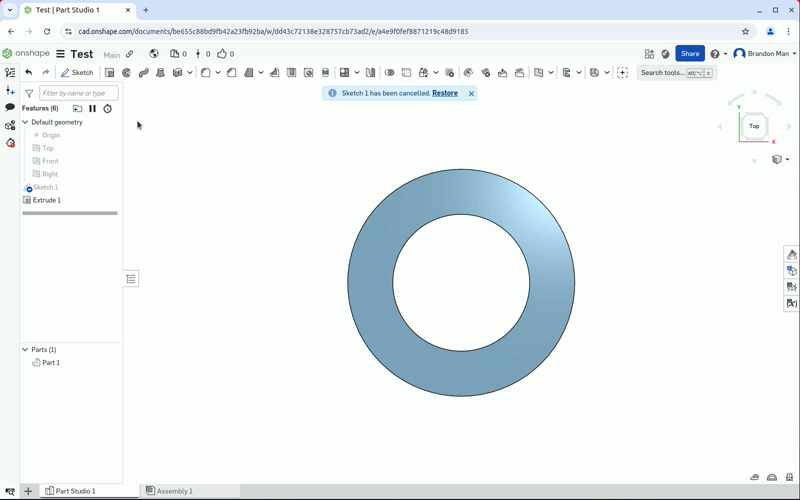
key(shift+h)
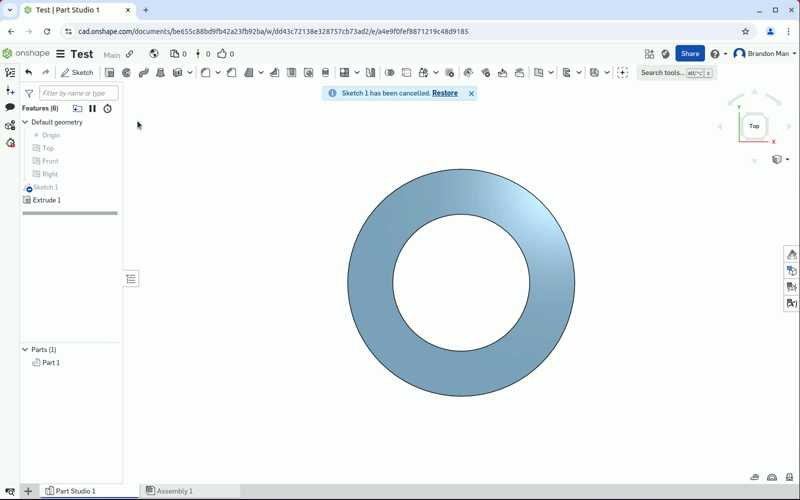
key(shift+h)
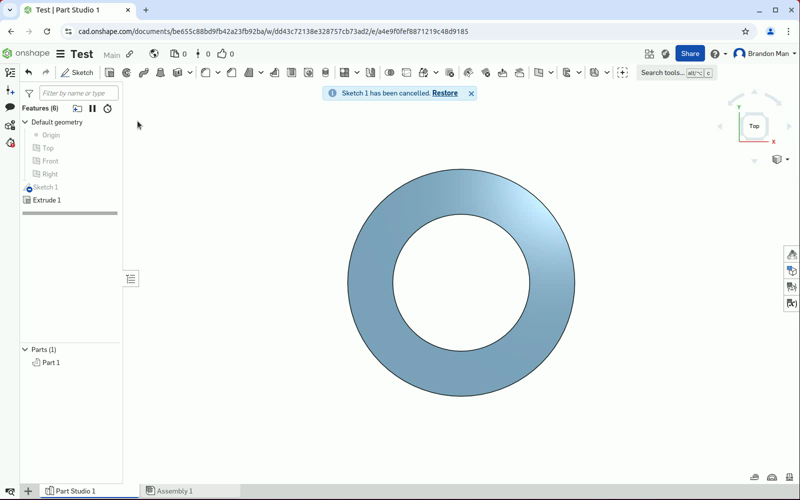
mouse_move(73, 189)
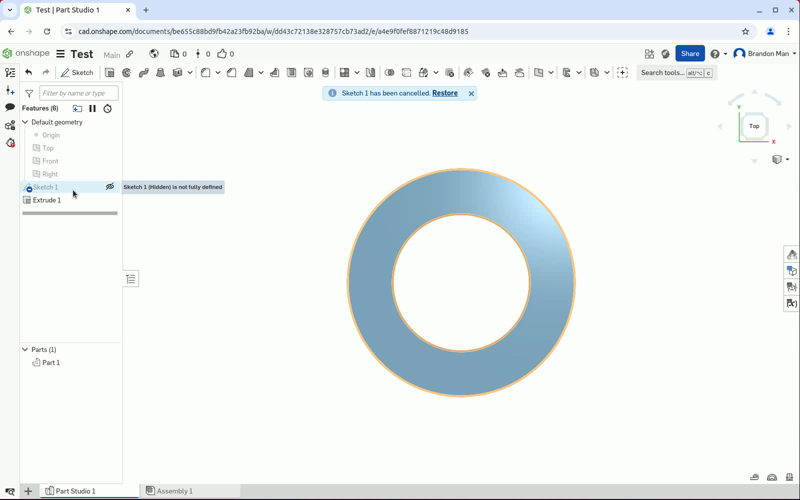
click(73, 189)
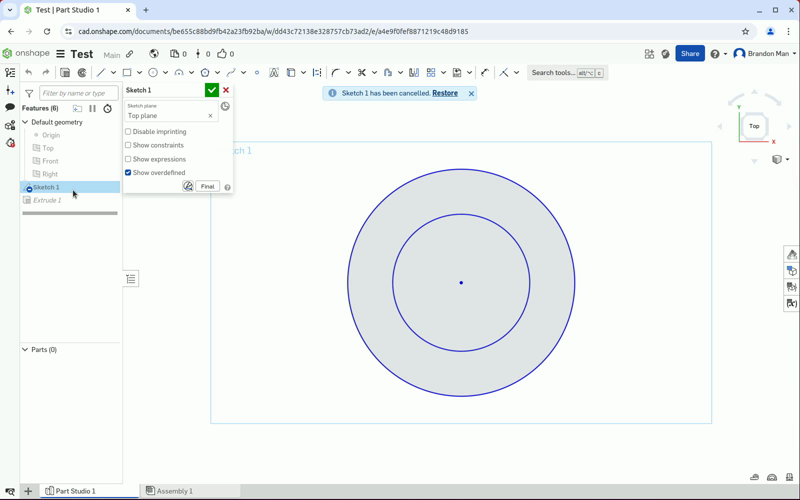
mouse_move(229, 92)
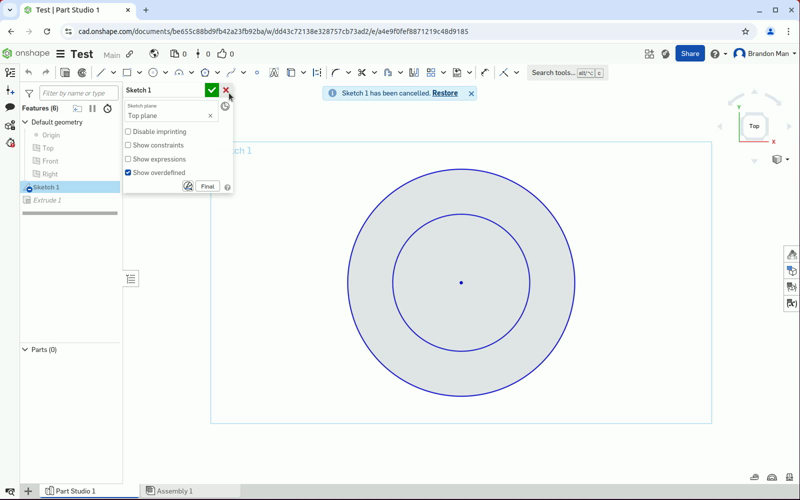
click(229, 92)
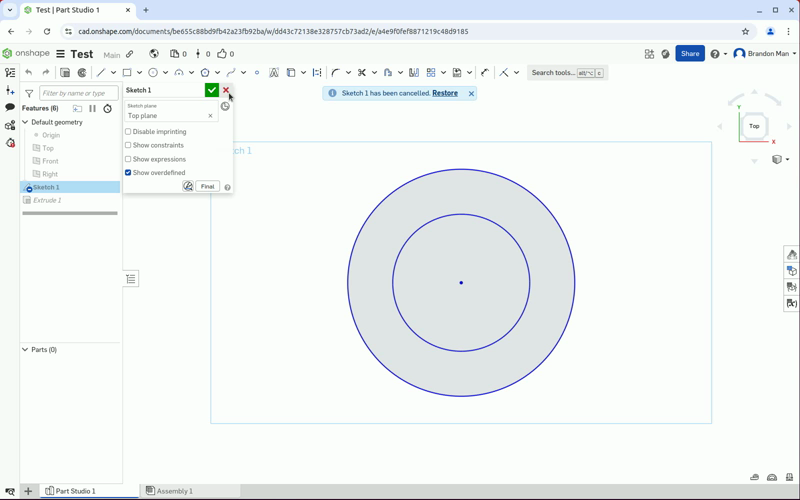
key(shift+s)
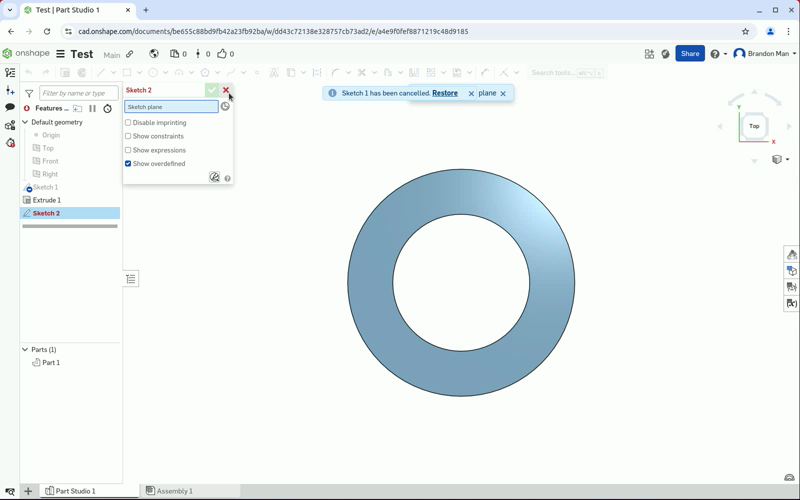
mouse_move(73, 150)
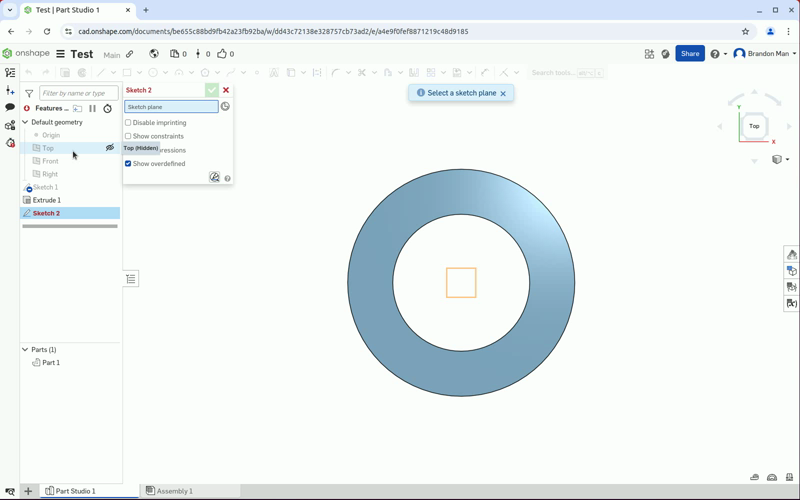
click(73, 150)
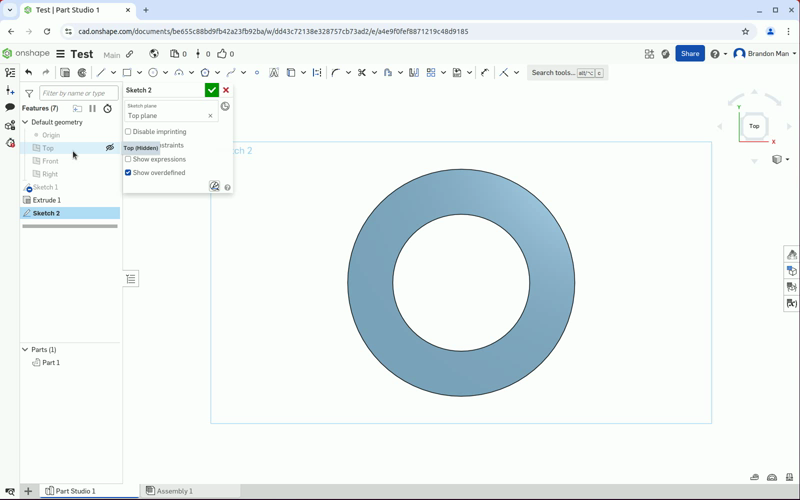
mouse_move(73, 352)
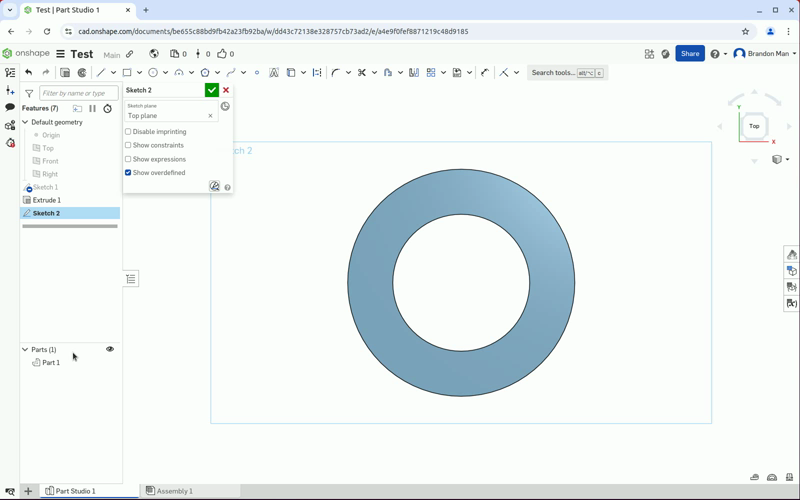
key(y)
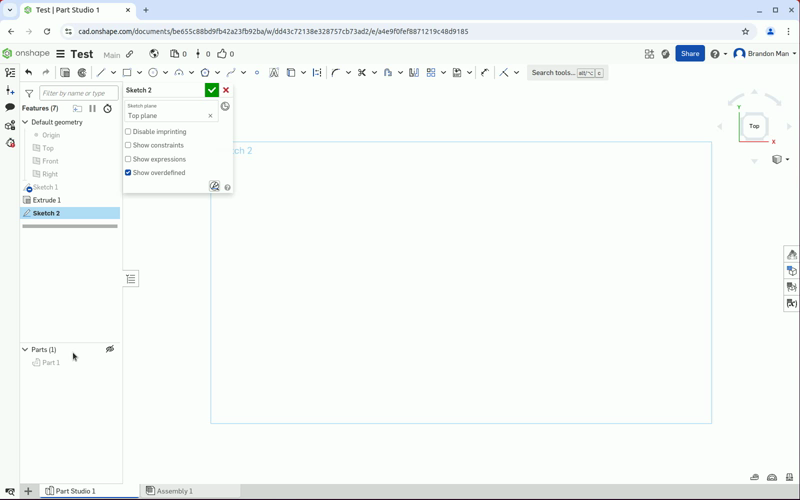
key(c)
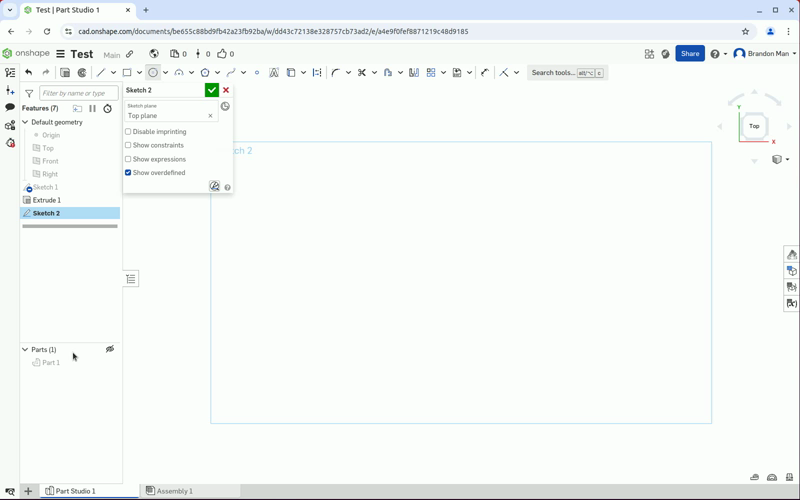
key_down(shift)
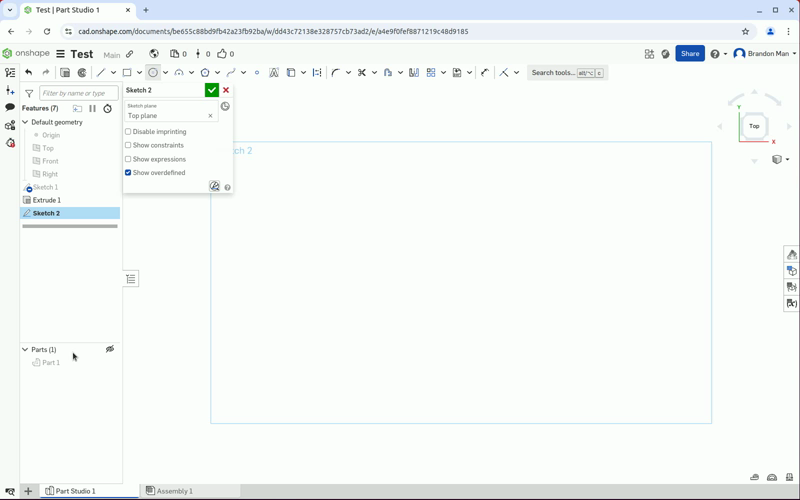
mouse_move(461, 282)
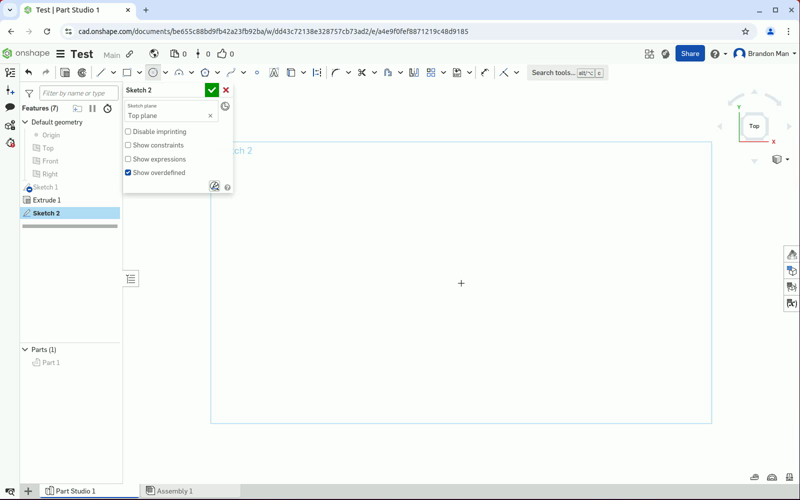
click(461, 282)
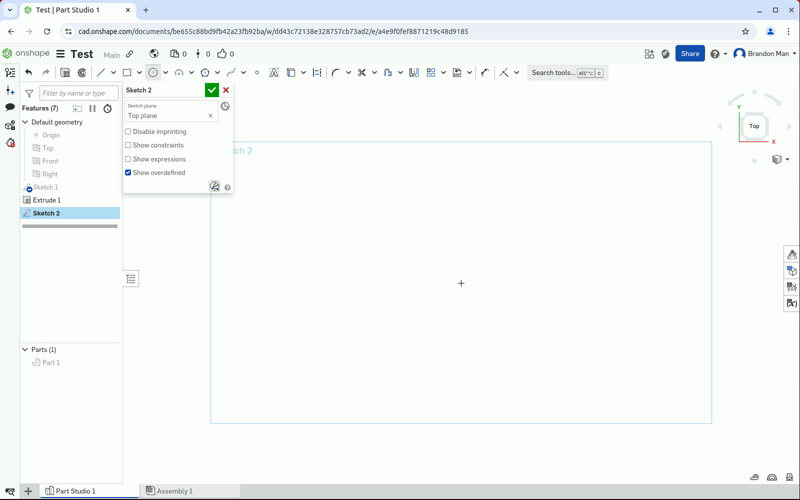
key_up(shift)
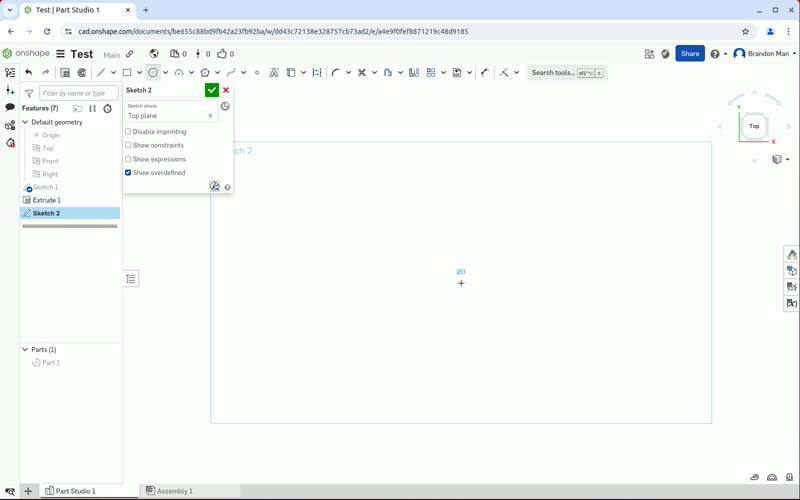
mouse_move(522, 282)
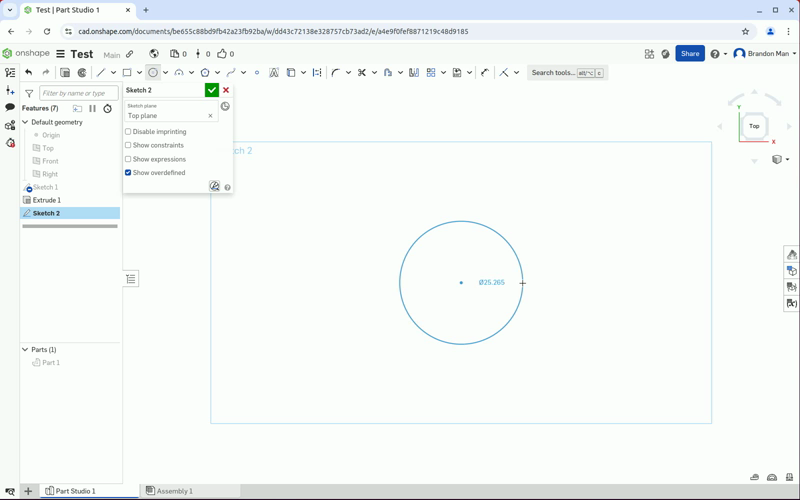
click(522, 282)
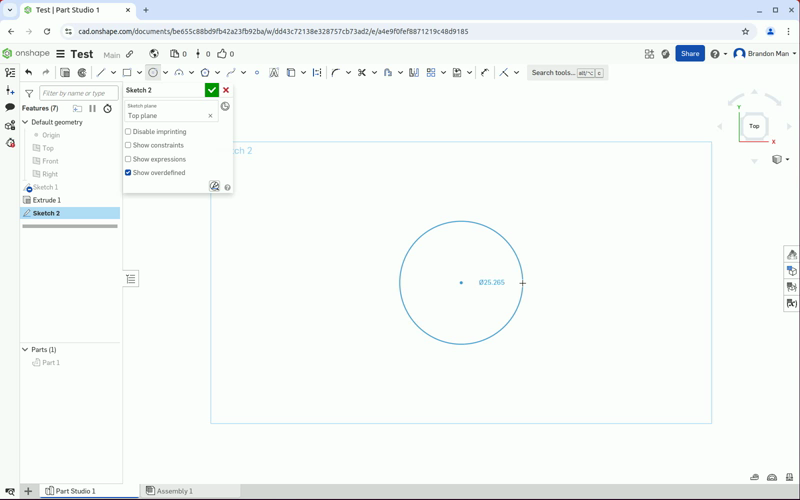
key(esc)
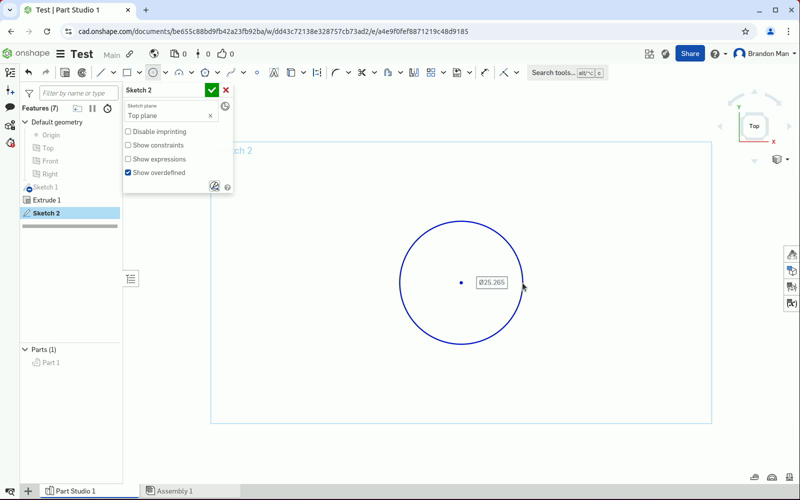
key(c)
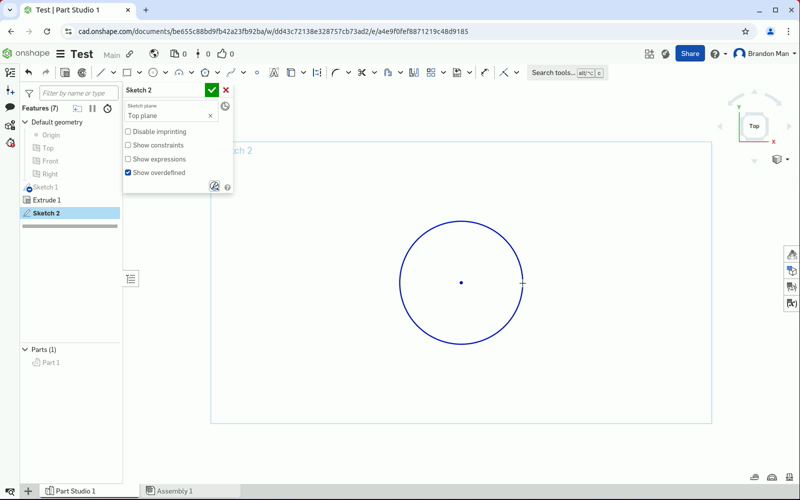
key_down(shift)
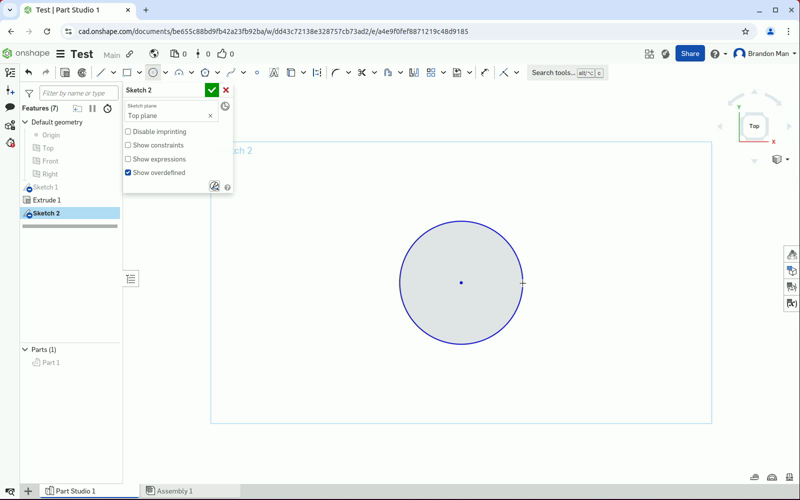
mouse_move(461, 282)
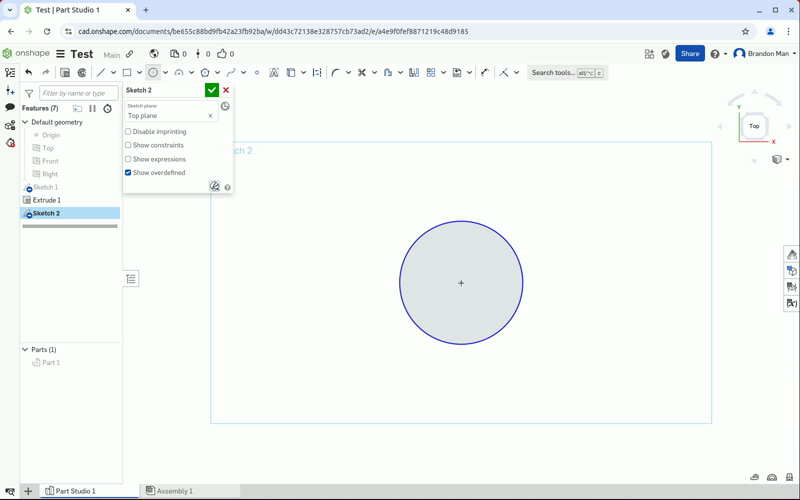
click(461, 282)
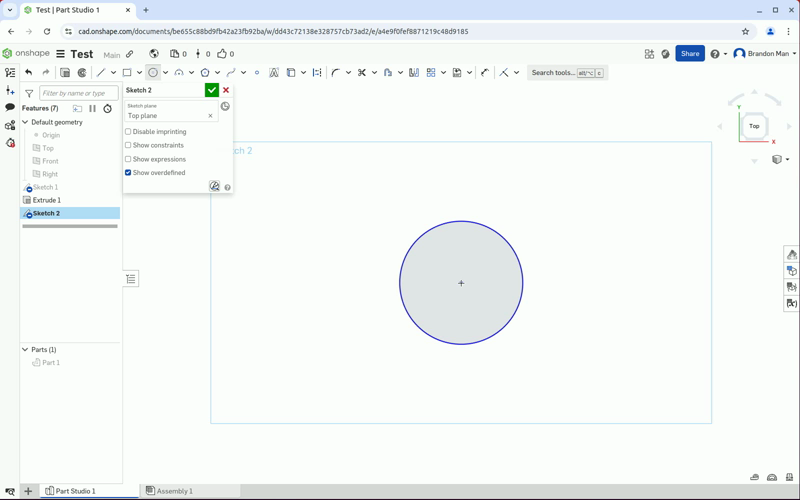
key_up(shift)
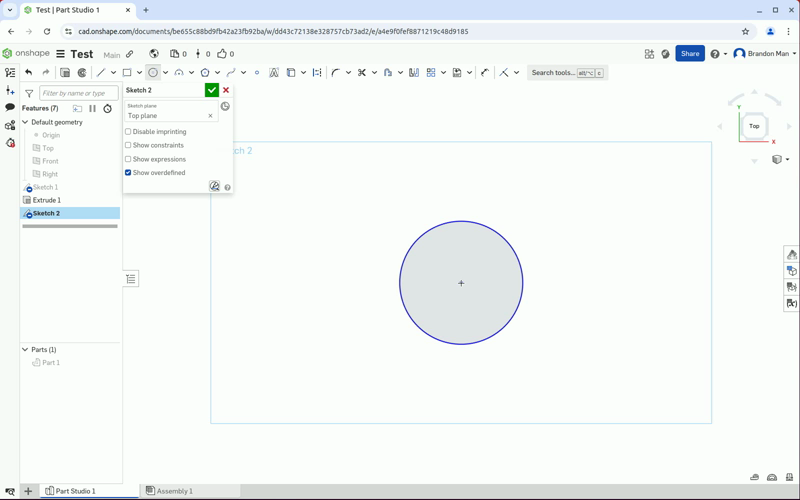
mouse_move(467, 282)
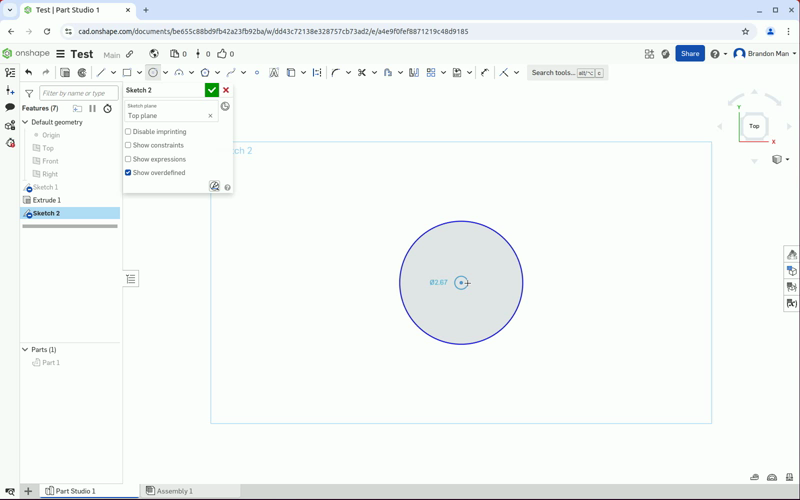
click(467, 282)
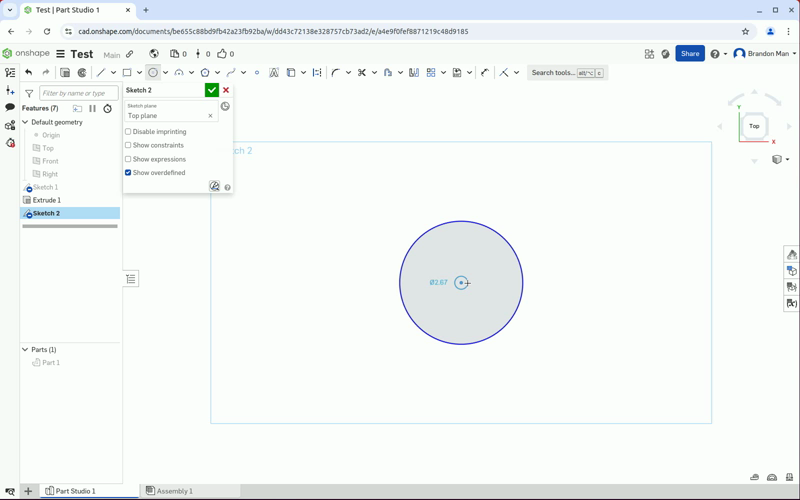
key(esc)
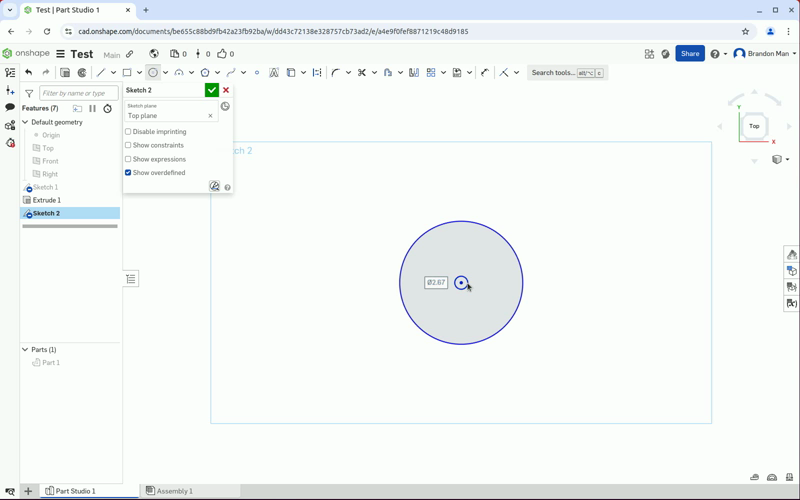
mouse_move(454, 324)
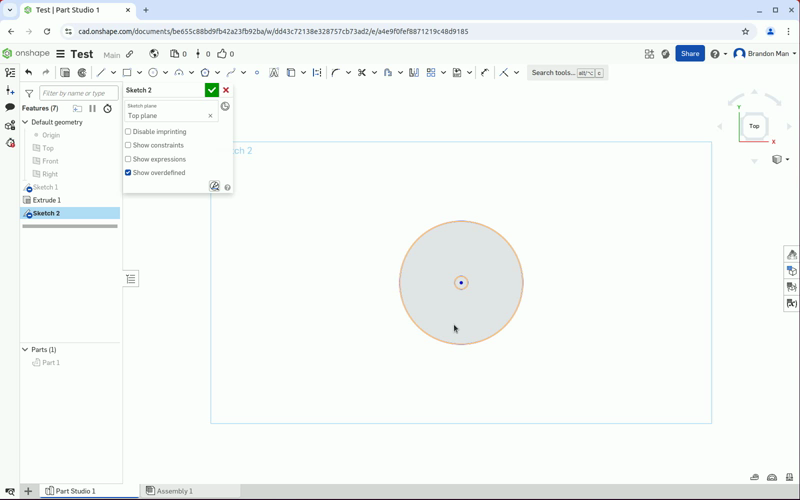
click(454, 324)
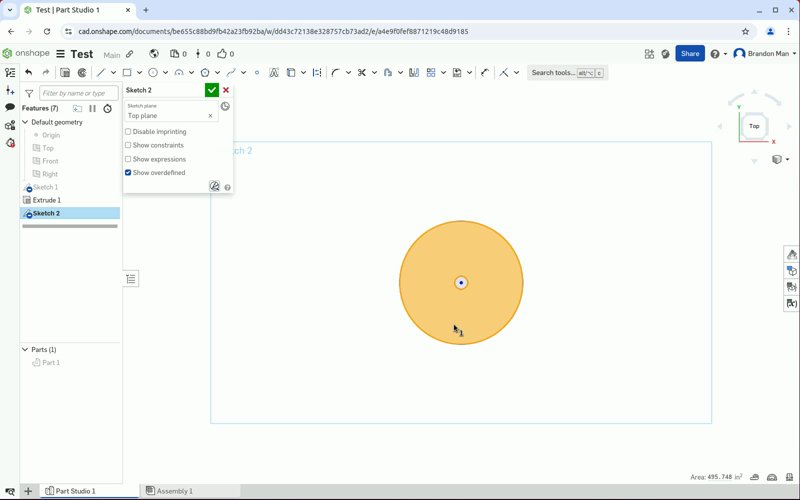
mouse_move(73, 352)
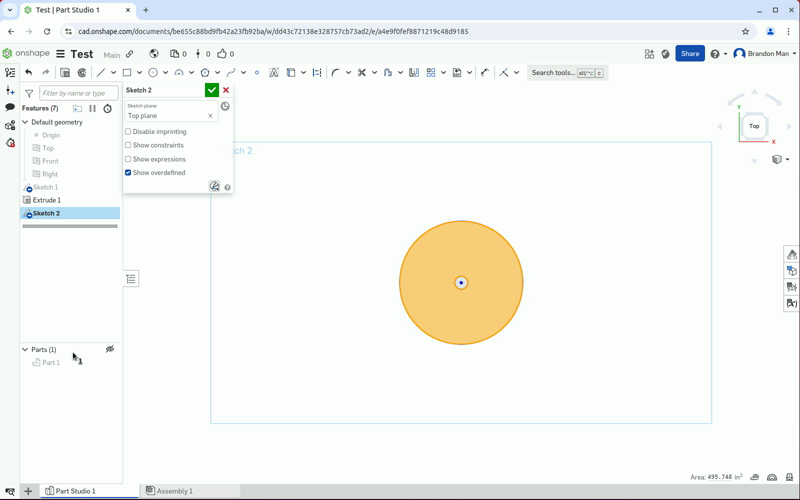
key(shift+y)
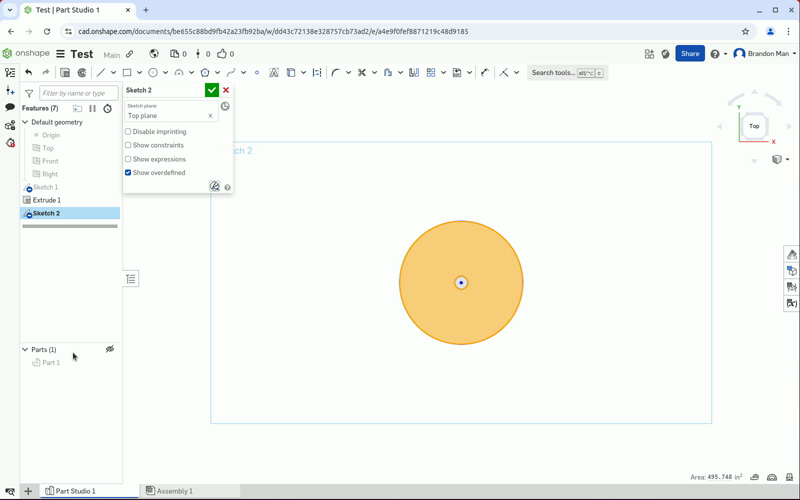
key(shift+e)
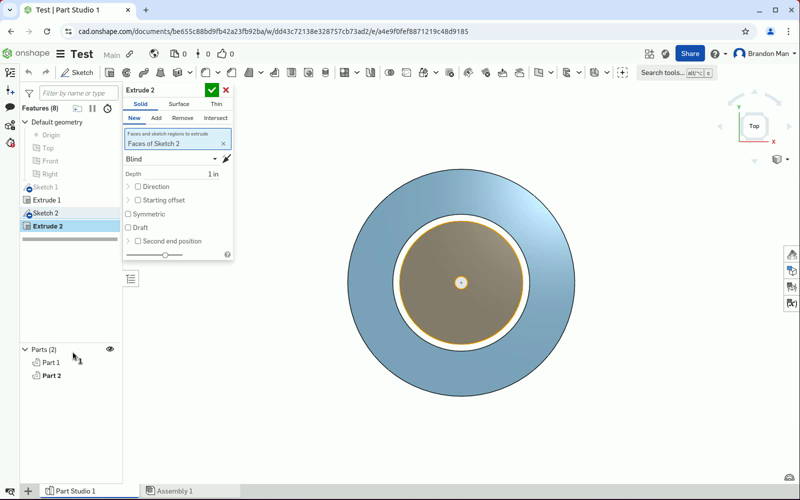
mouse_move(143, 106)
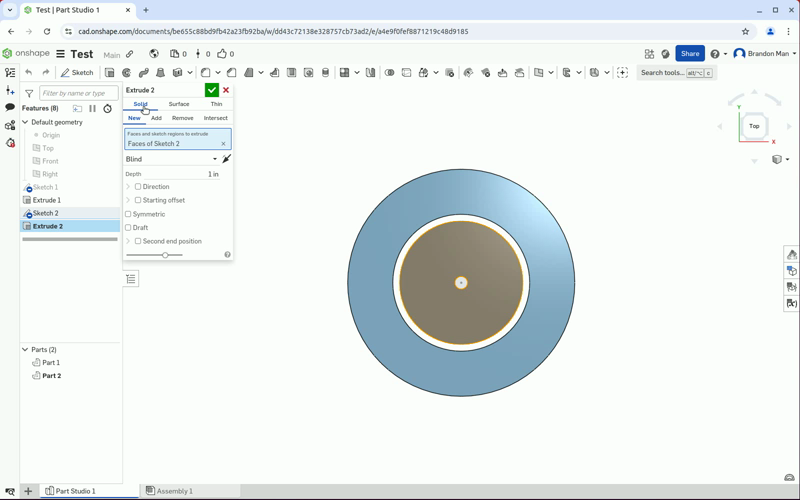
click(143, 106)
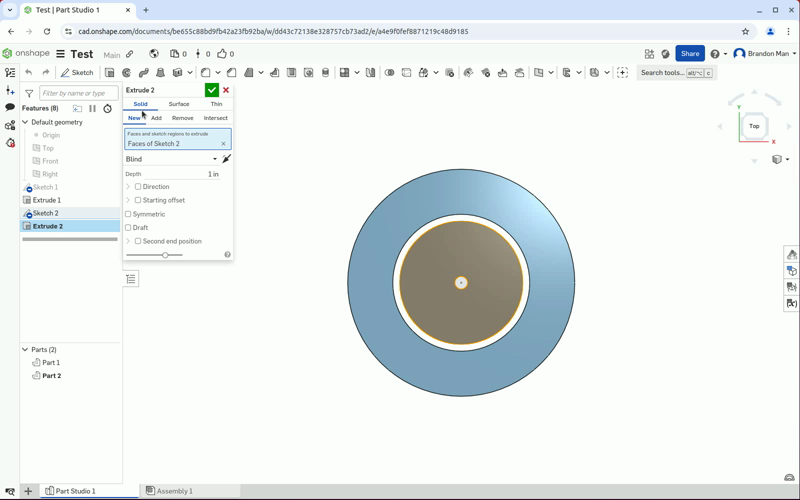
mouse_move(137, 120)
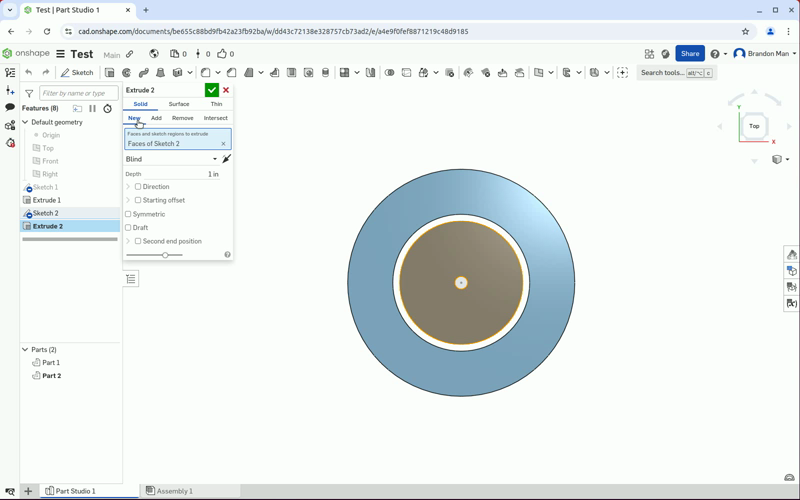
click(137, 120)
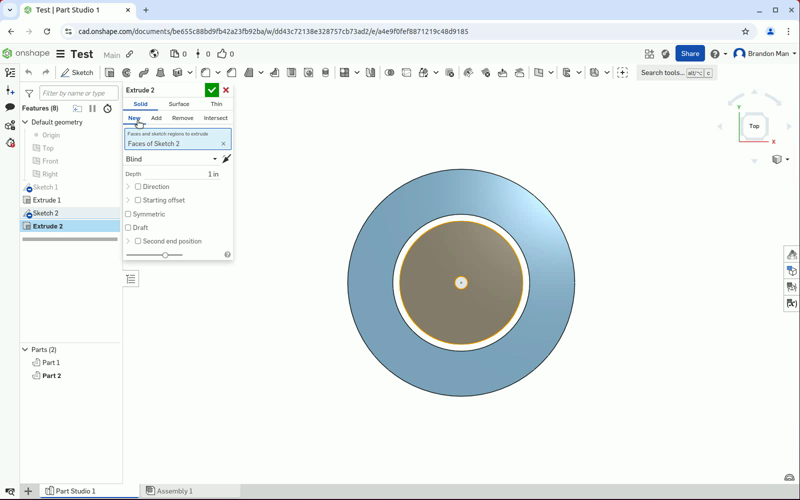
key(tab, 4)
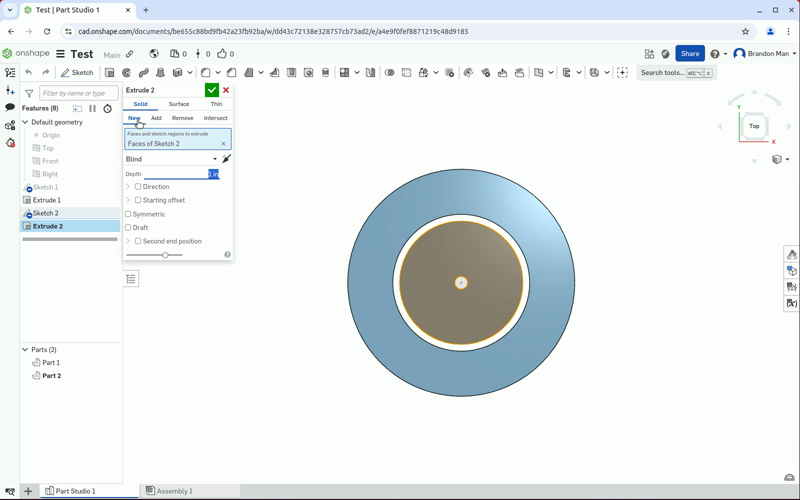
text(1.685)
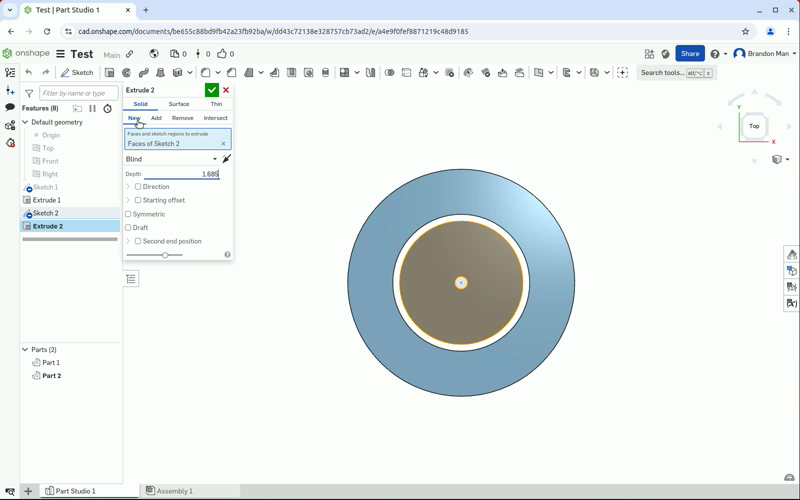
key(enter)
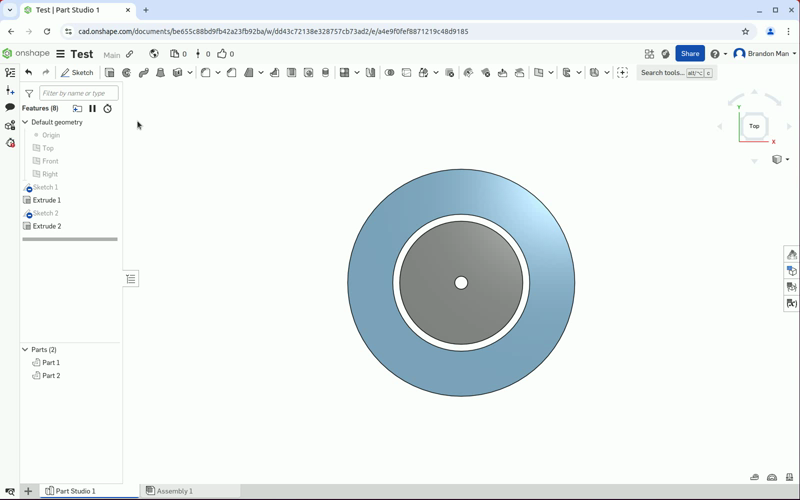
key(shift+h)
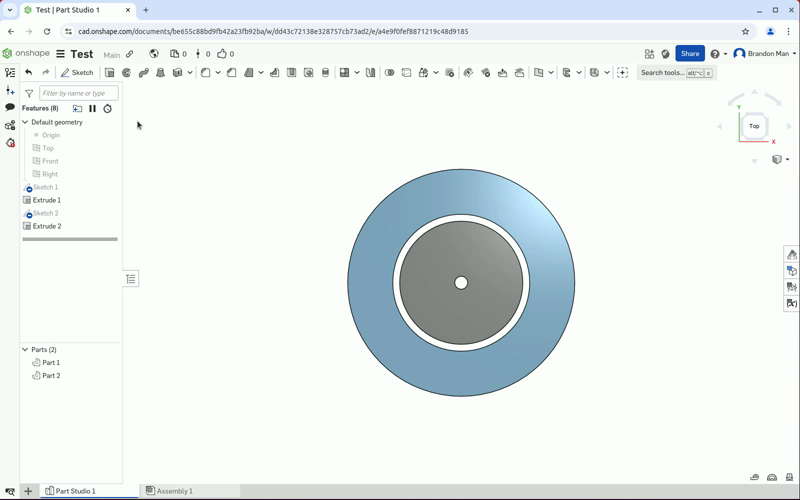
key(shift+h)
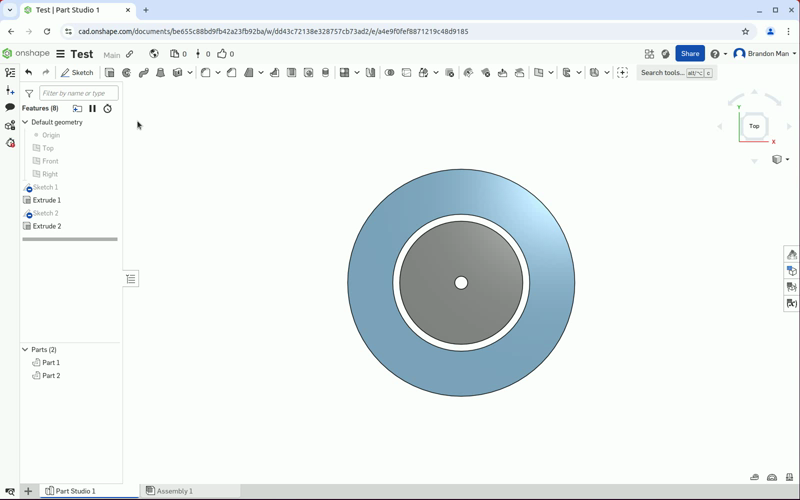
mouse_move(73, 189)
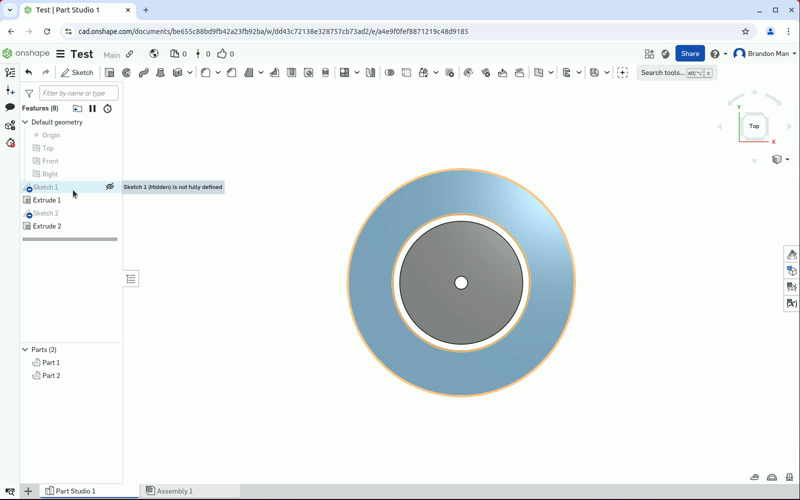
click(73, 189)
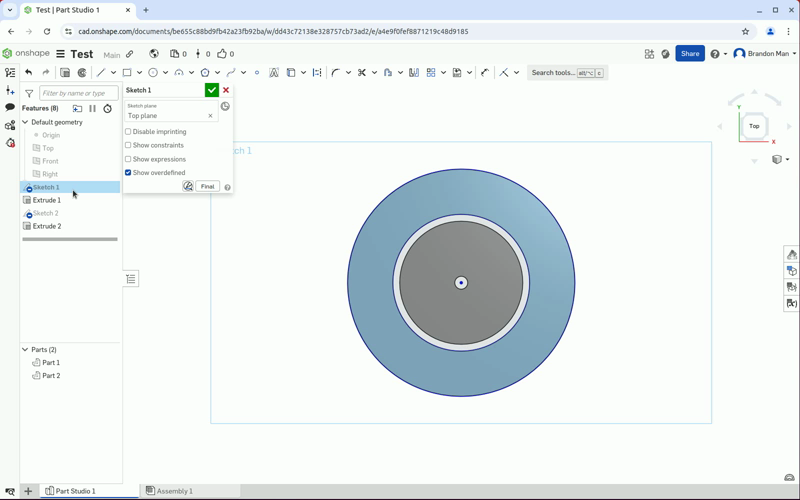
mouse_move(229, 92)
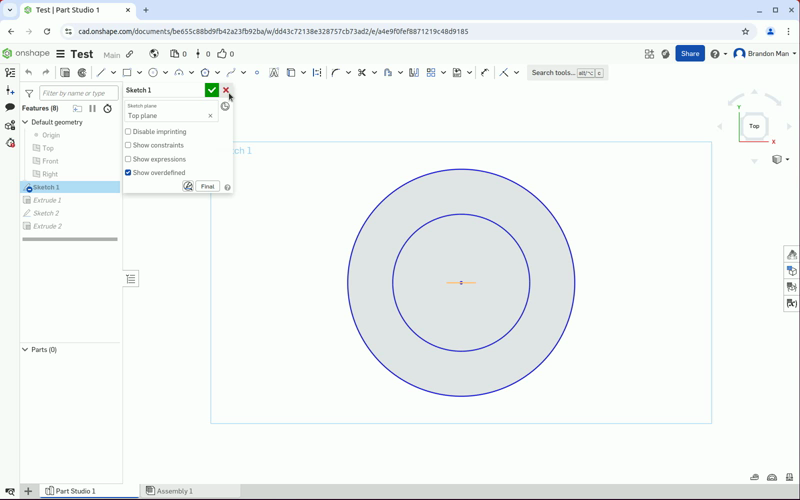
click(229, 92)
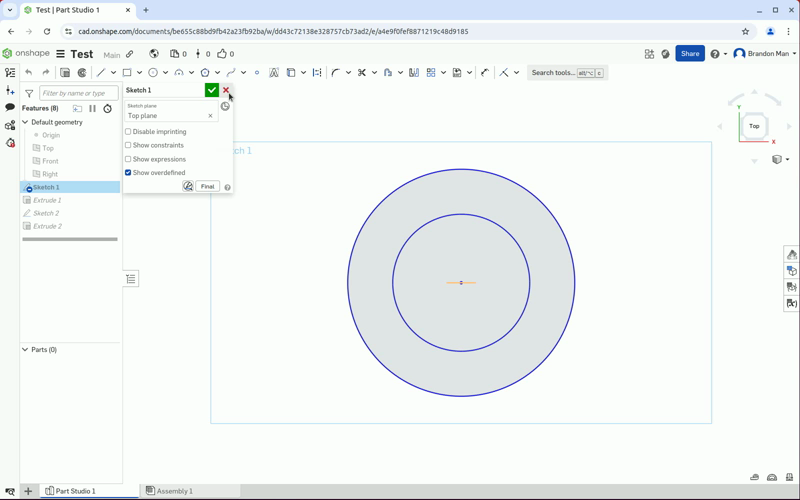
key(shift+s)
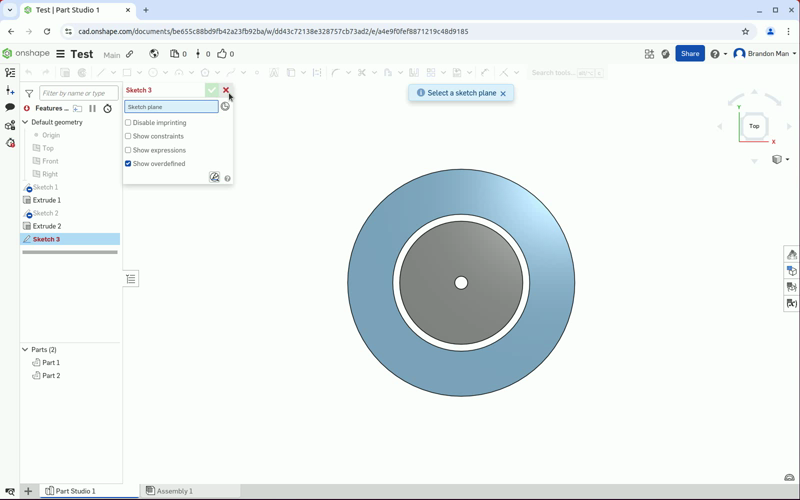
mouse_move(73, 150)
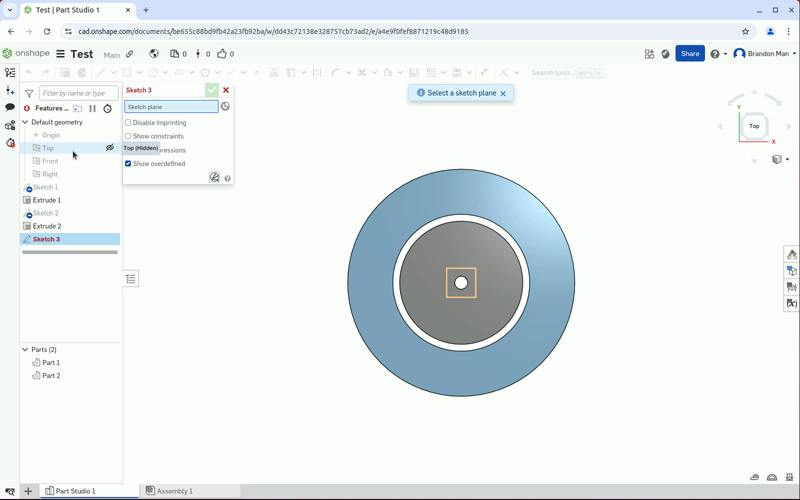
click(73, 150)
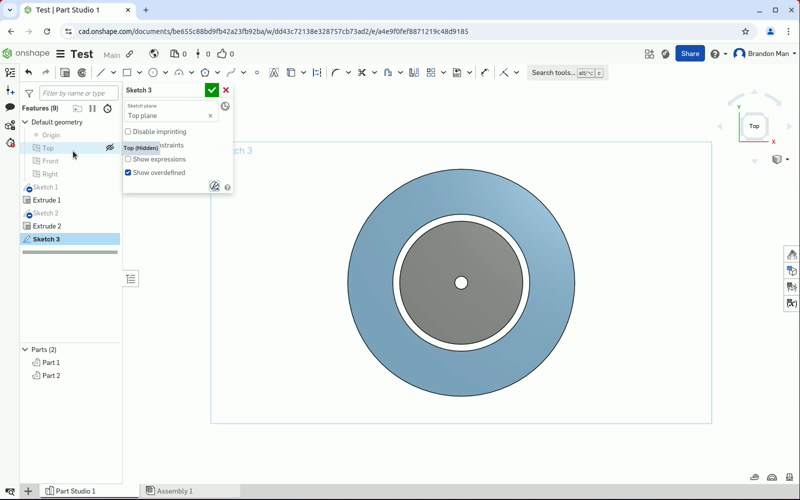
mouse_move(73, 352)
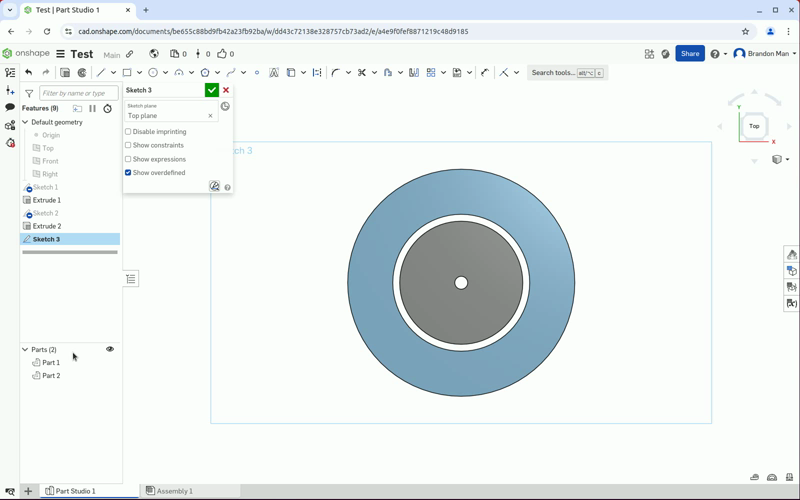
key(y)
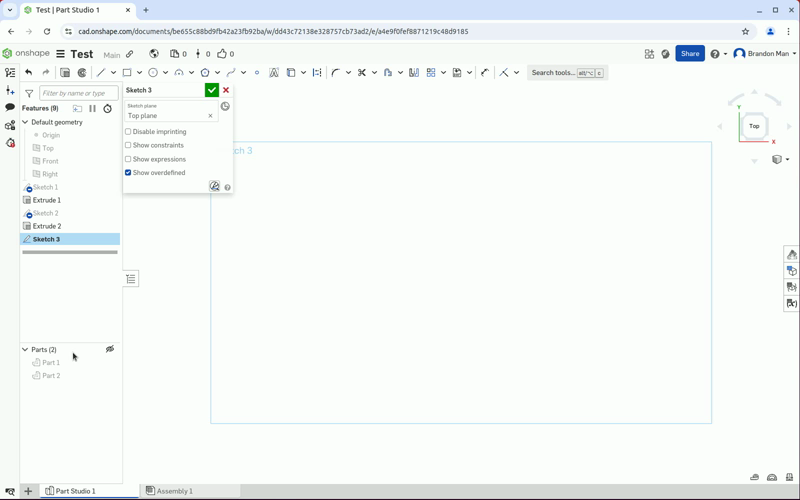
key(c)
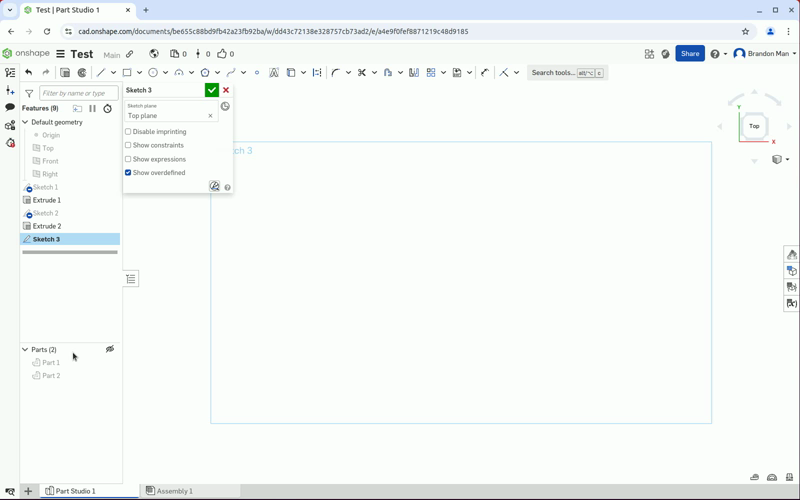
key_down(shift)
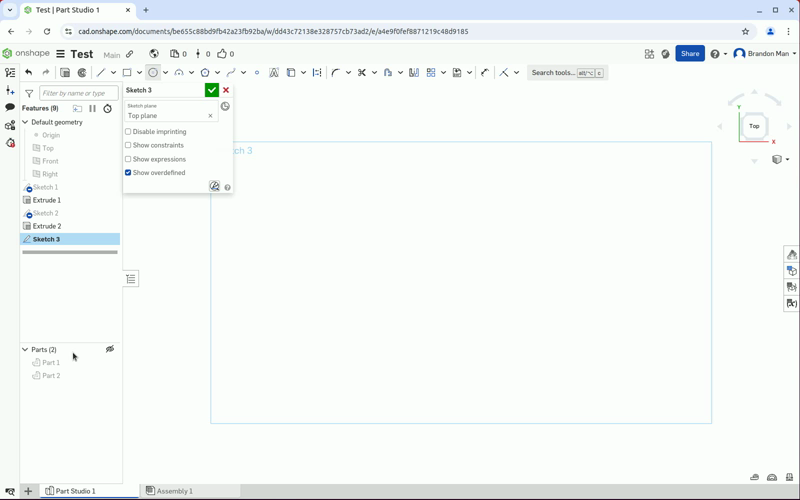
mouse_move(461, 282)
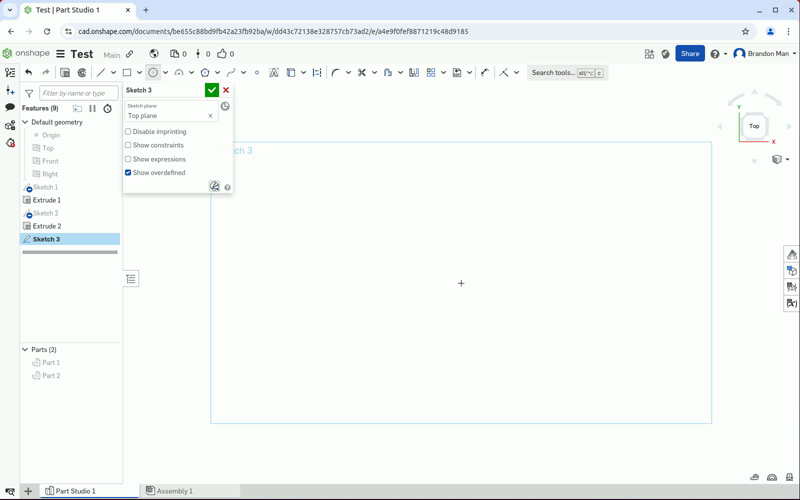
click(461, 282)
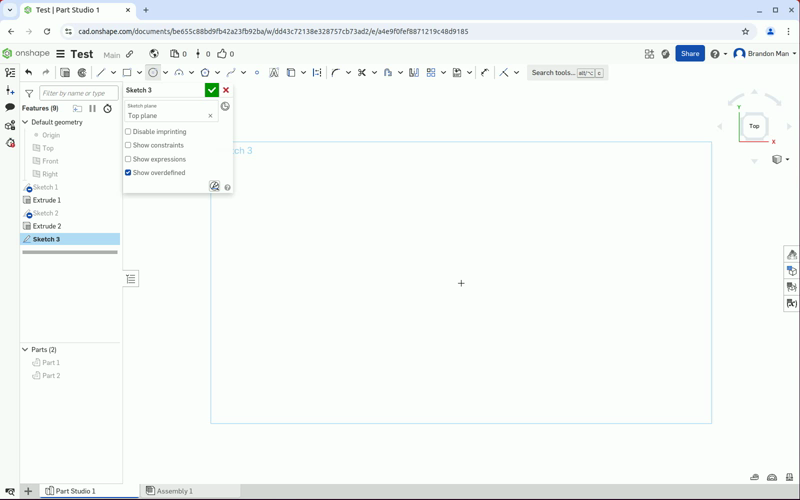
key_up(shift)
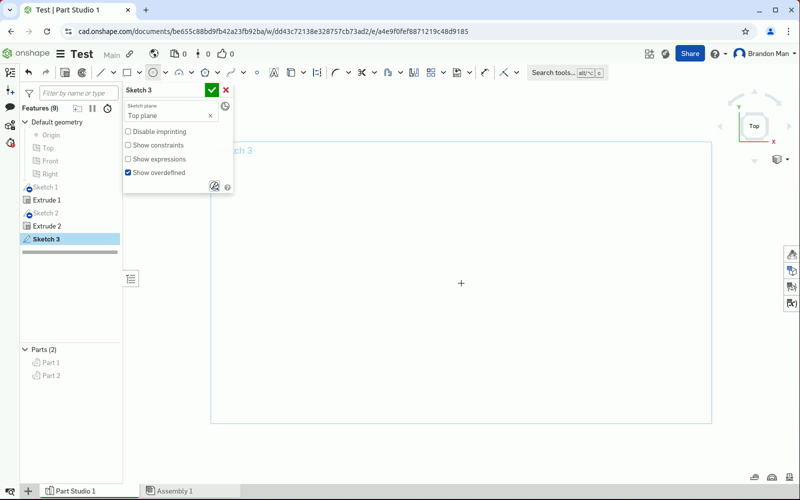
mouse_move(531, 282)
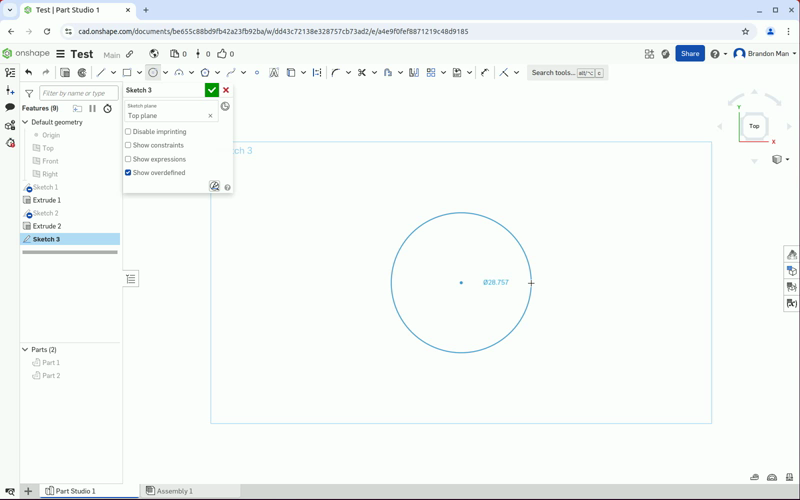
click(531, 282)
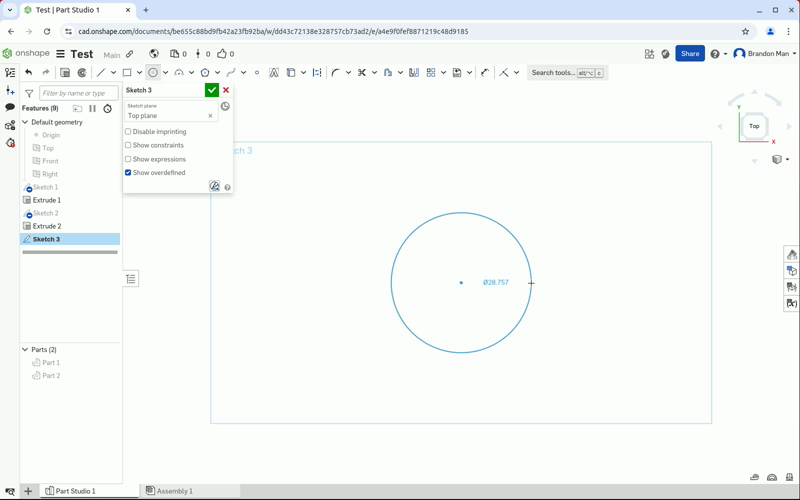
key(esc)
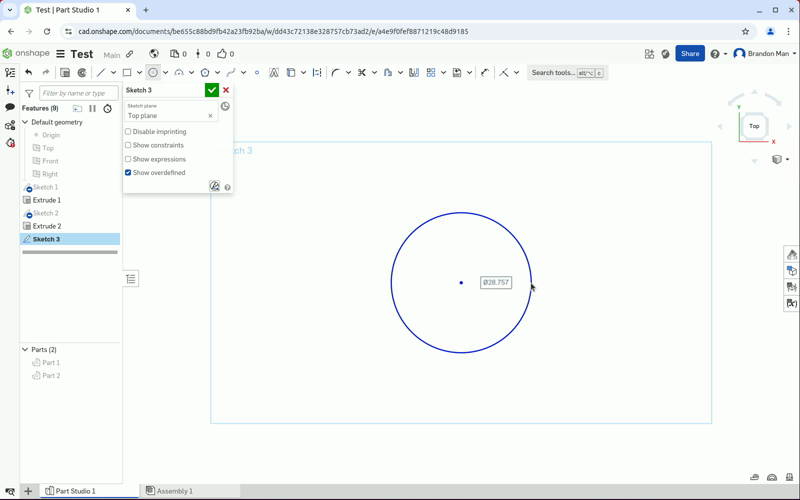
key(c)
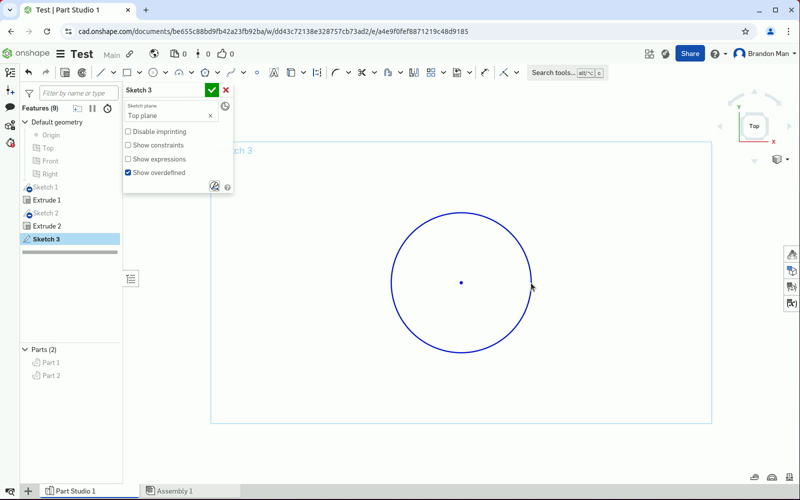
key_down(shift)
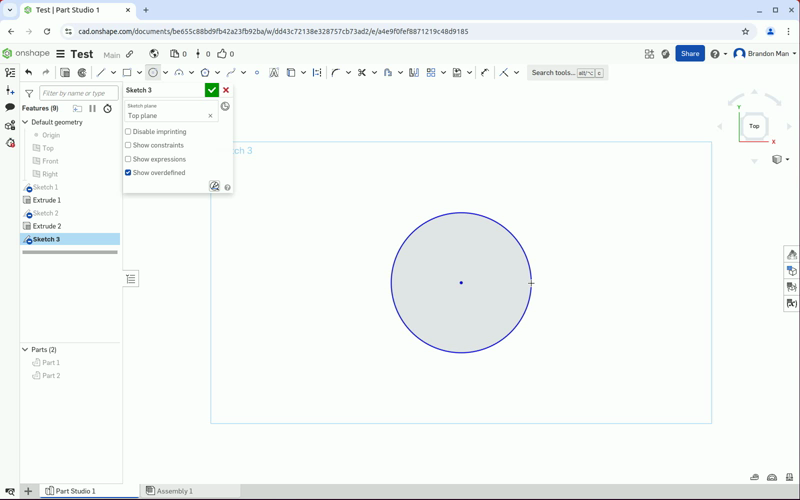
mouse_move(461, 282)
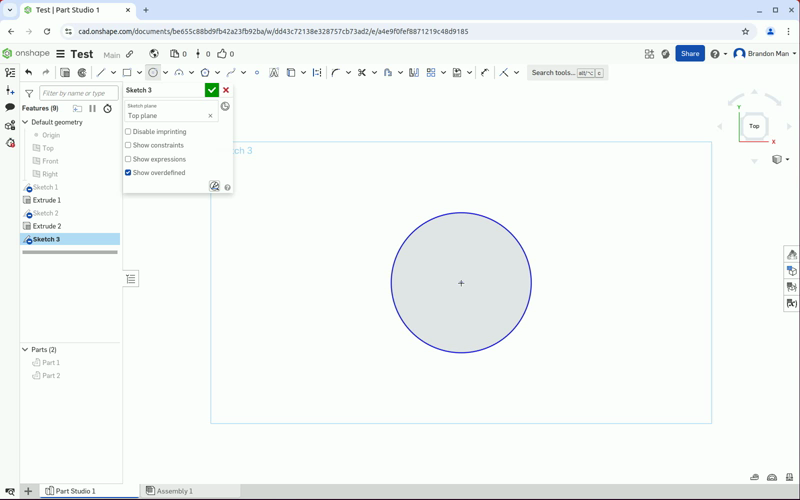
click(461, 282)
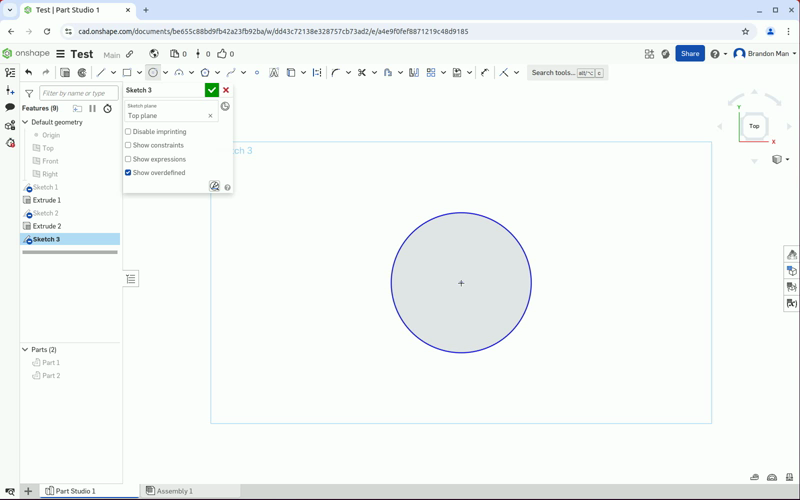
key_up(shift)
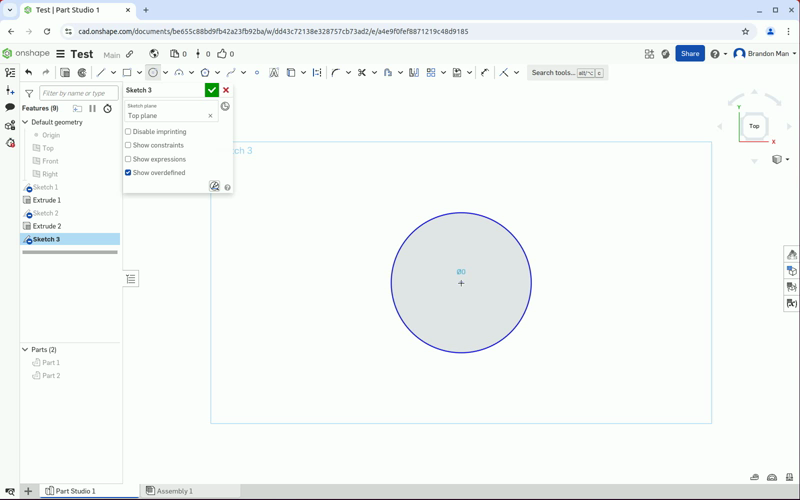
mouse_move(523, 282)
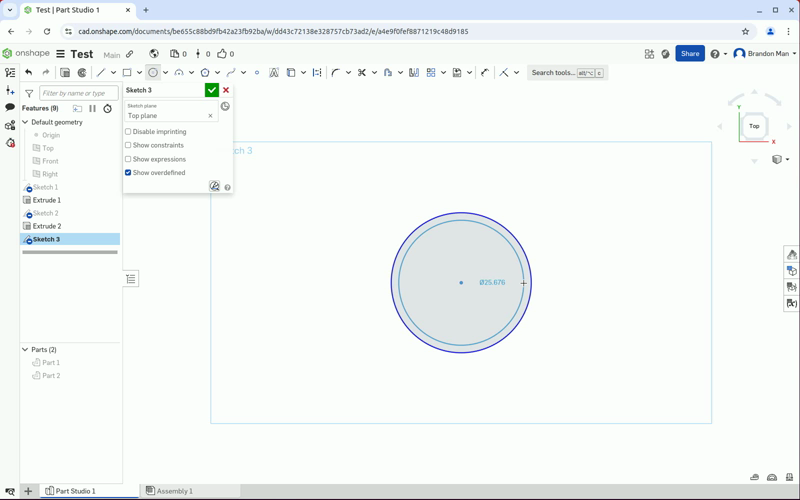
click(523, 282)
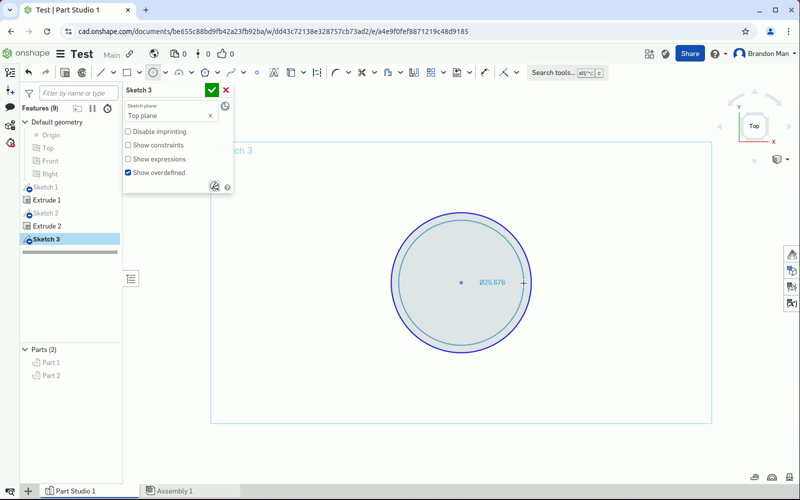
key(esc)
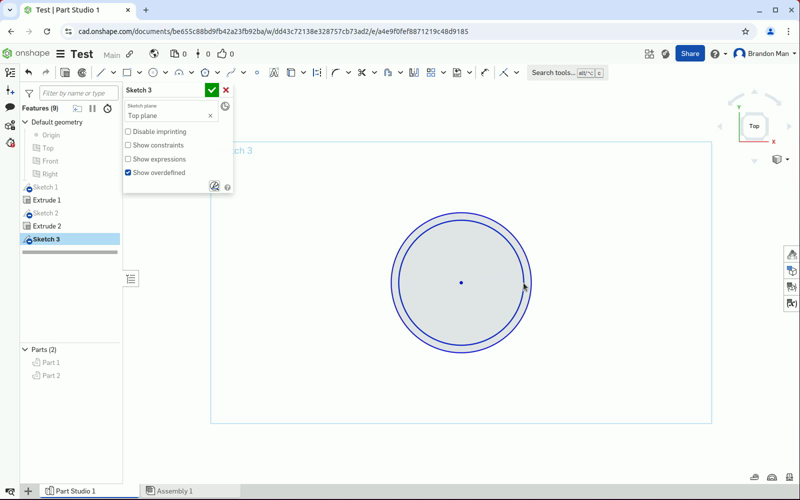
mouse_move(509, 329)
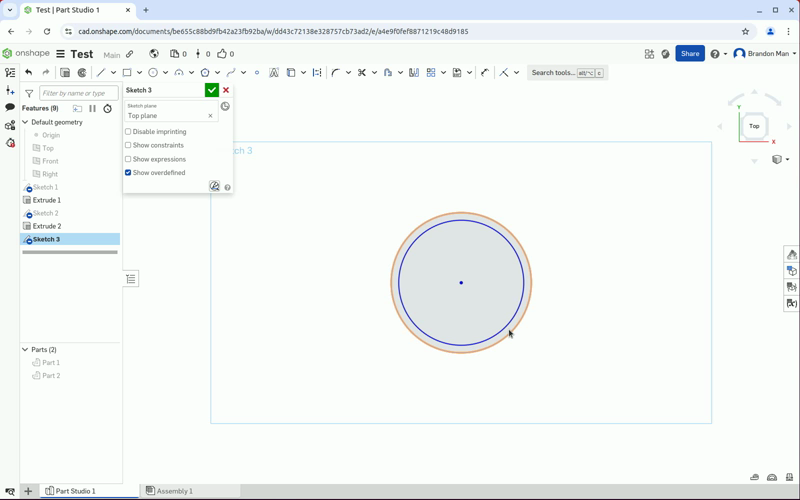
click(509, 329)
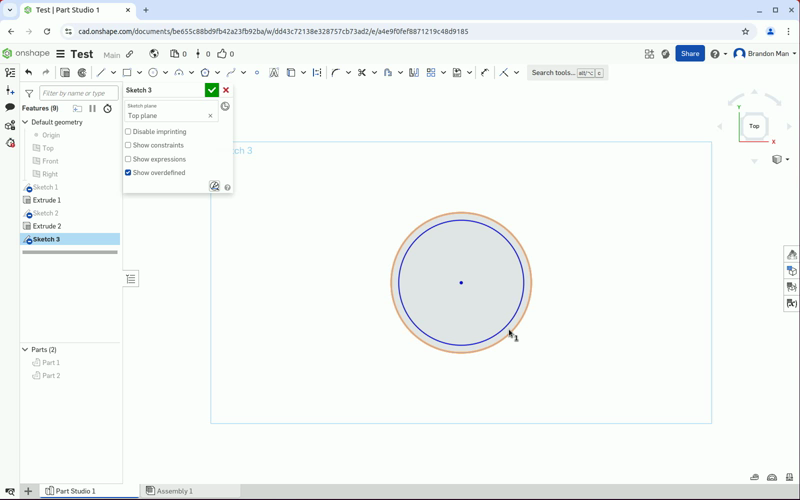
mouse_move(73, 352)
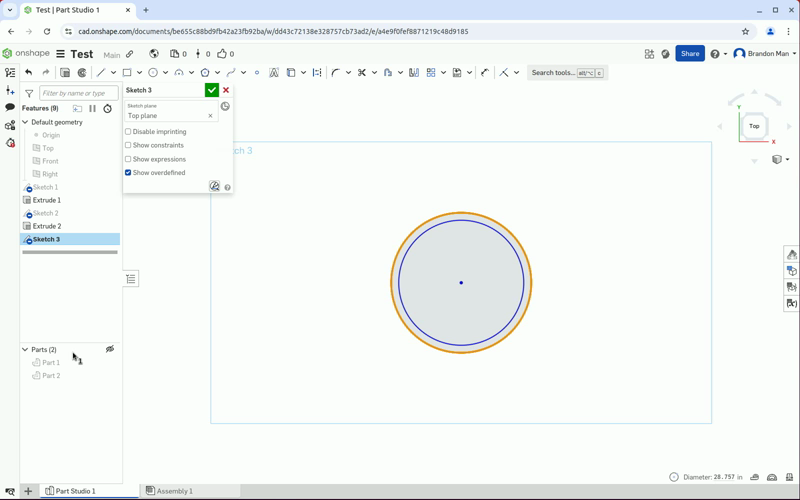
key(shift+y)
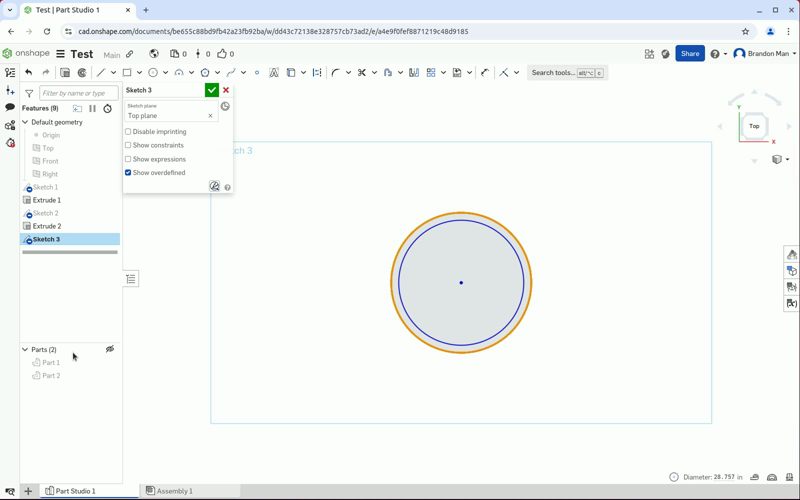
key(shift+e)
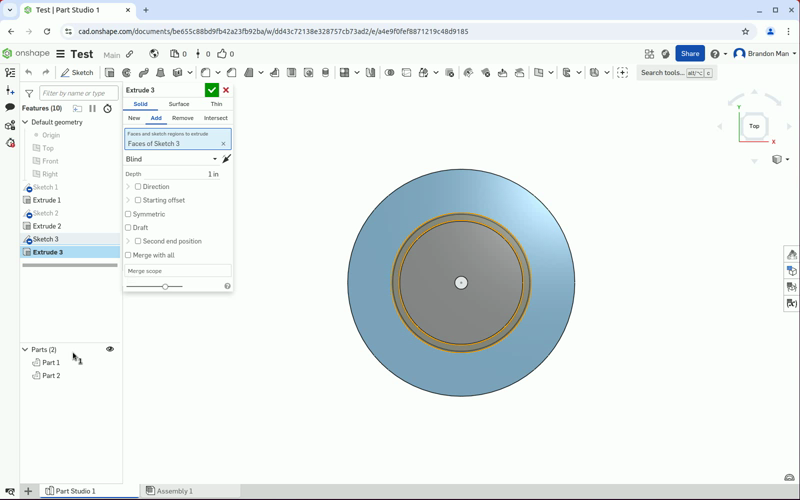
mouse_move(143, 106)
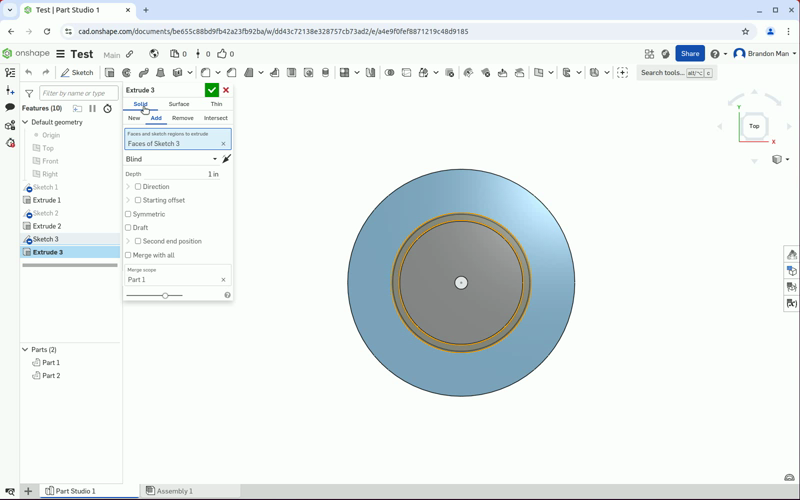
click(143, 106)
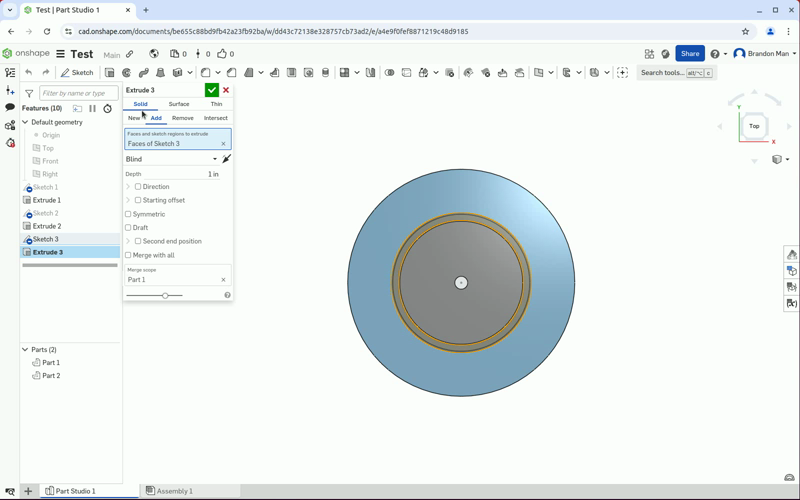
mouse_move(137, 120)
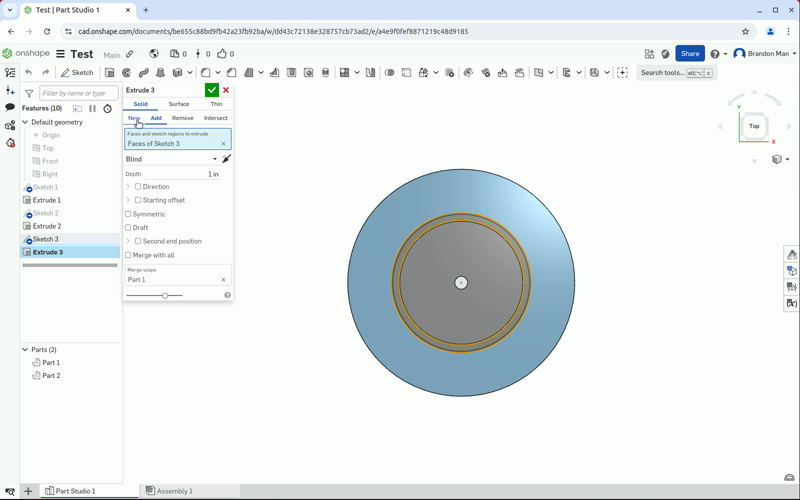
click(137, 120)
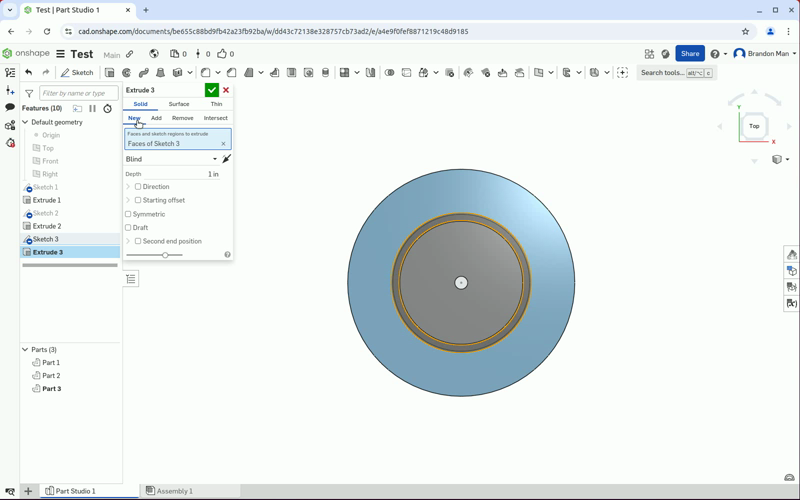
key(tab, 4)
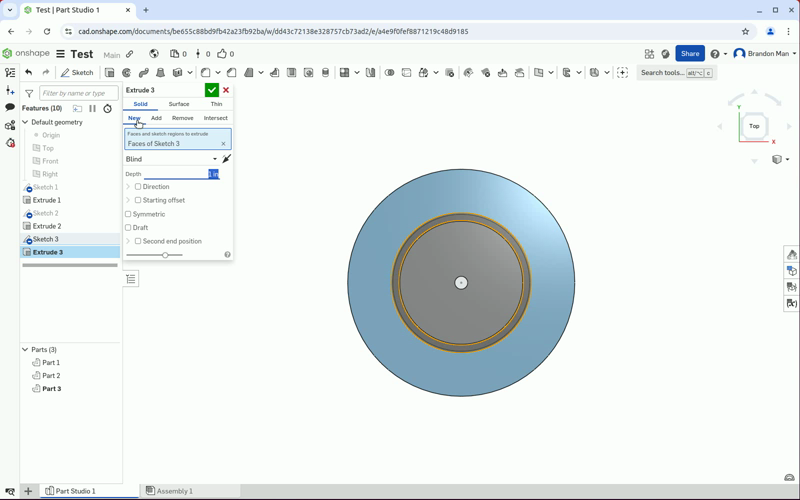
text(1.685)
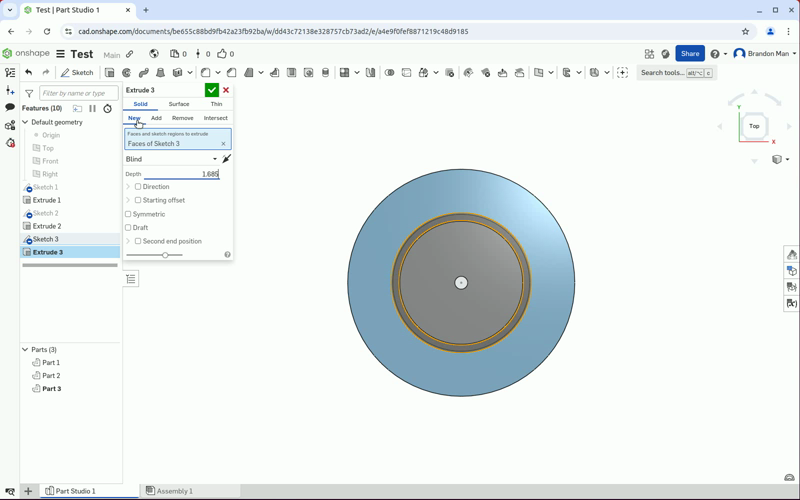
key(enter)
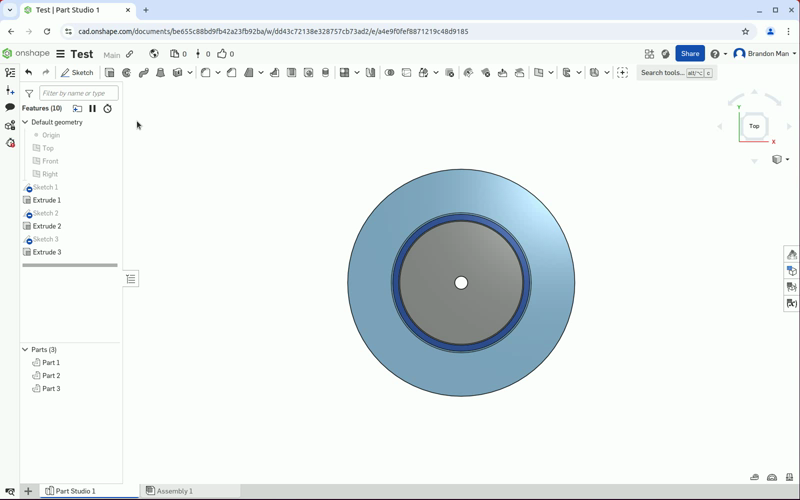
key(shift+h)
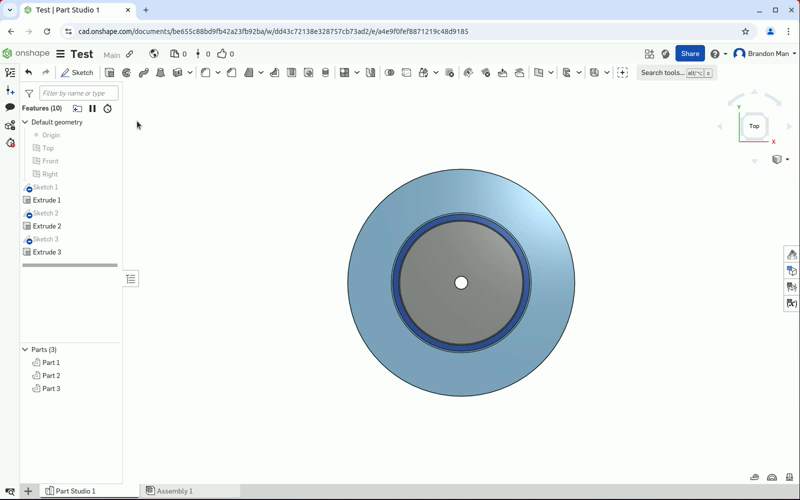
key(shift+h)
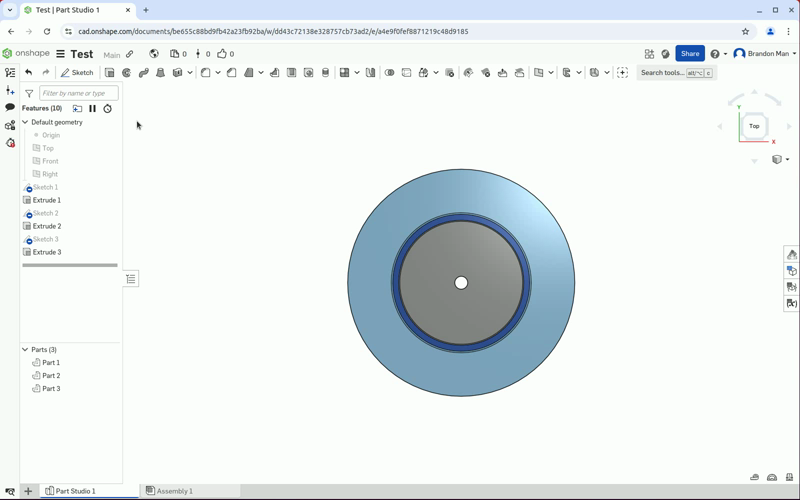
mouse_move(73, 189)
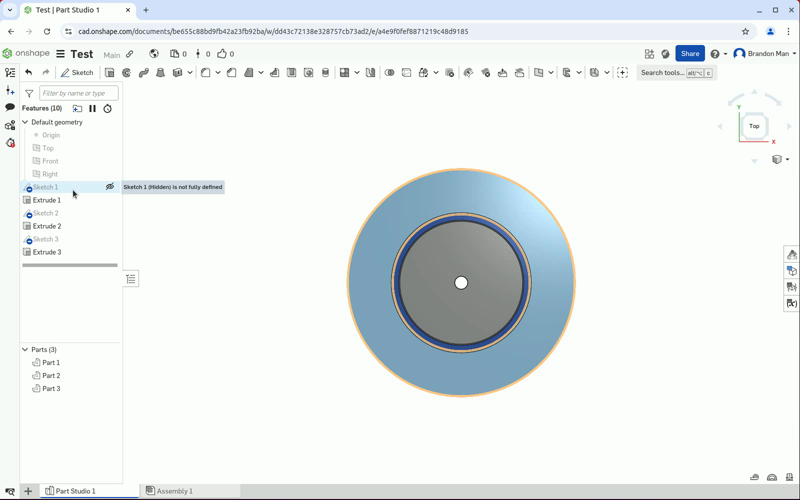
click(73, 189)
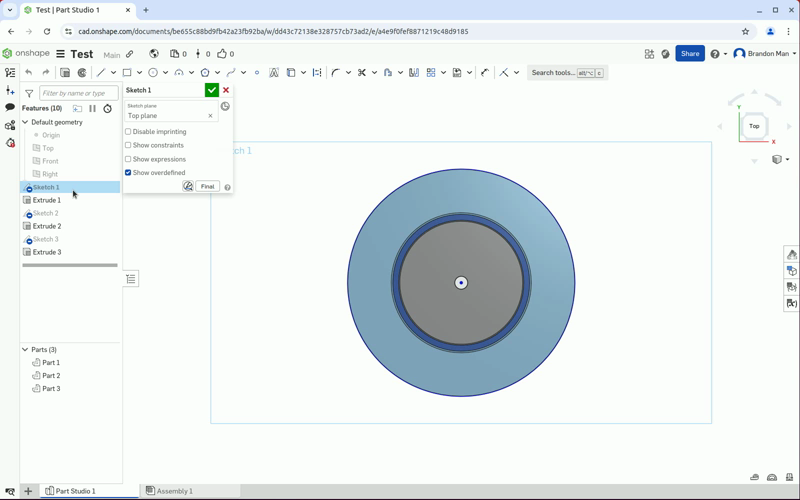
mouse_move(229, 92)
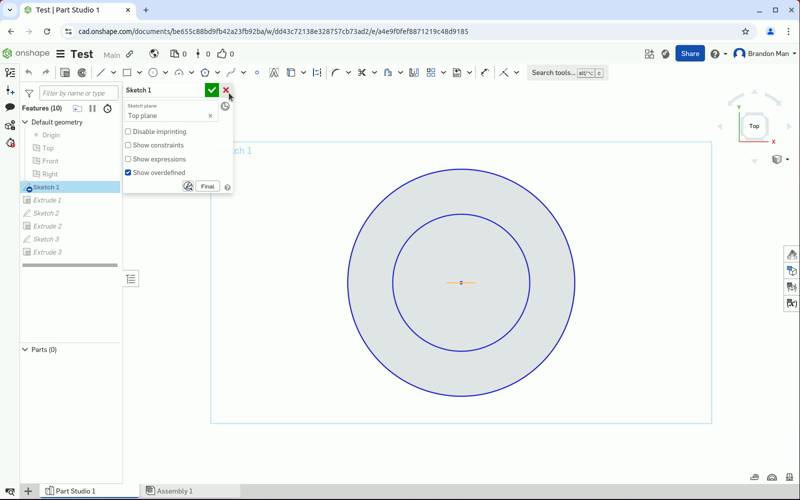
click(229, 92)
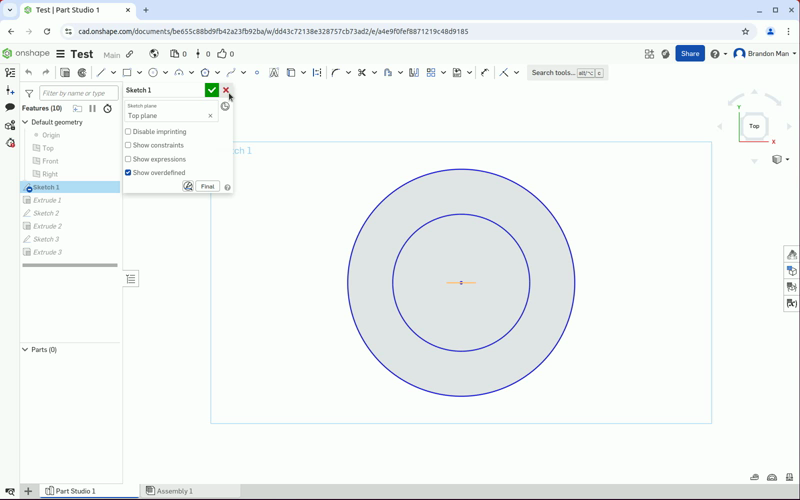
key(shift+s)
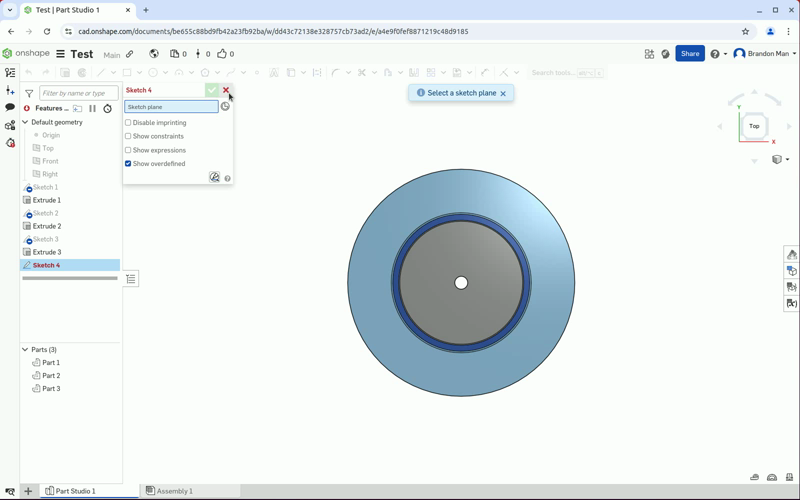
mouse_move(73, 150)
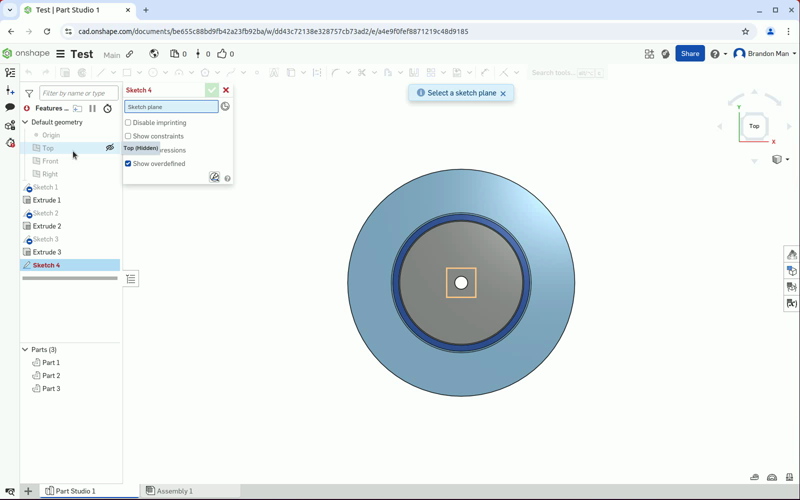
click(73, 150)
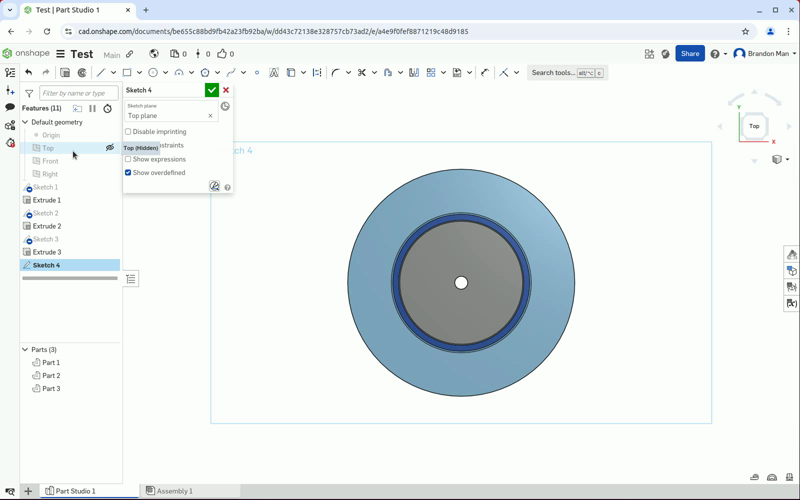
mouse_move(73, 352)
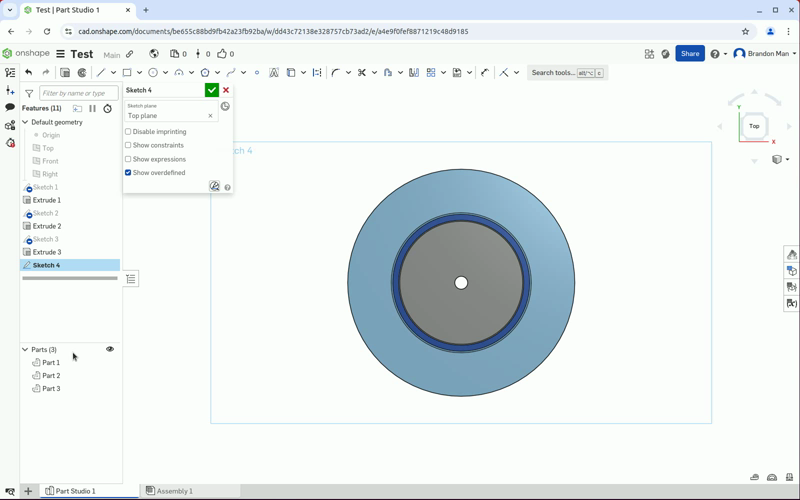
key(y)
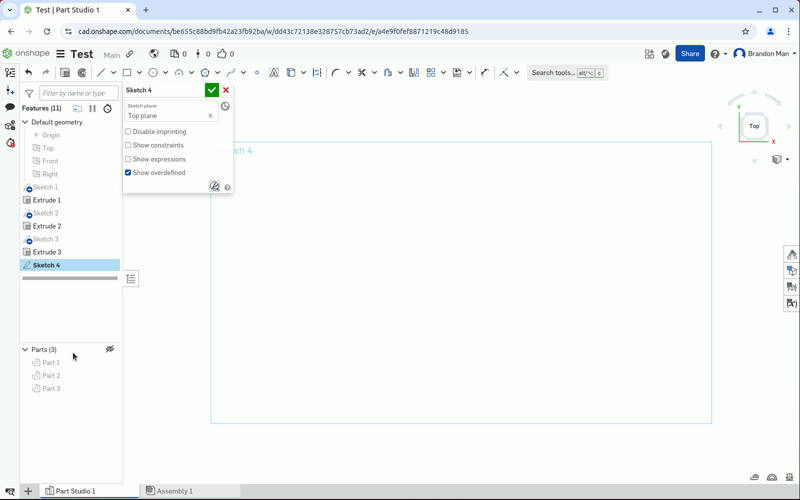
key(c)
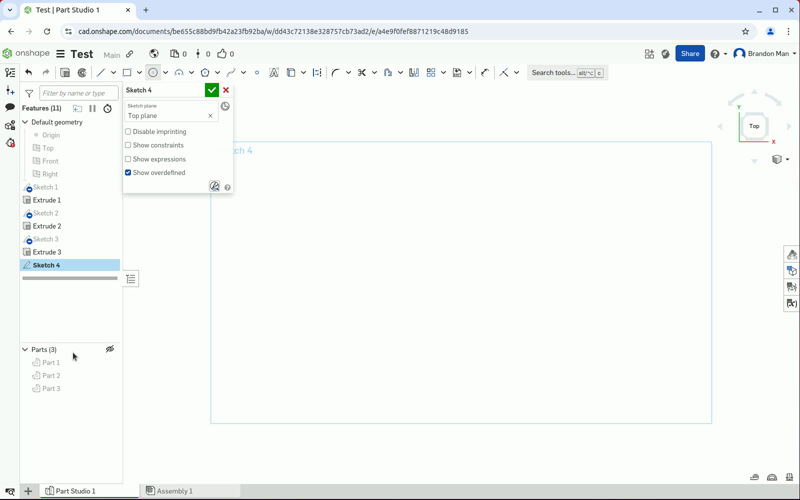
key_down(shift)
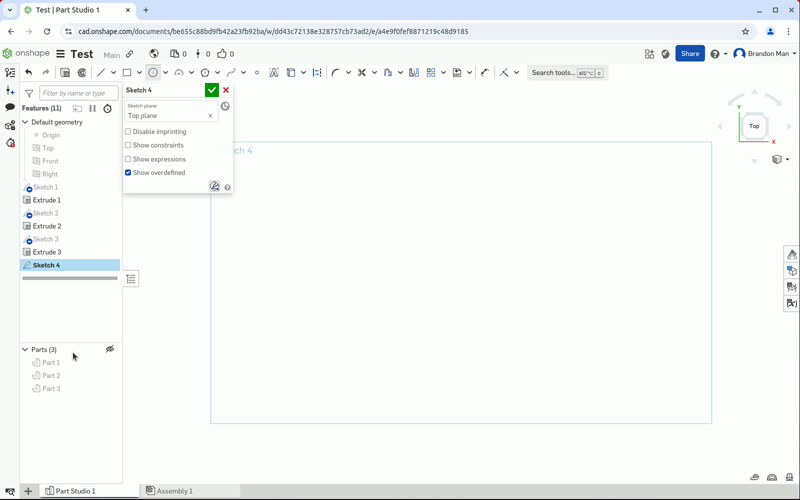
mouse_move(461, 282)
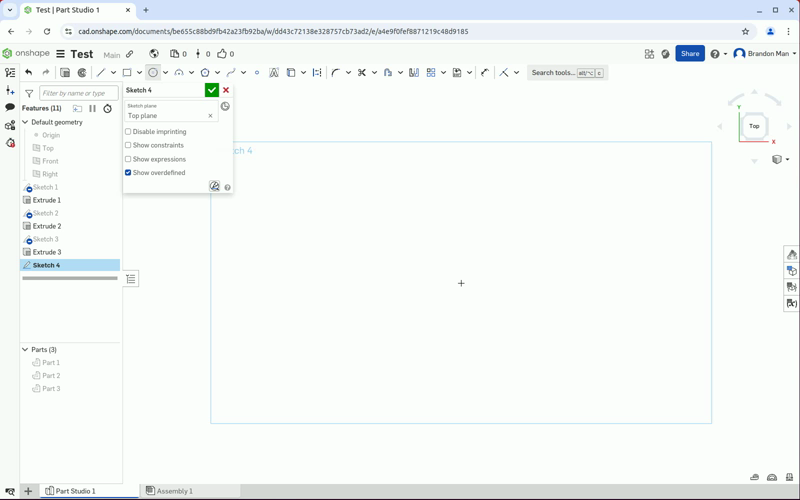
click(461, 282)
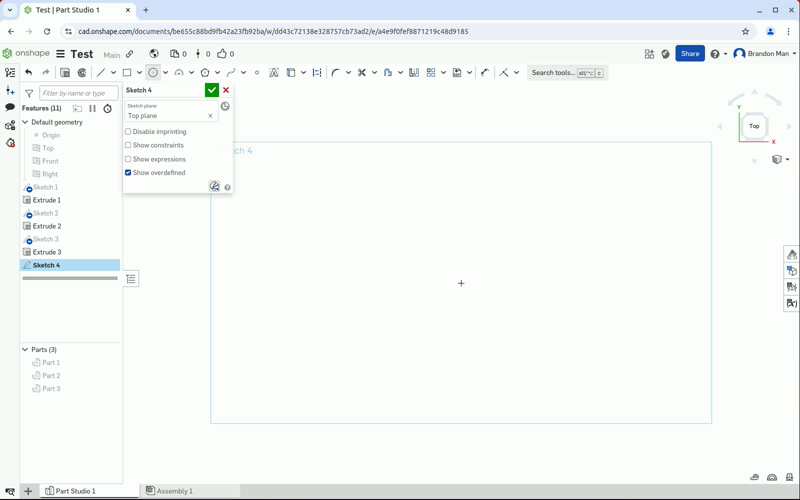
key_up(shift)
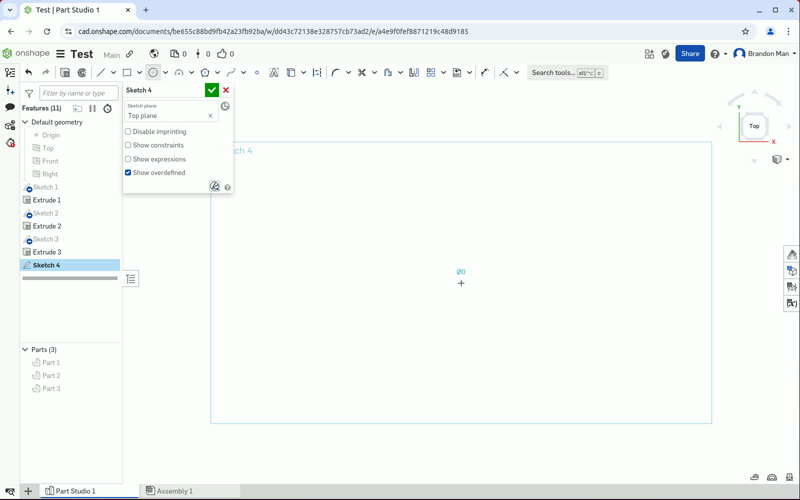
mouse_move(531, 282)
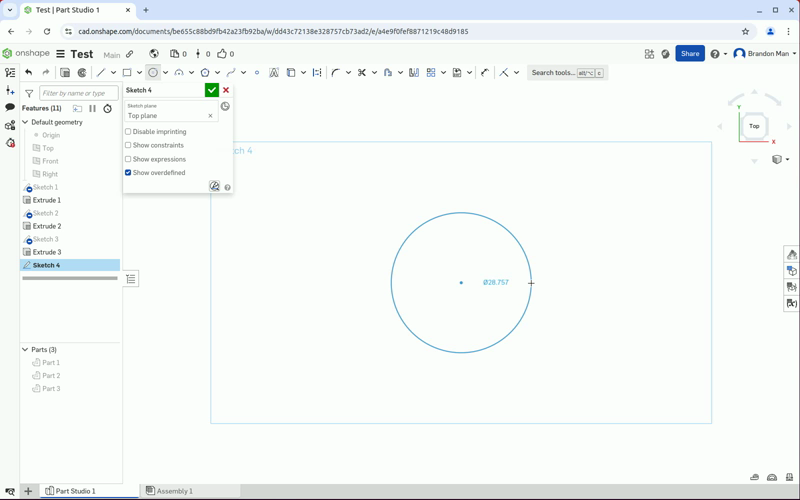
click(531, 282)
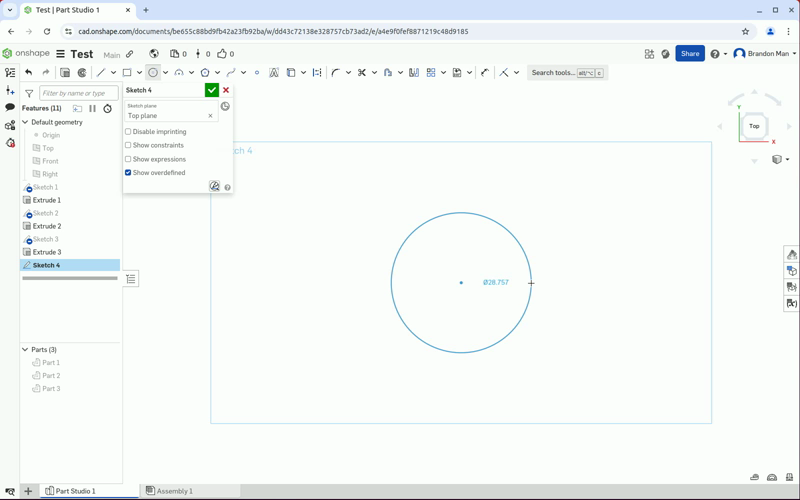
key(esc)
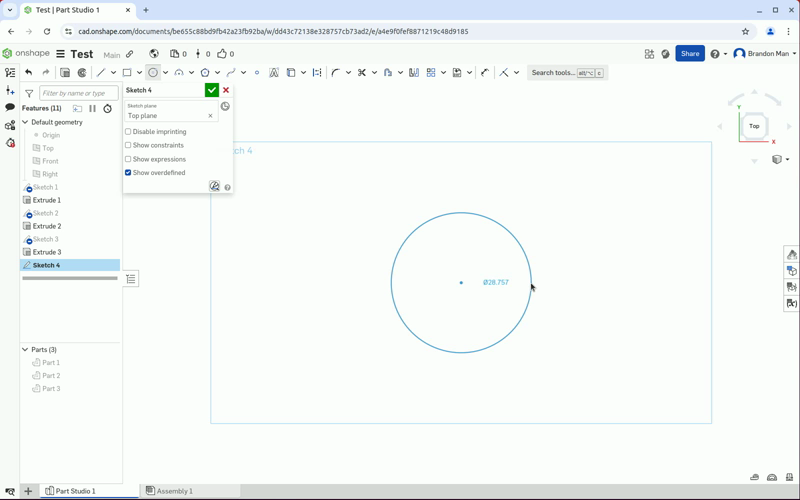
key(c)
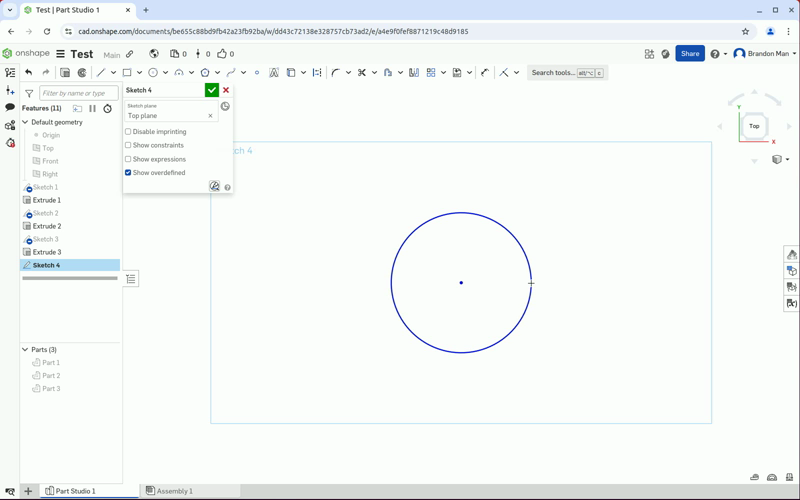
key_down(shift)
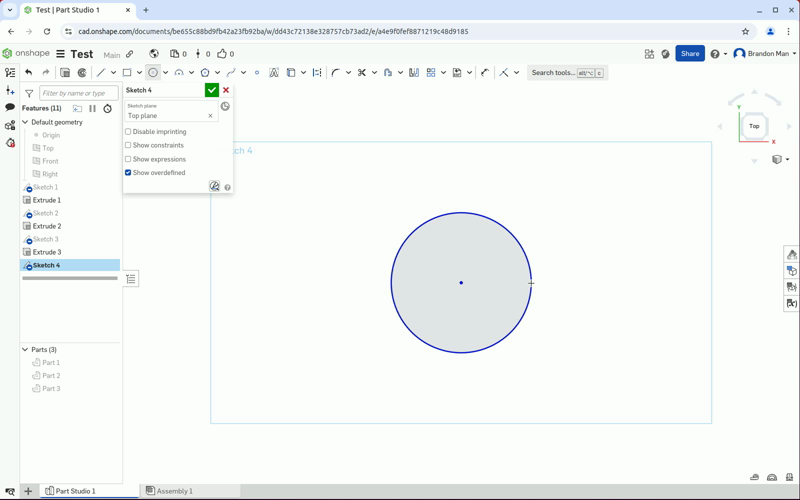
mouse_move(461, 282)
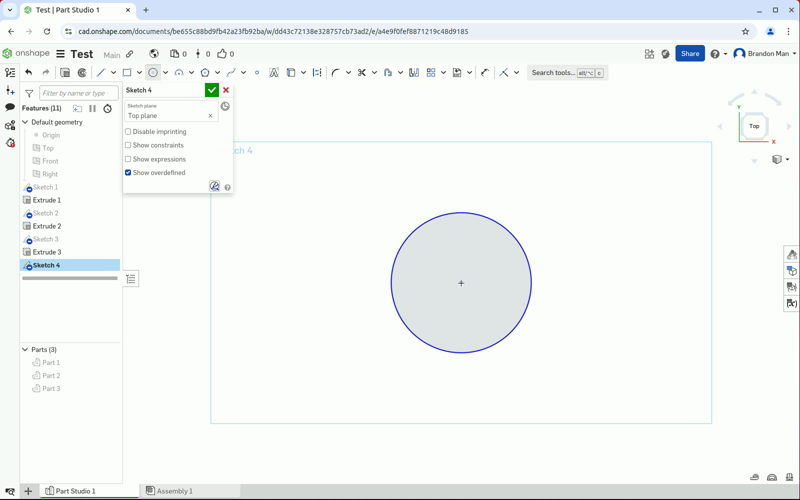
click(461, 282)
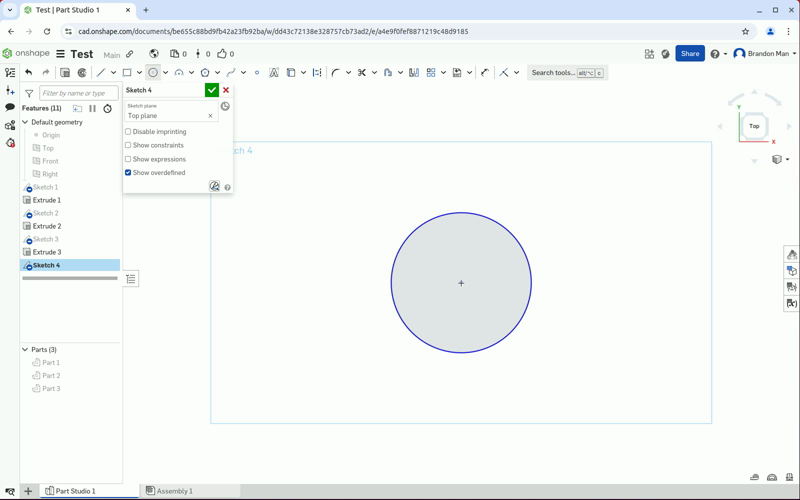
key_up(shift)
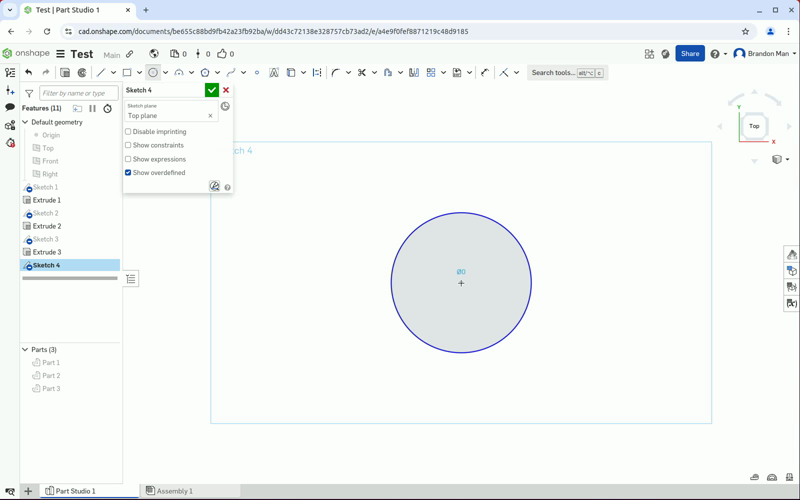
mouse_move(523, 282)
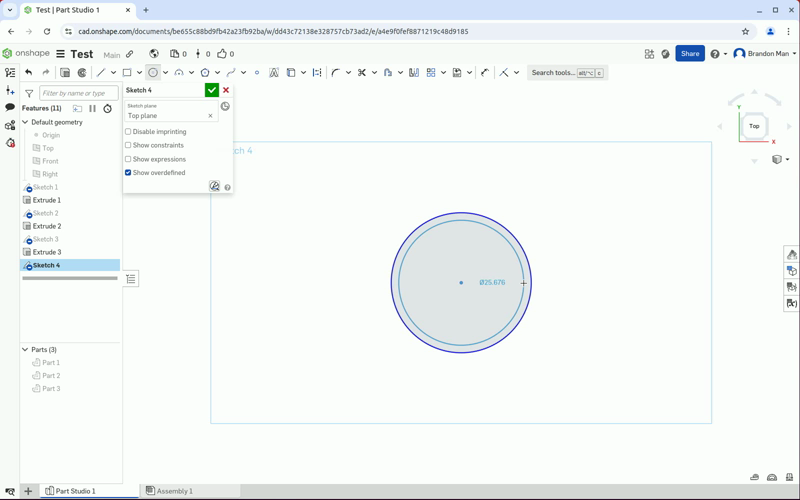
click(523, 282)
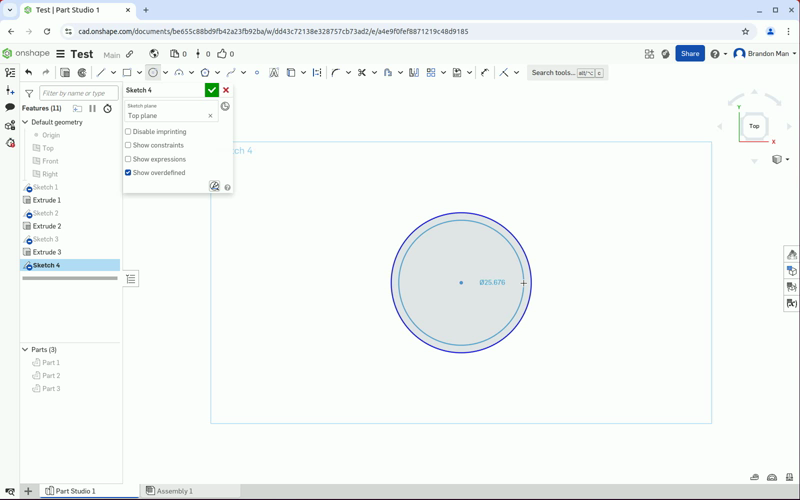
key(esc)
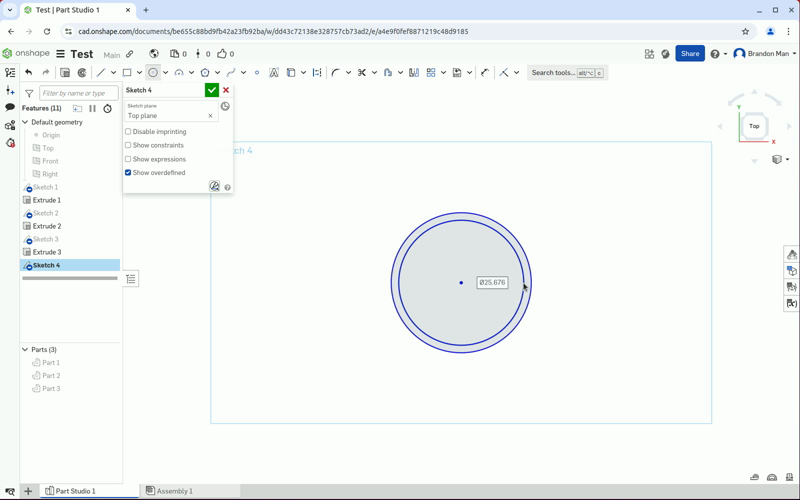
mouse_move(475, 347)
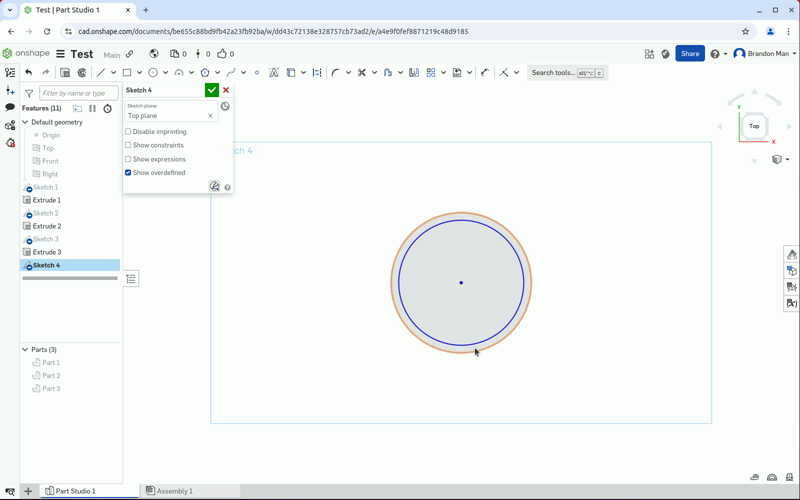
click(475, 347)
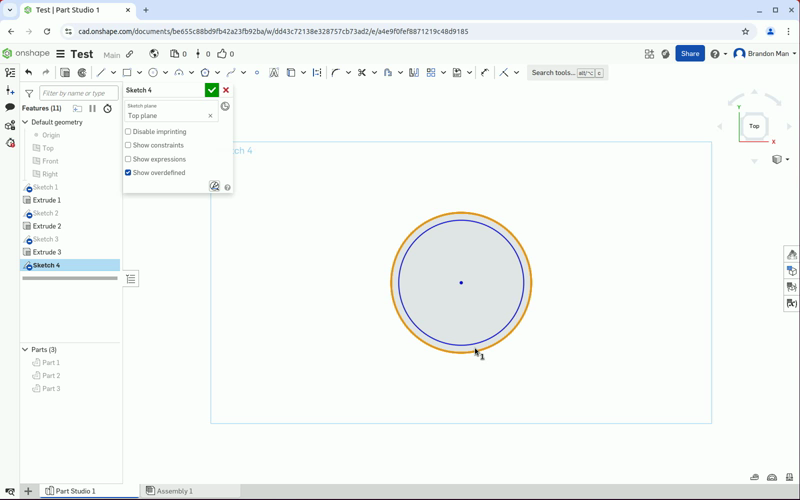
mouse_move(73, 352)
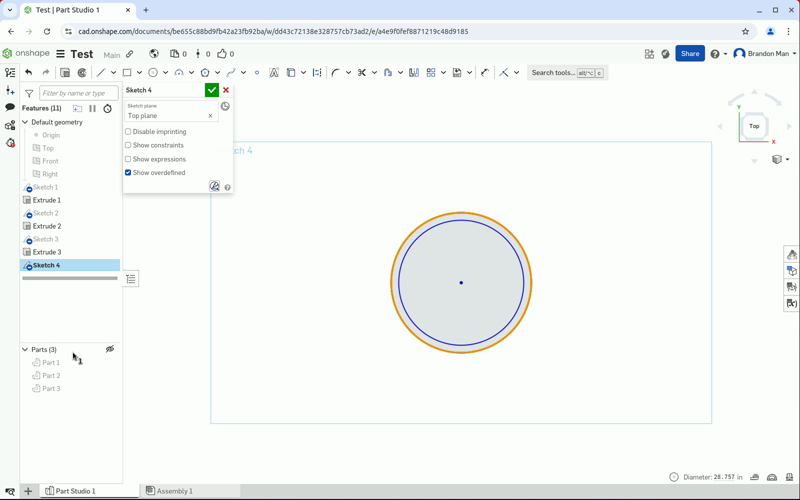
key(shift+y)
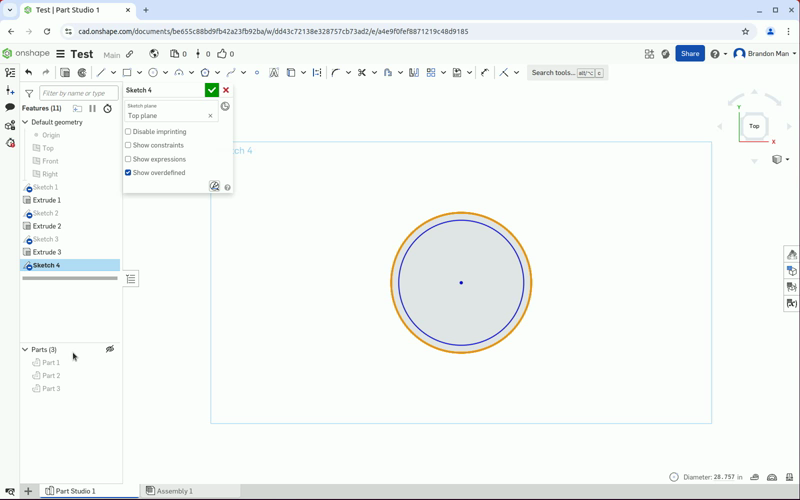
key(shift+e)
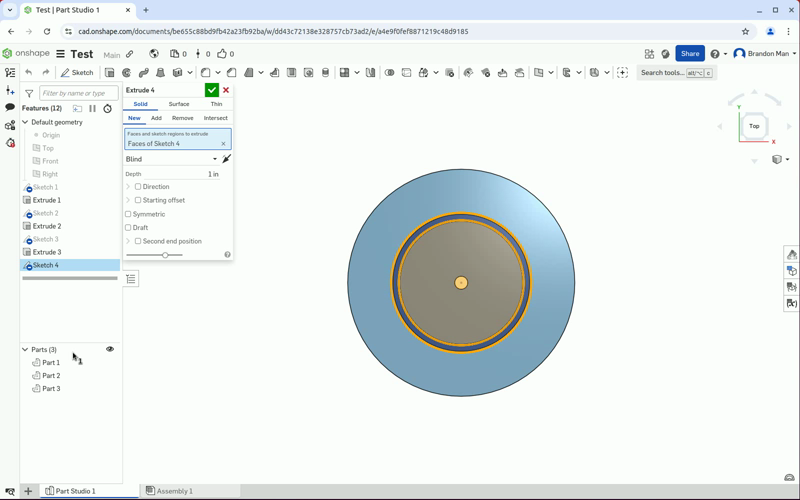
mouse_move(143, 106)
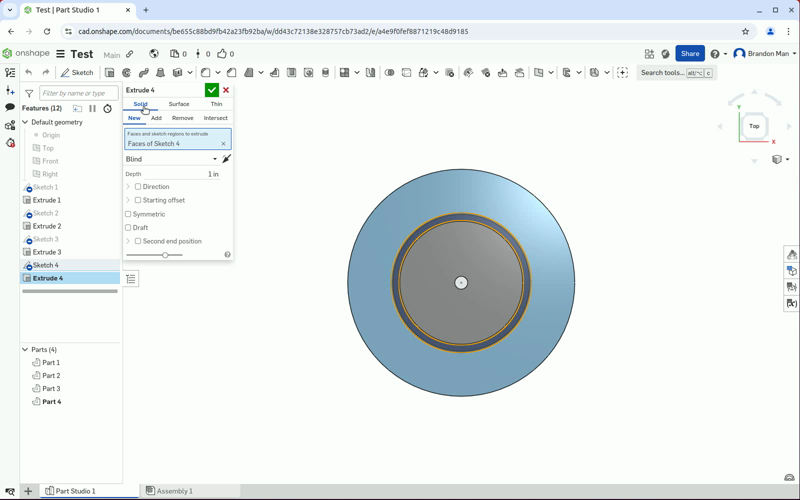
click(143, 106)
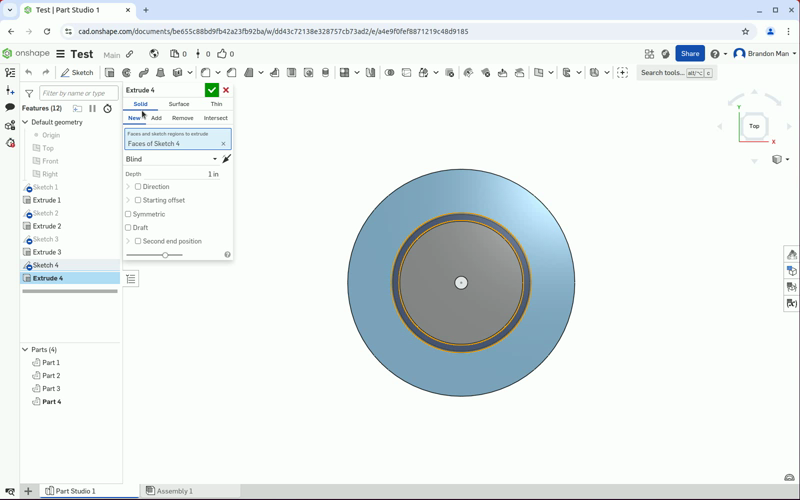
mouse_move(137, 120)
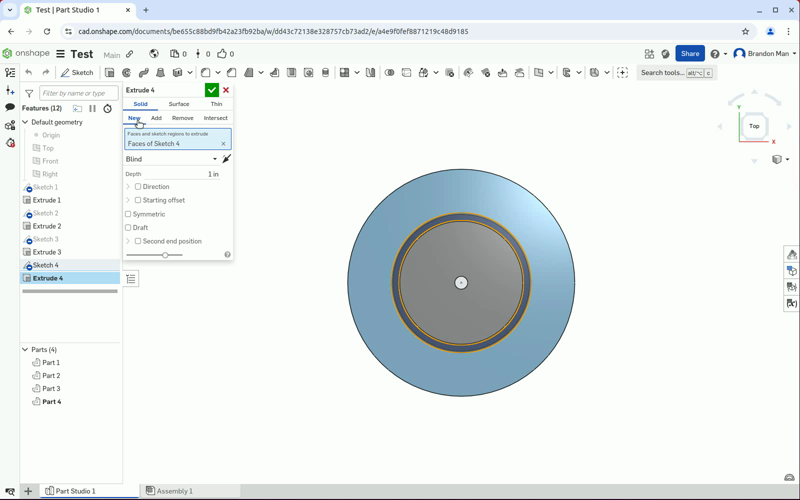
click(137, 120)
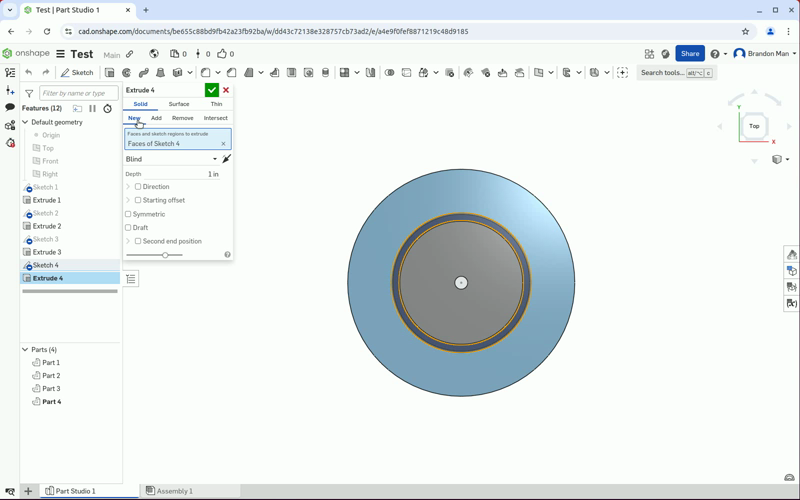
key(tab, 4)
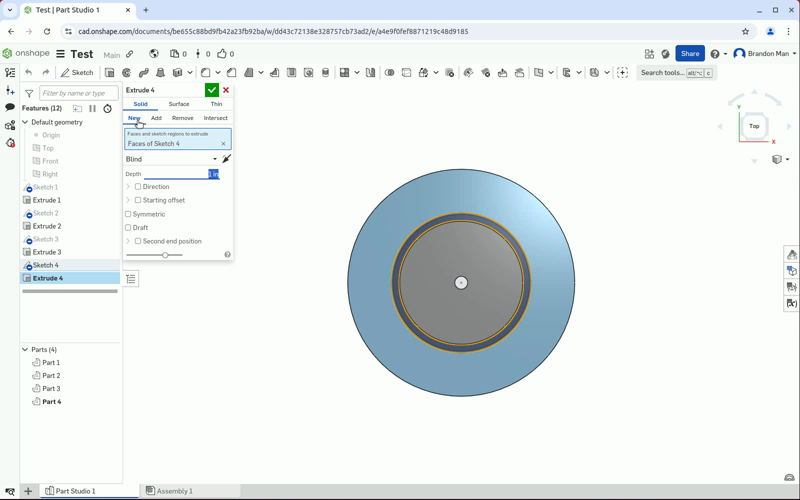
text(17.331)
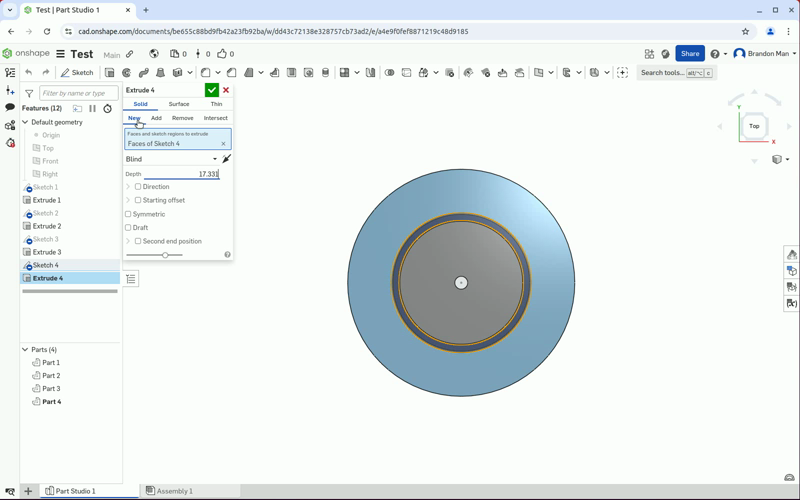
key(enter)
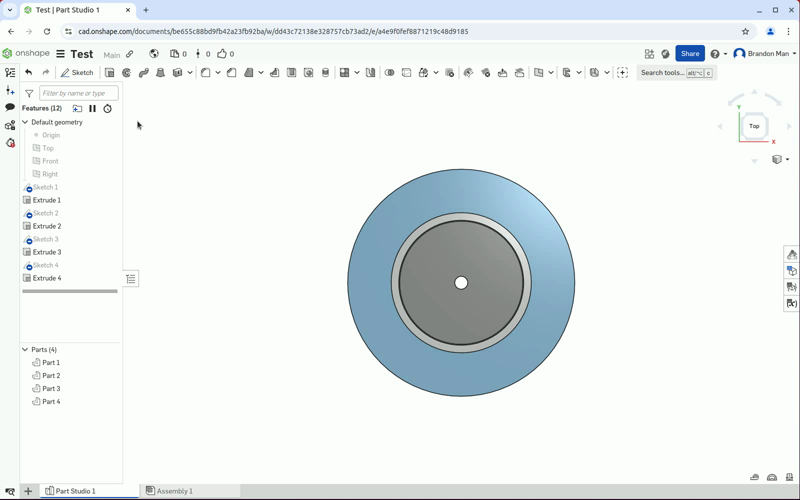
key(shift+h)
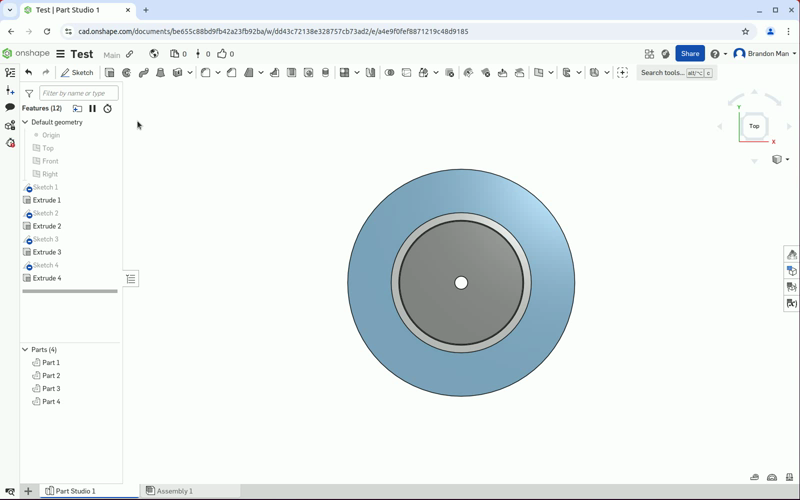
key(shift+h)
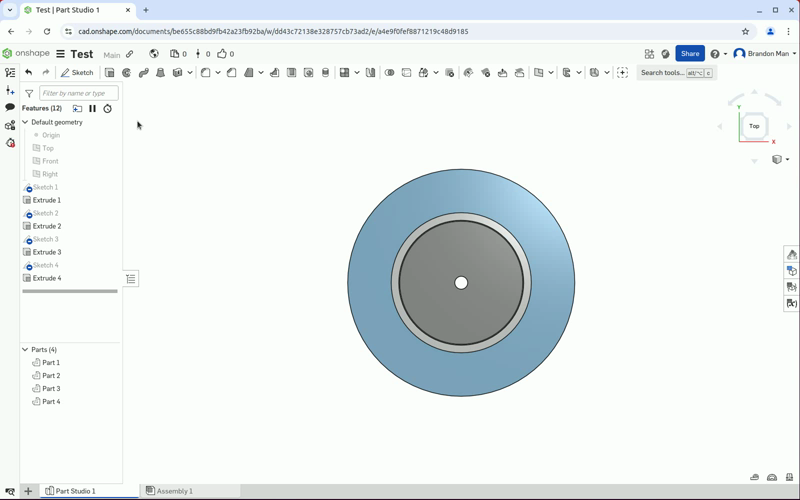
mouse_move(73, 189)
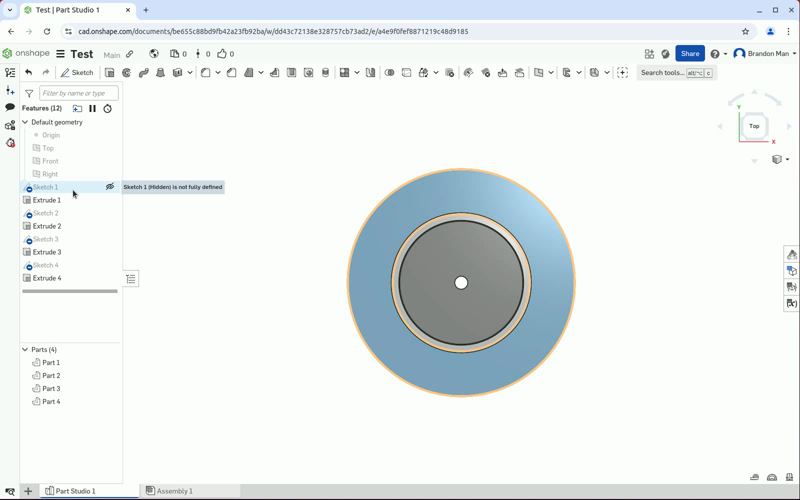
click(73, 189)
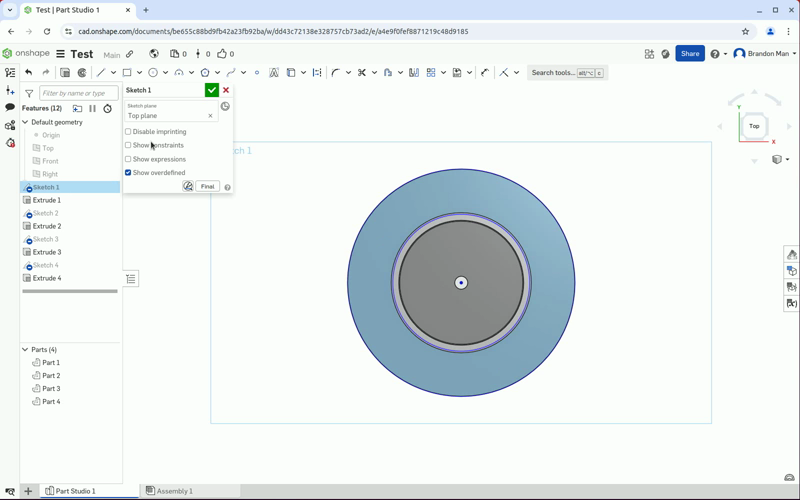
mouse_move(229, 92)
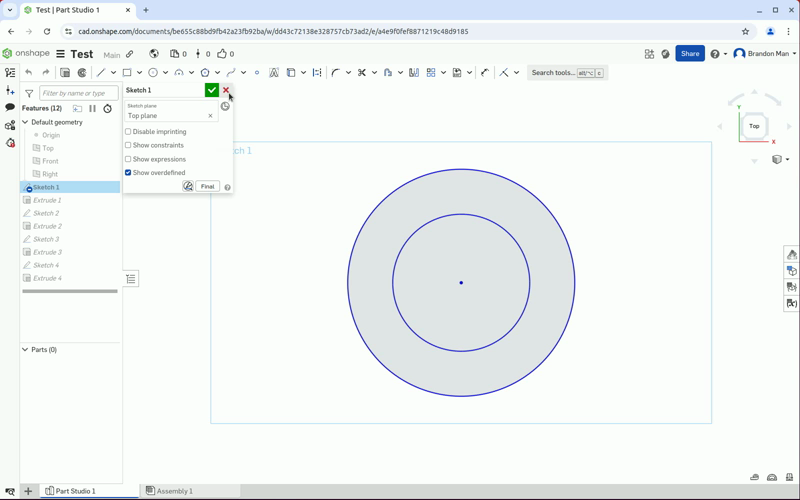
click(229, 92)
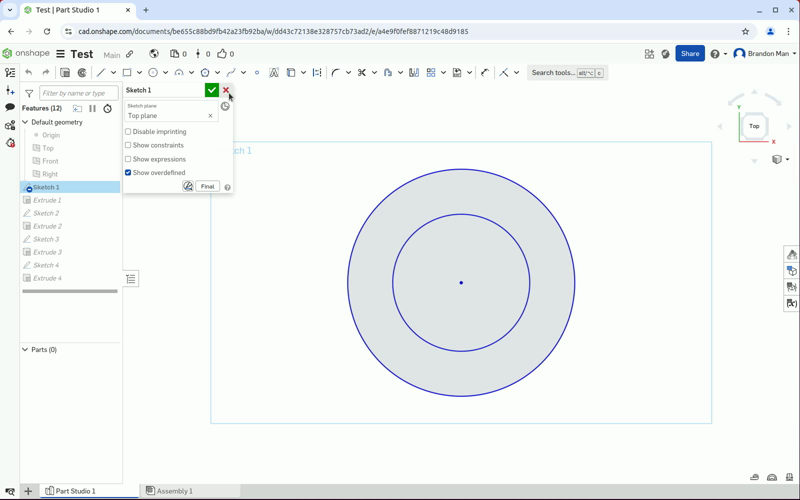
key(shift+s)
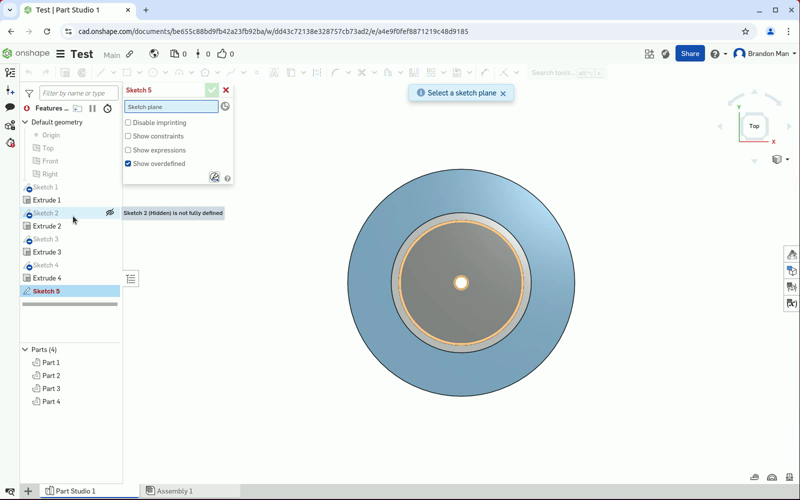
scroll(3)
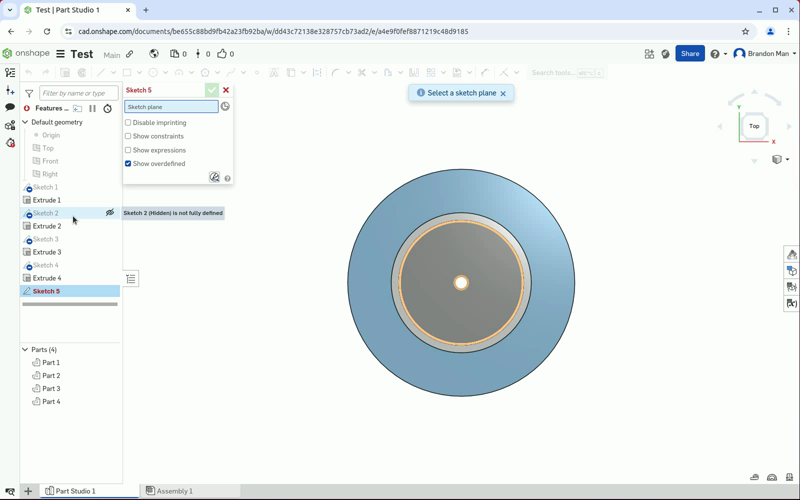
mouse_move(73, 150)
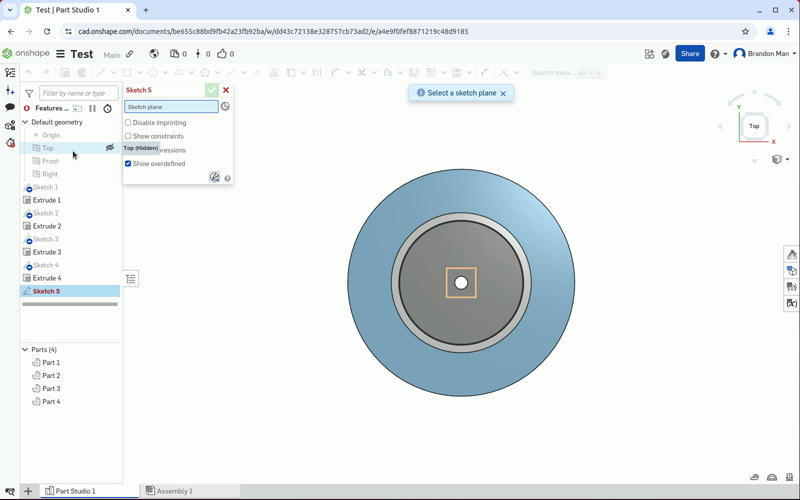
click(73, 150)
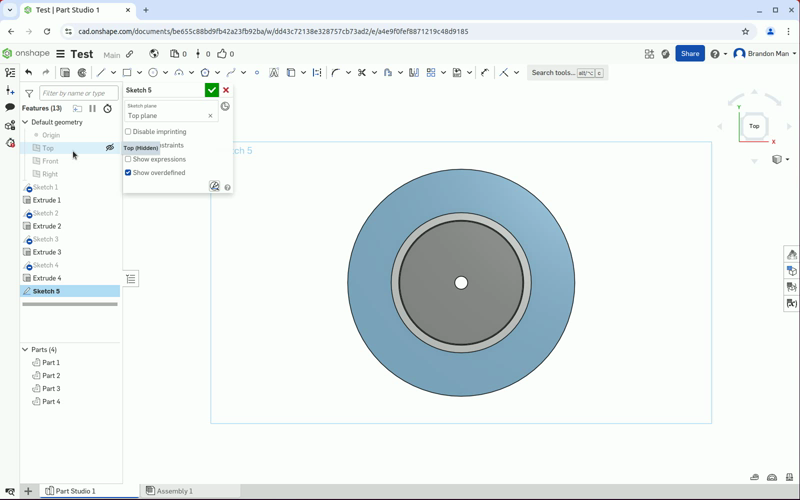
mouse_move(73, 352)
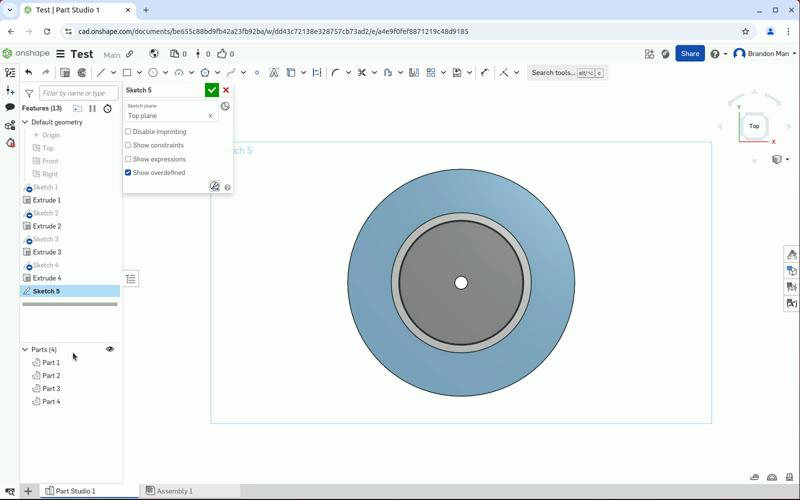
key(y)
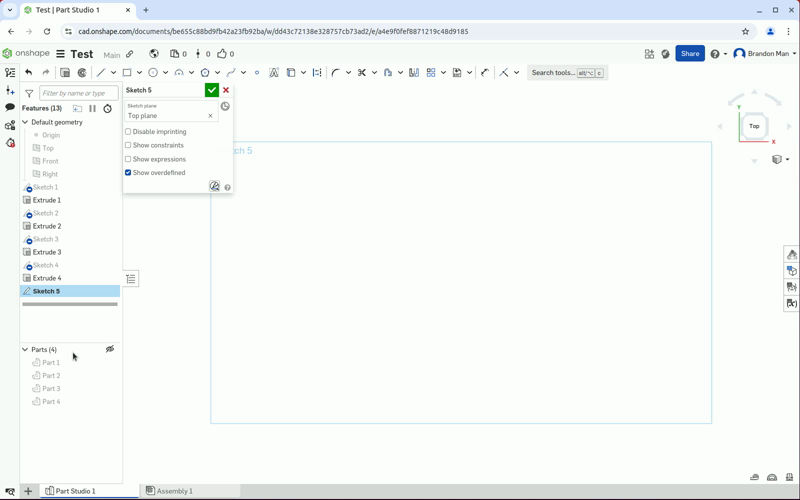
key(c)
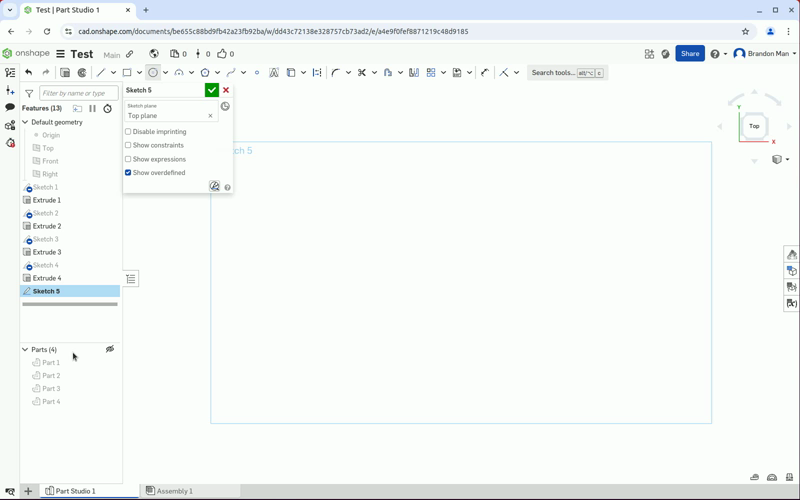
key_down(shift)
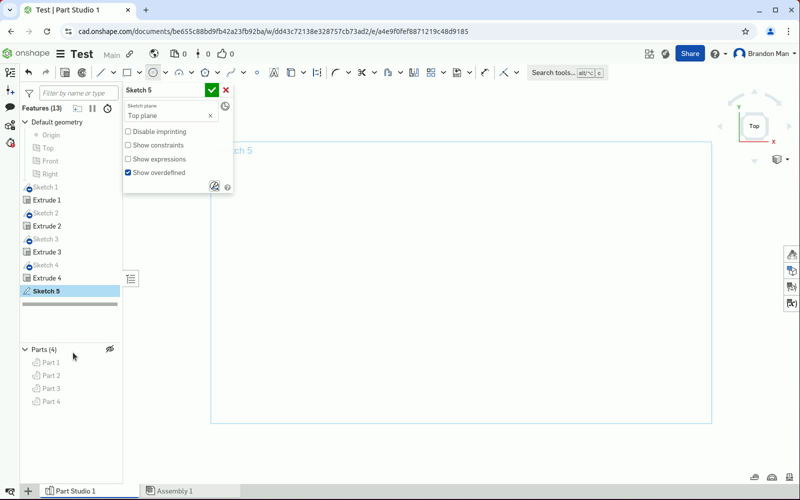
mouse_move(461, 282)
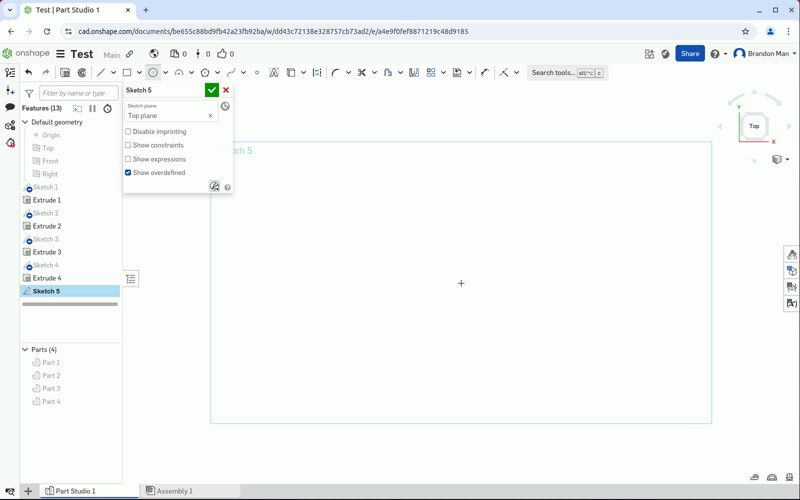
click(461, 282)
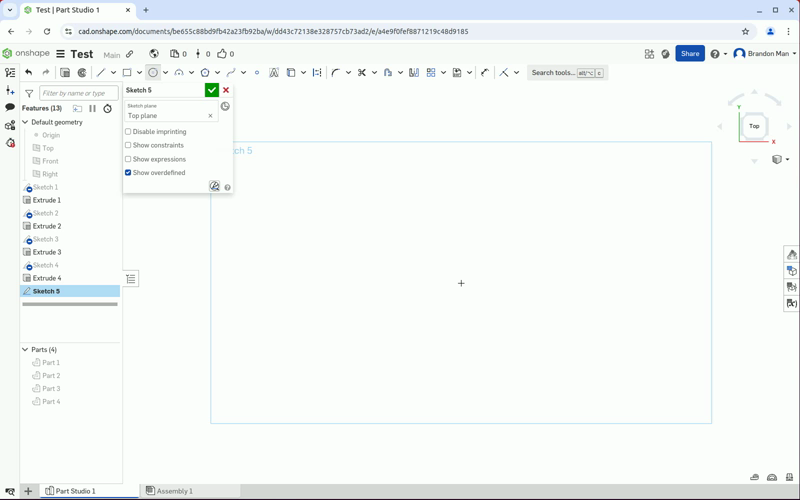
key_up(shift)
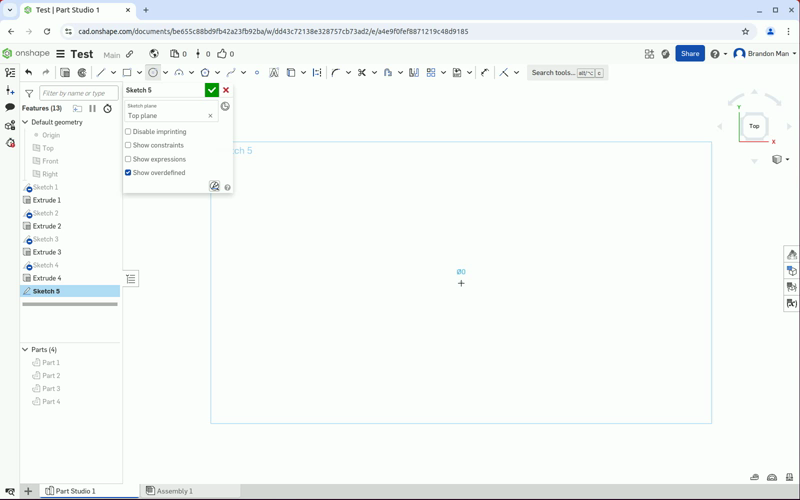
mouse_move(574, 282)
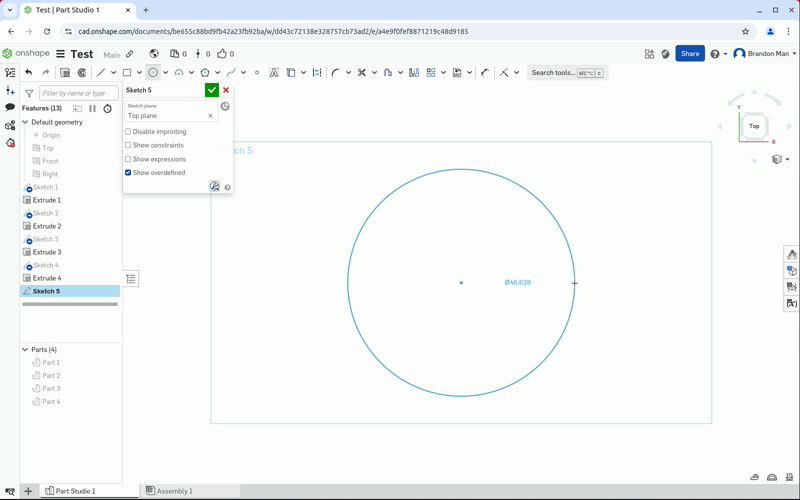
click(574, 282)
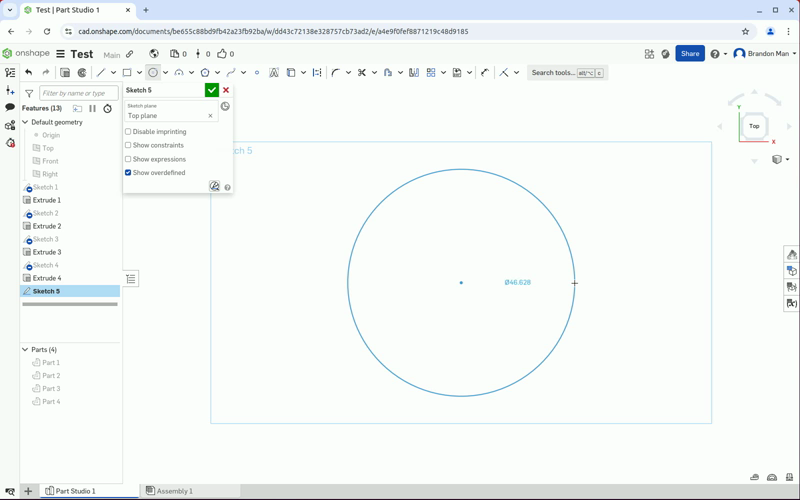
key(esc)
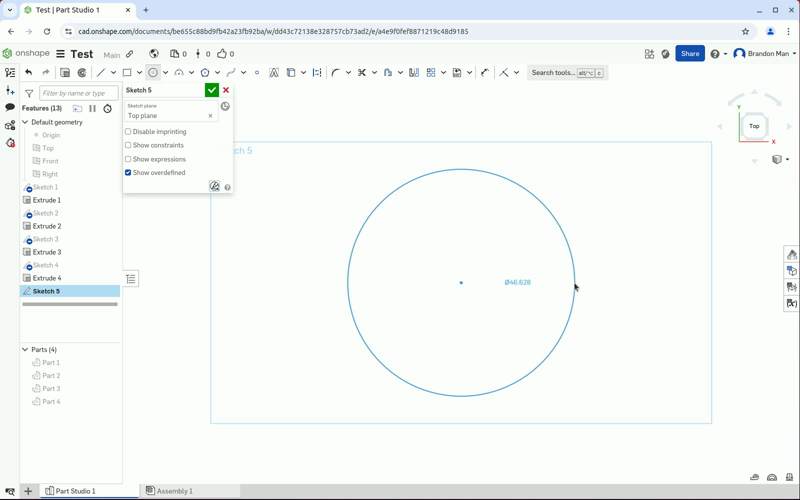
key(c)
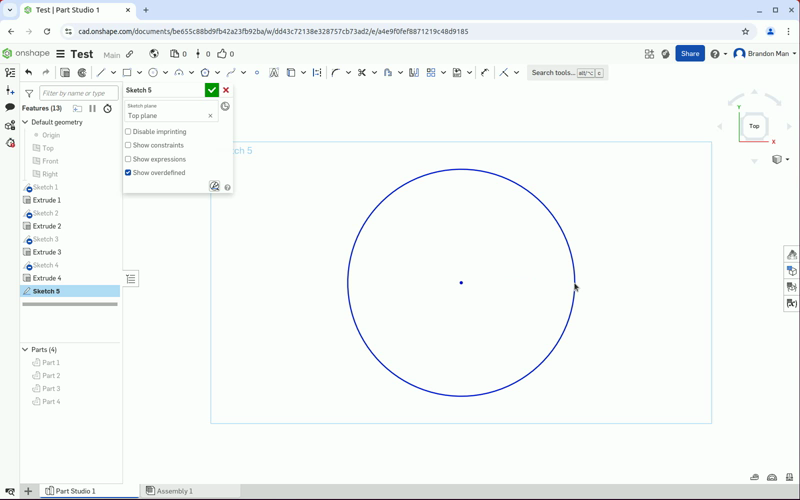
key_down(shift)
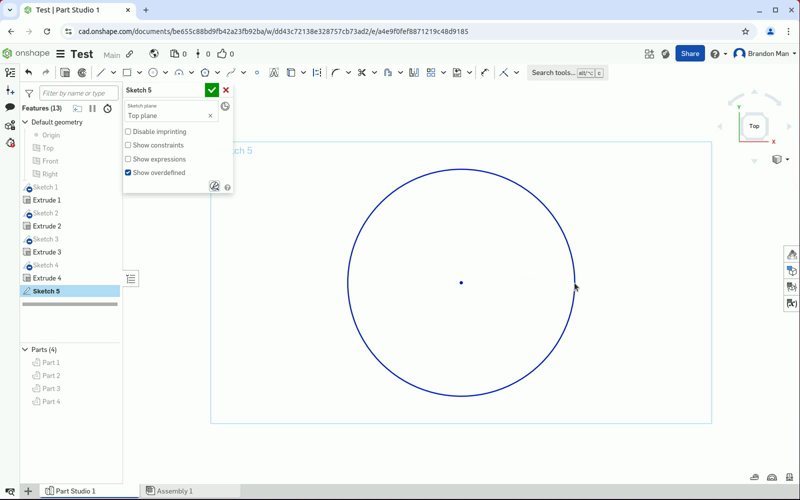
mouse_move(461, 282)
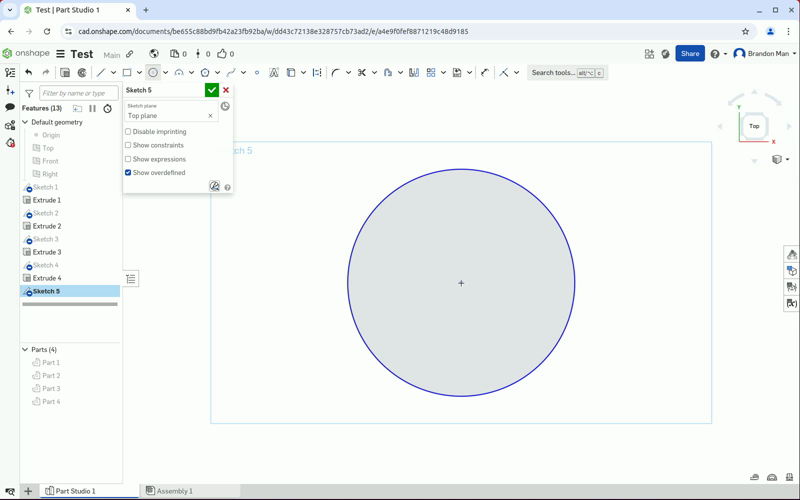
click(461, 282)
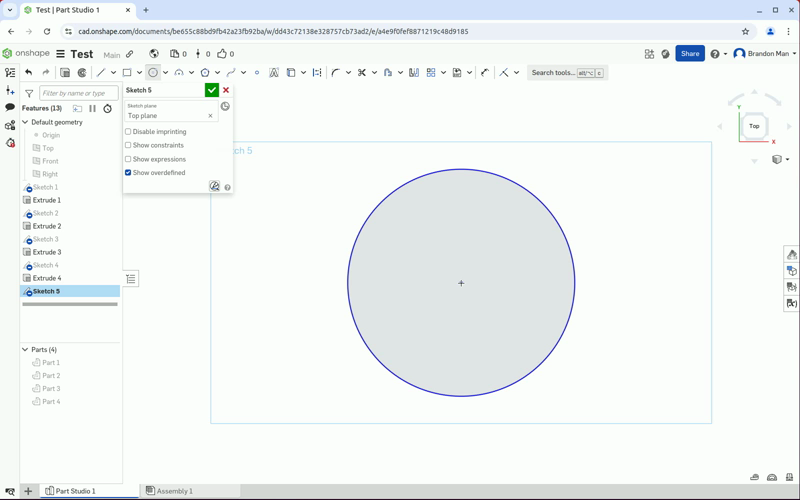
key_up(shift)
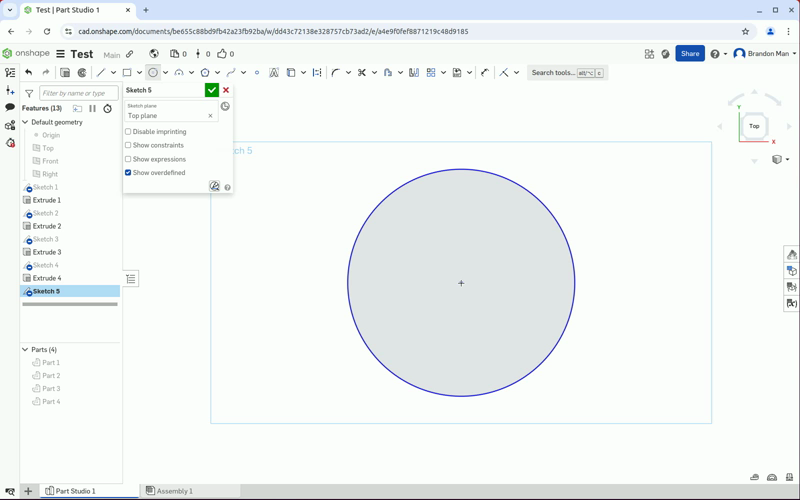
mouse_move(529, 282)
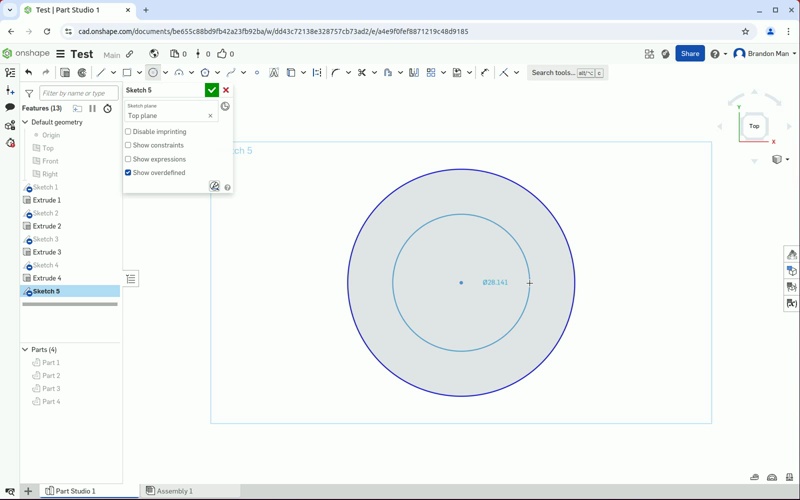
click(529, 282)
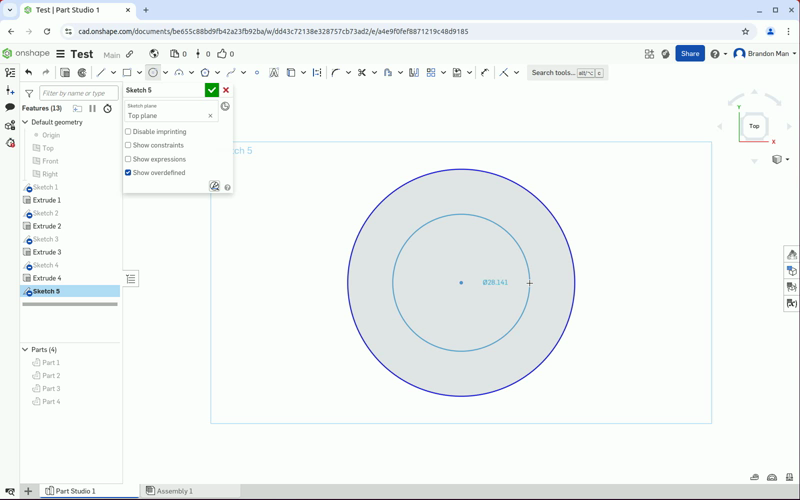
key(esc)
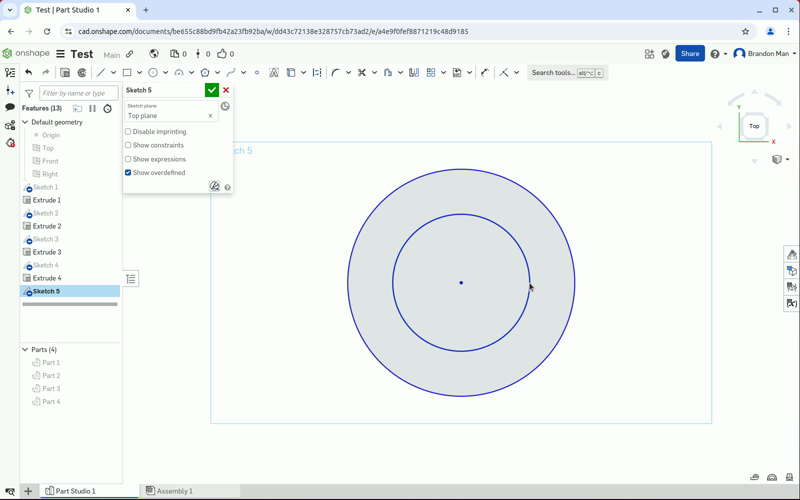
mouse_move(372, 280)
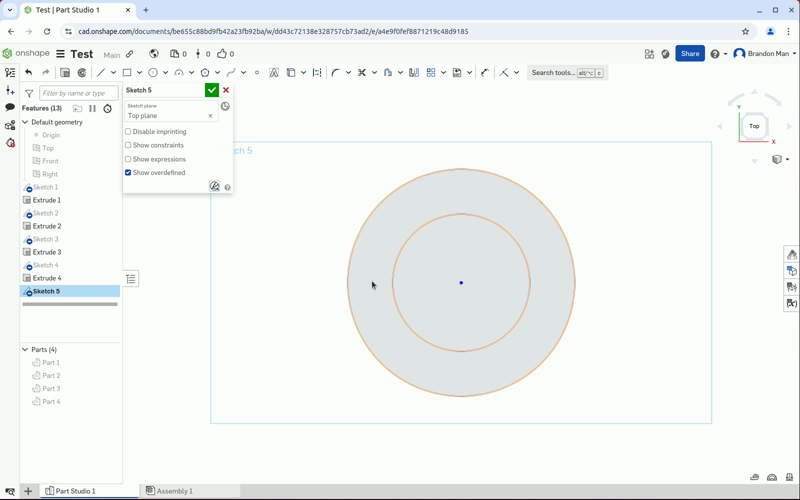
click(372, 280)
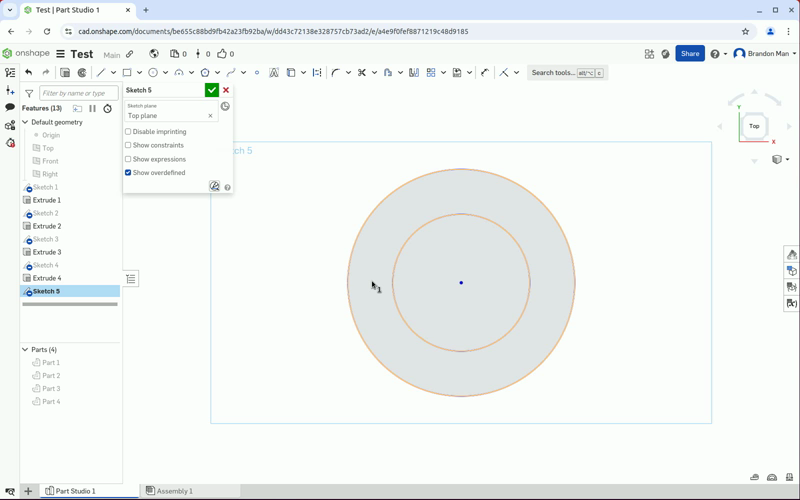
mouse_move(73, 352)
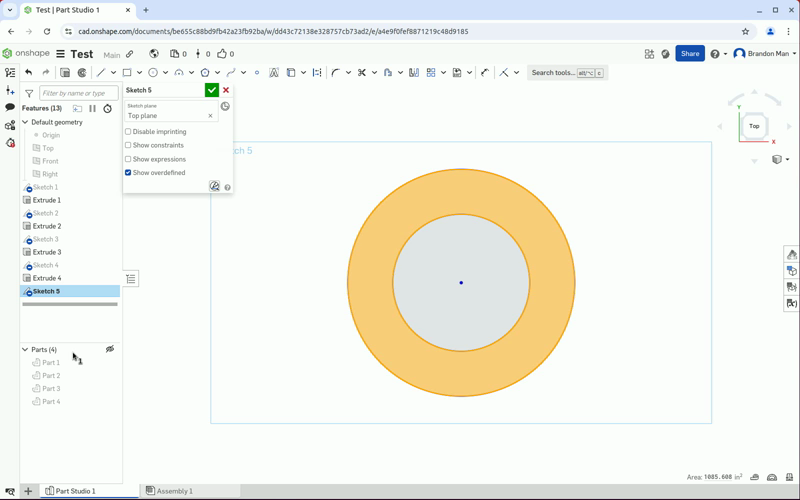
key(shift+y)
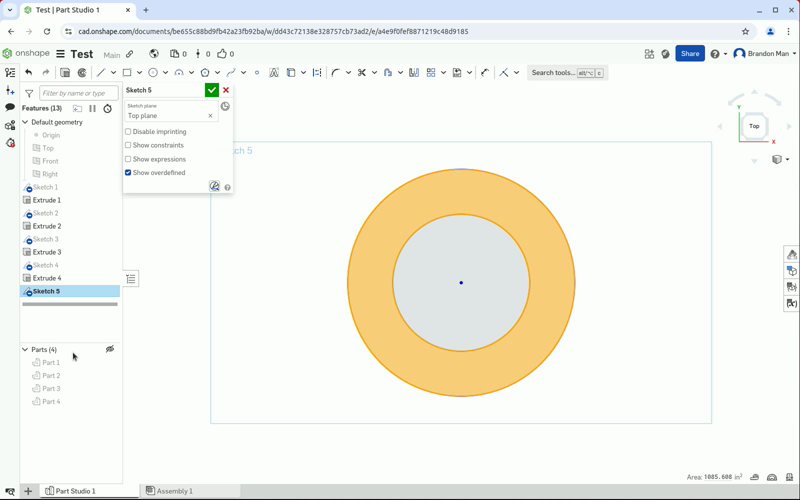
key(shift+e)
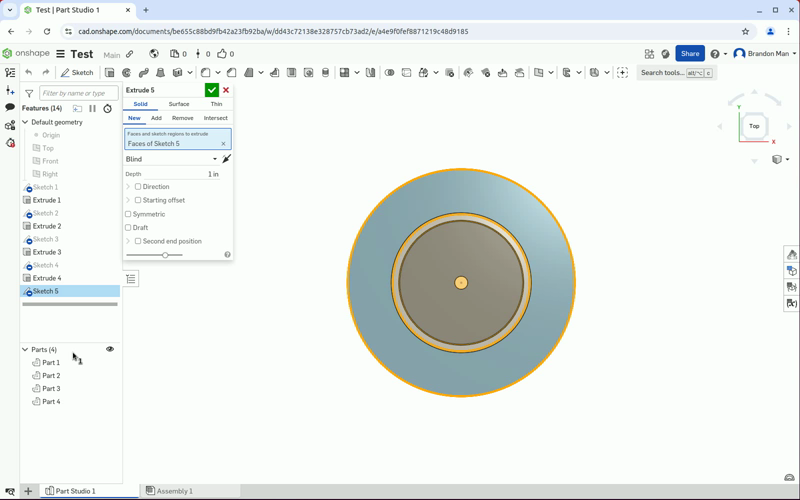
mouse_move(143, 106)
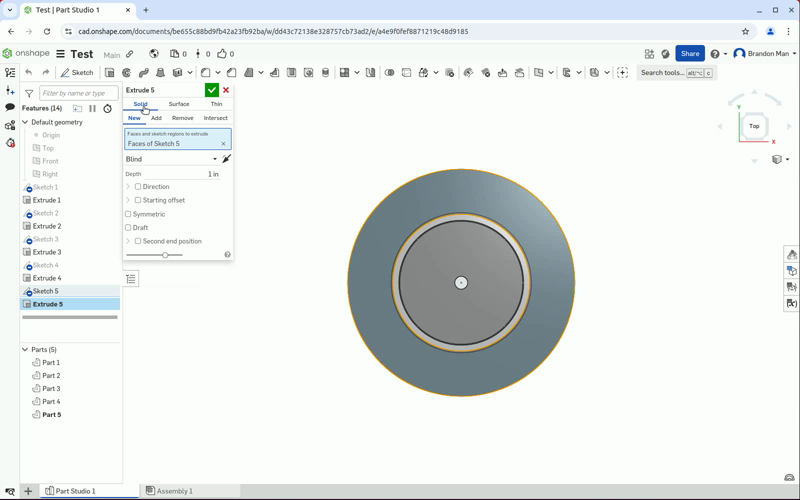
click(143, 106)
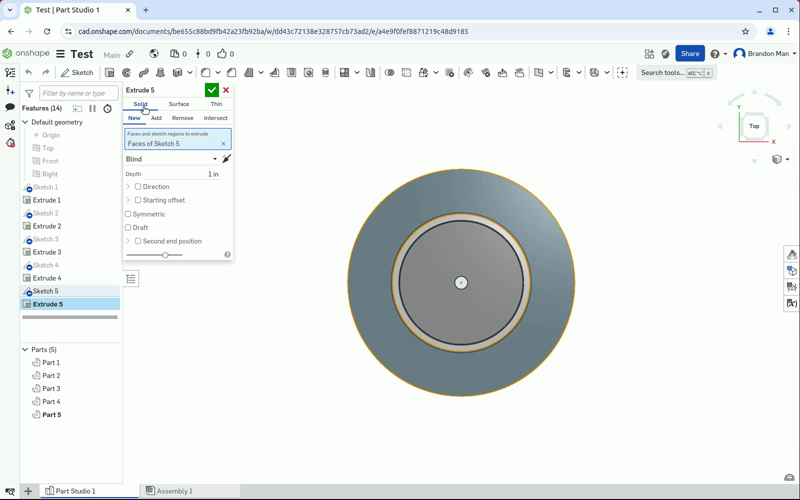
mouse_move(137, 120)
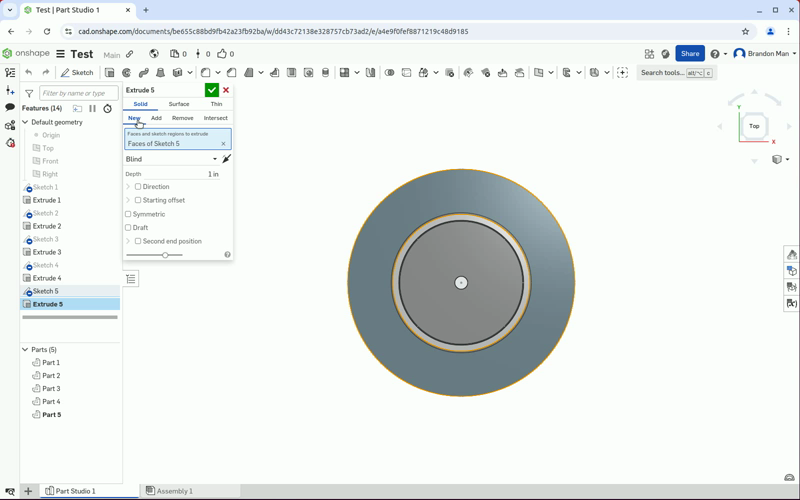
click(137, 120)
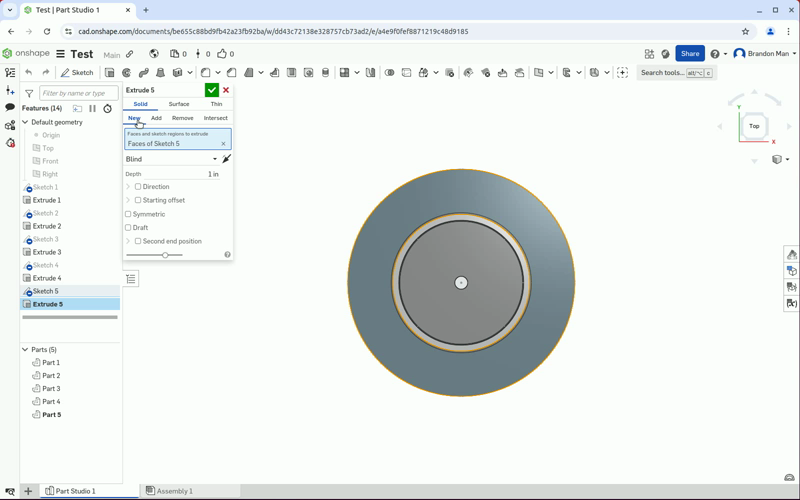
key(tab, 4)
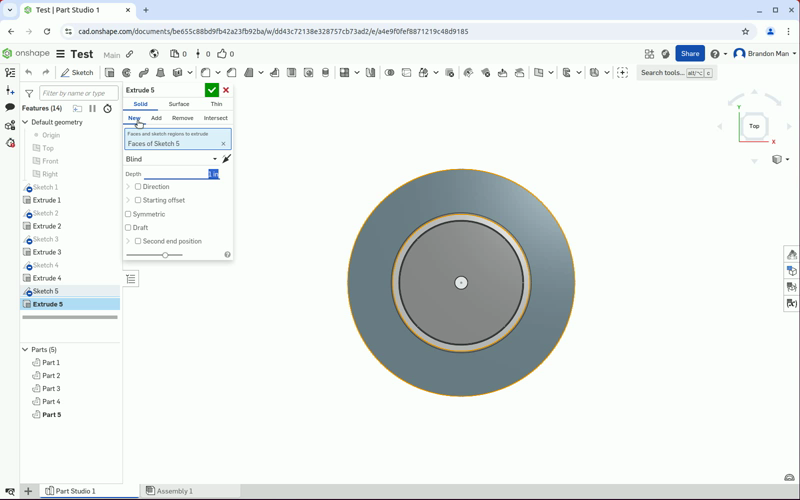
text(1.685)
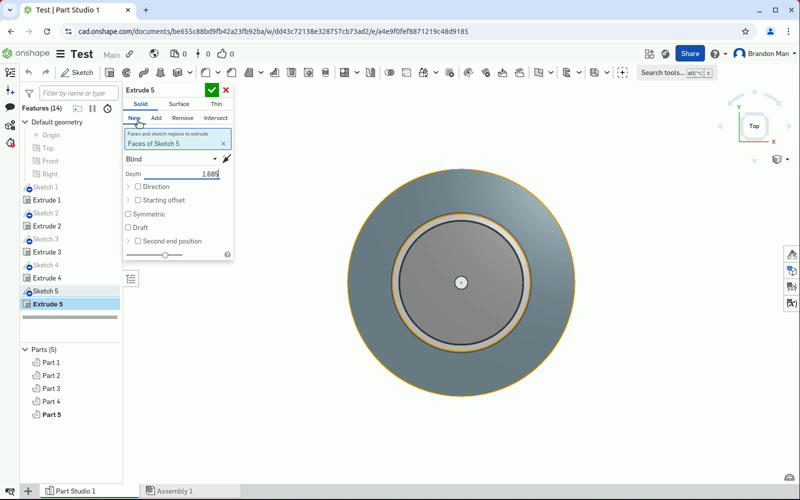
key(enter)
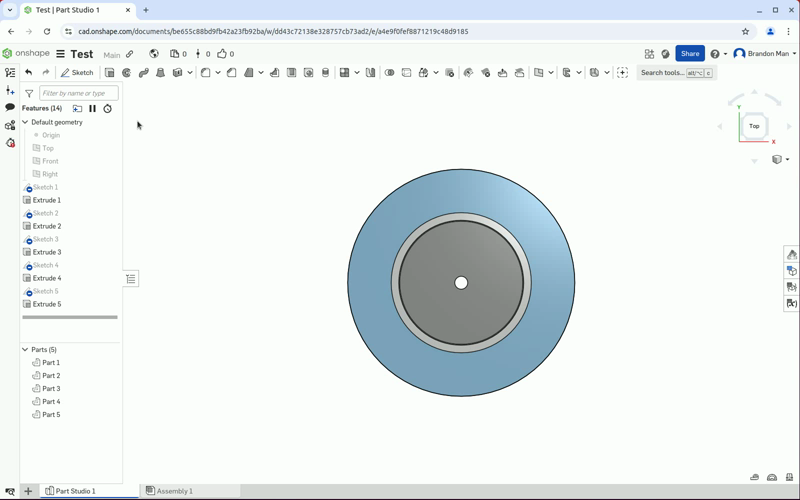
key(shift+h)
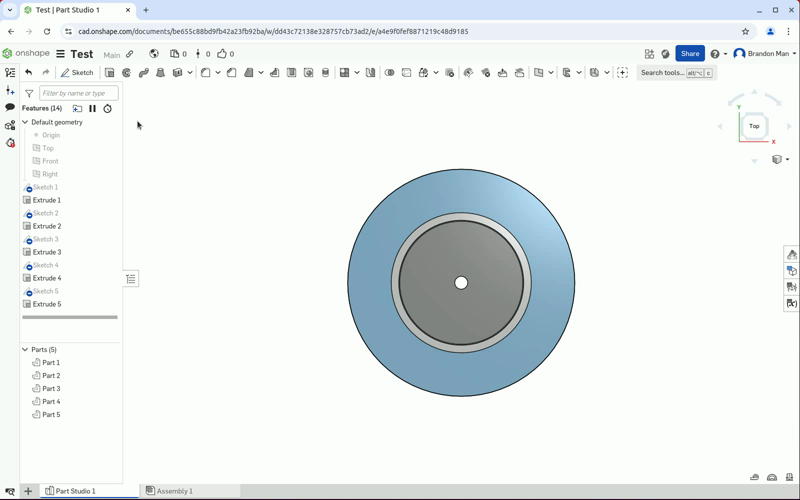
key(shift+h)
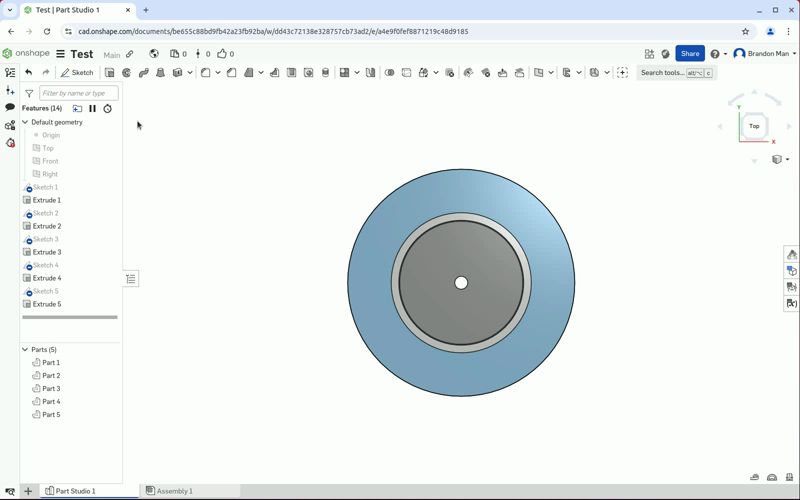
key(shift+7)
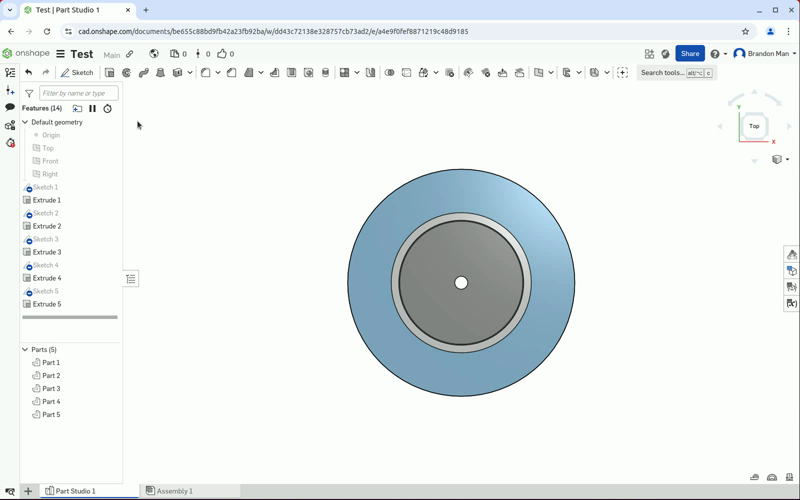
key(up, 3)
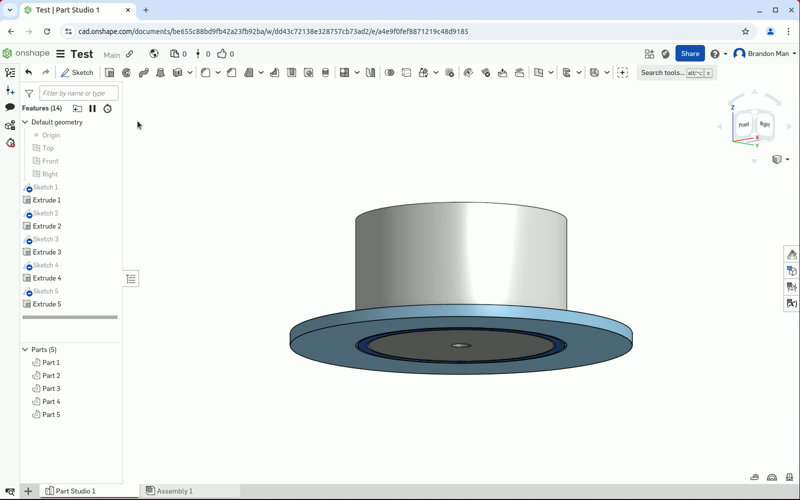
key(left, 3)
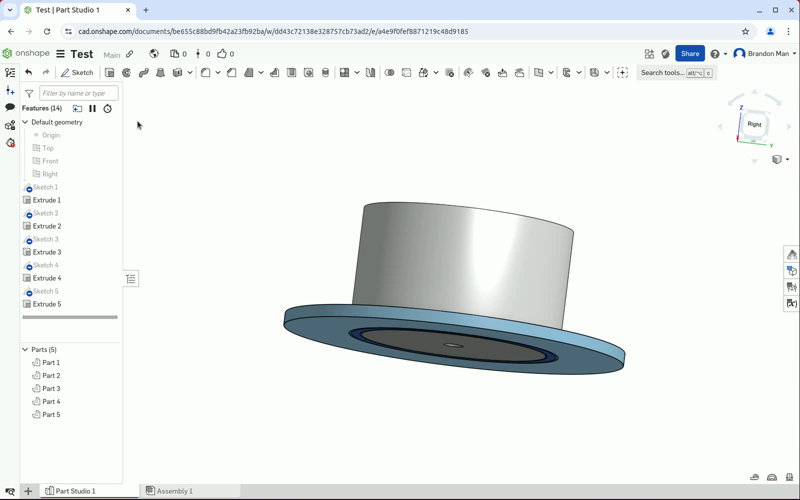
key(right, 3)
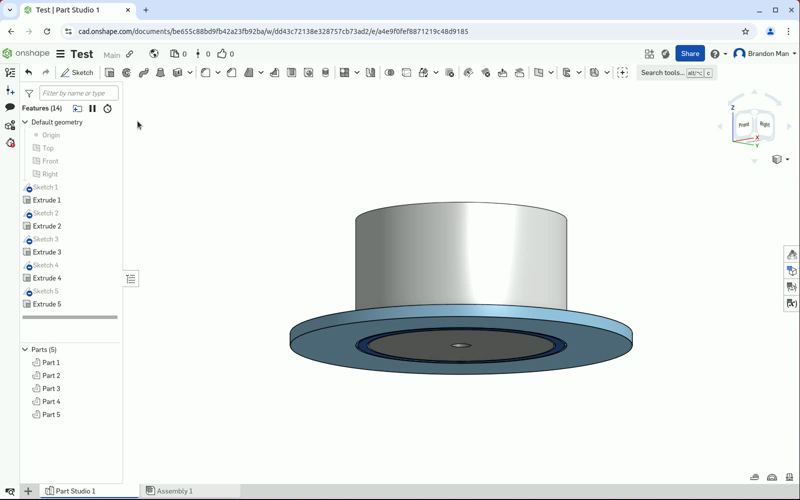
key(down, 3)
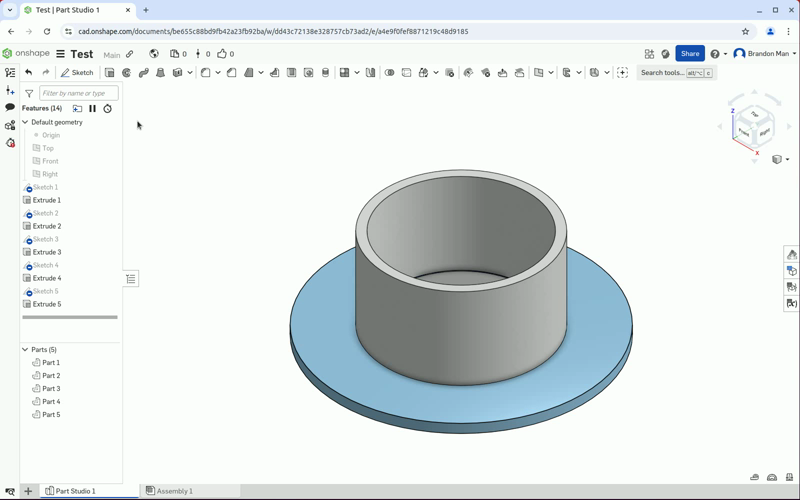
mouse_move(73, 189)
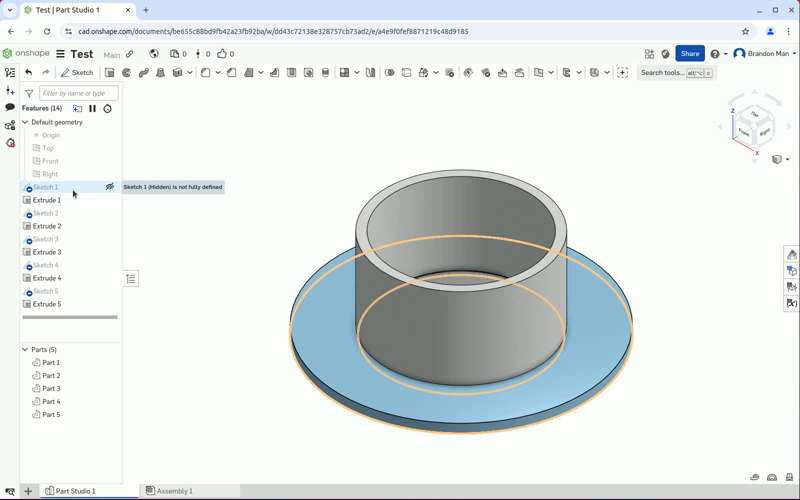
click(73, 189)